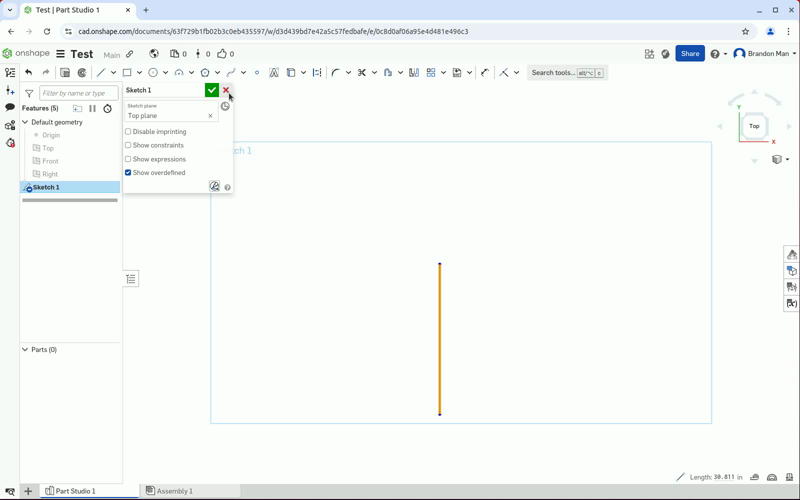
key(shift+h)
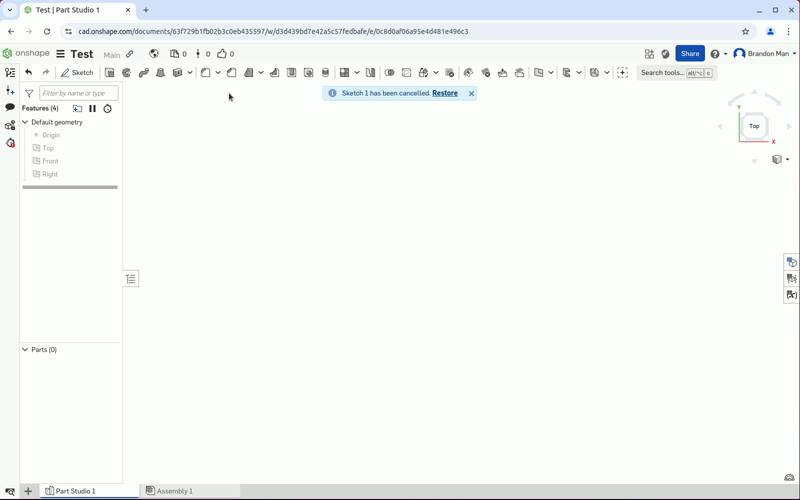
mouse_move(73, 352)
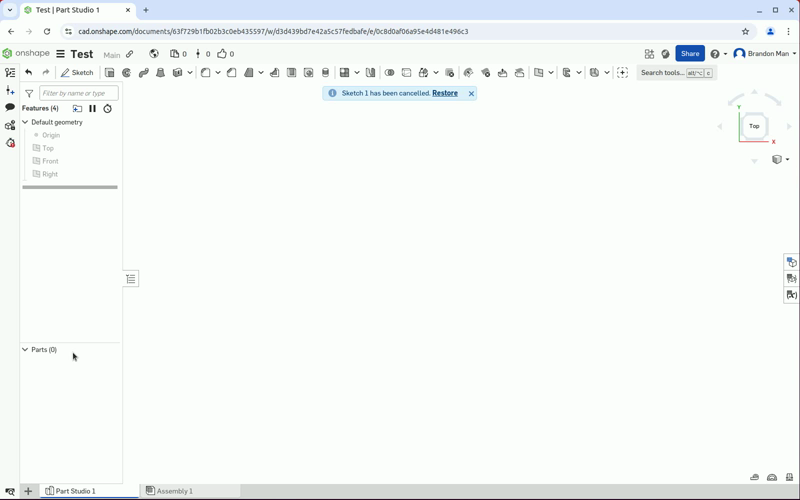
key(y)
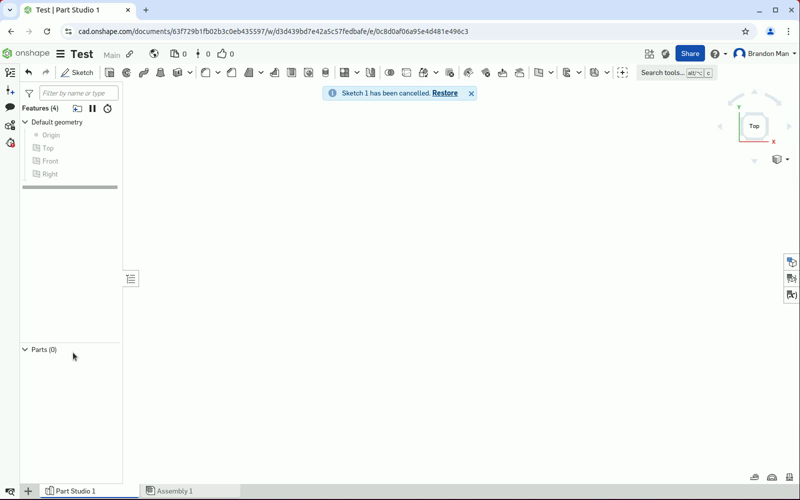
key(shift+p)
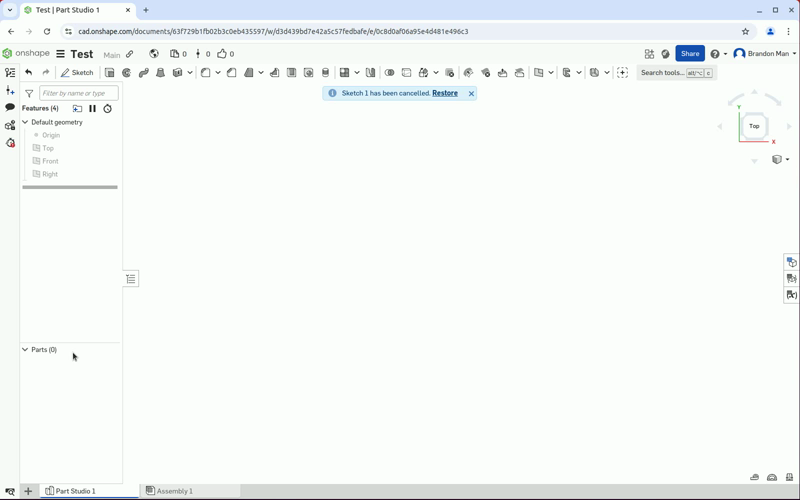
key(space)
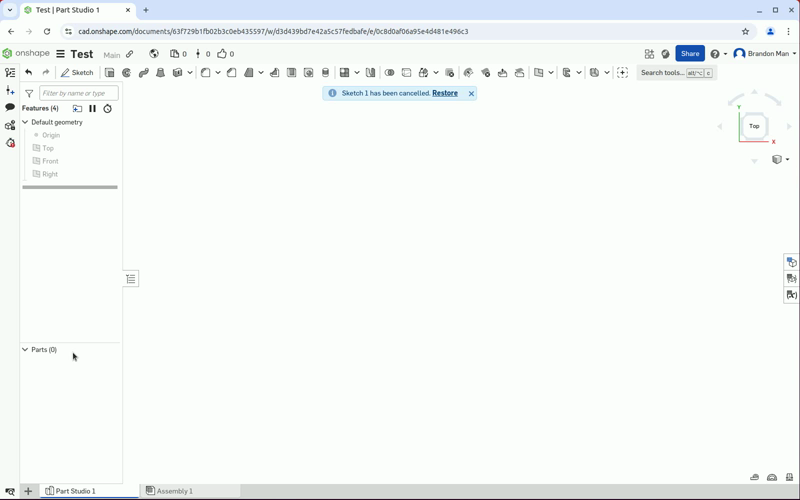
key_down(shift)
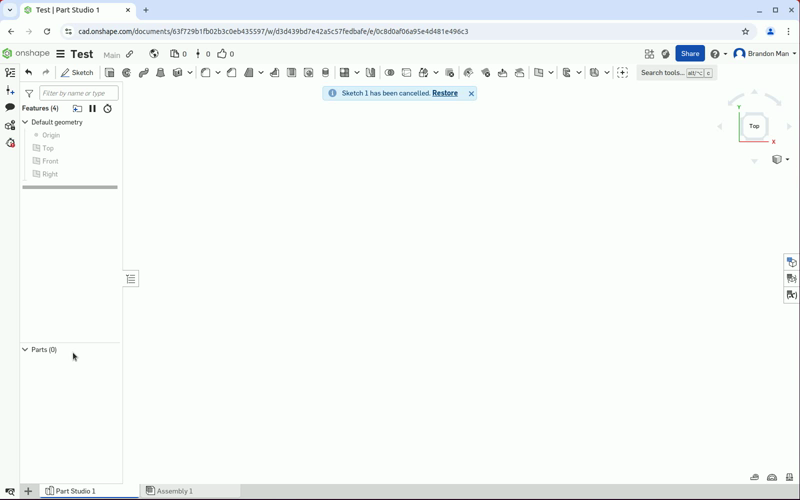
key(up)
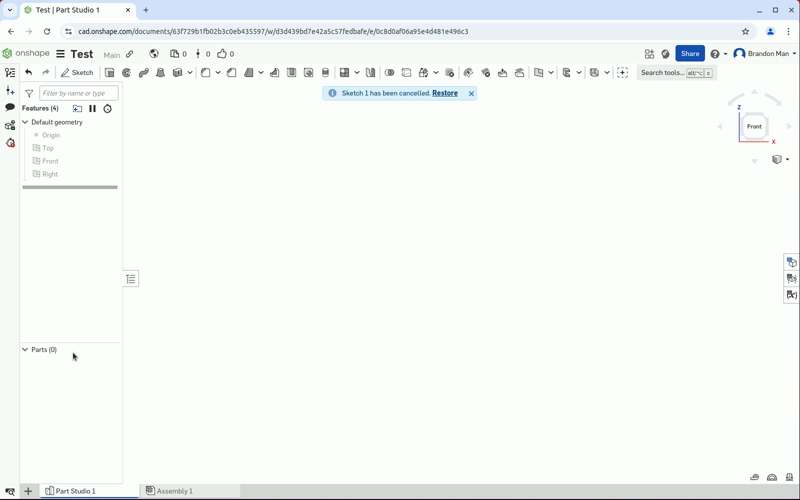
key_up(shift)
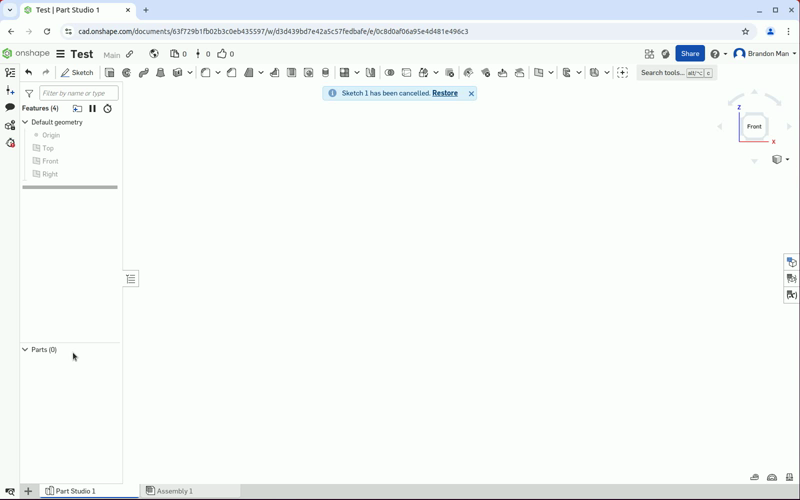
key(space)
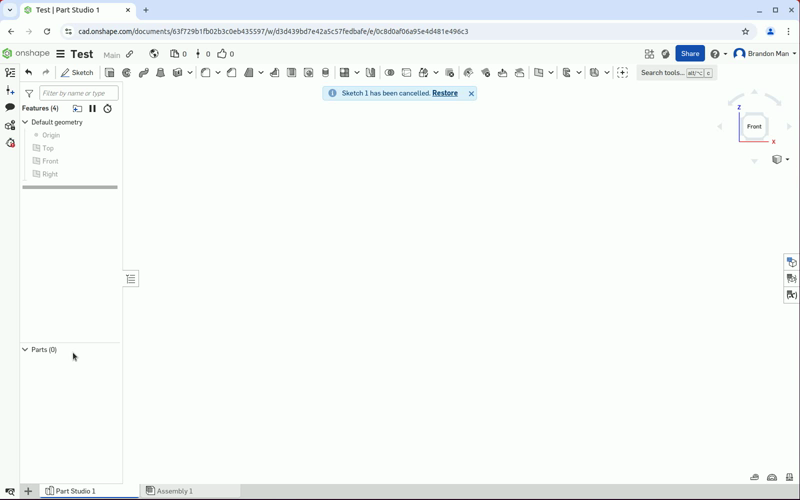
key_down(shift)
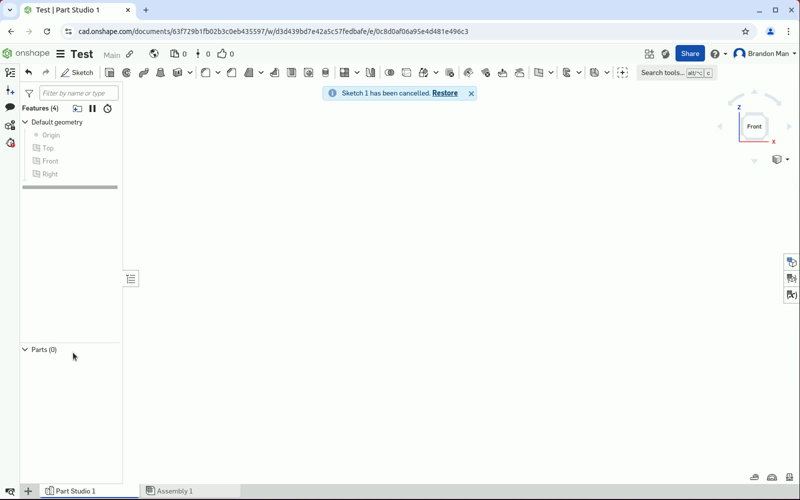
key(left)
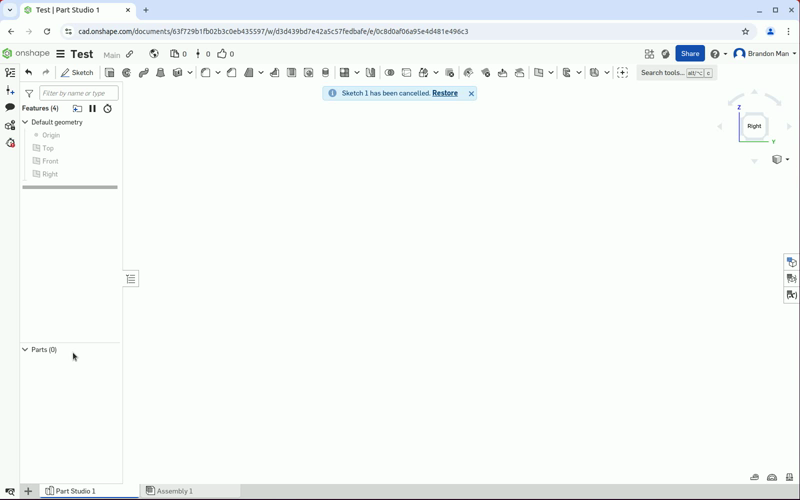
key_up(shift)
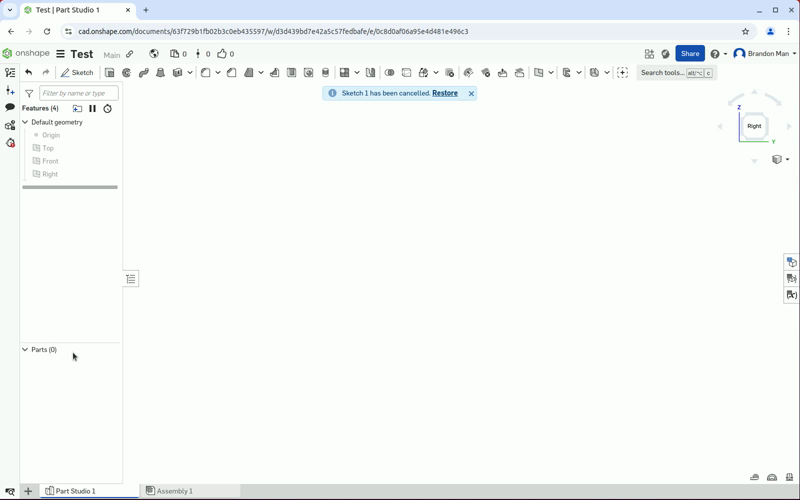
mouse_move(73, 352)
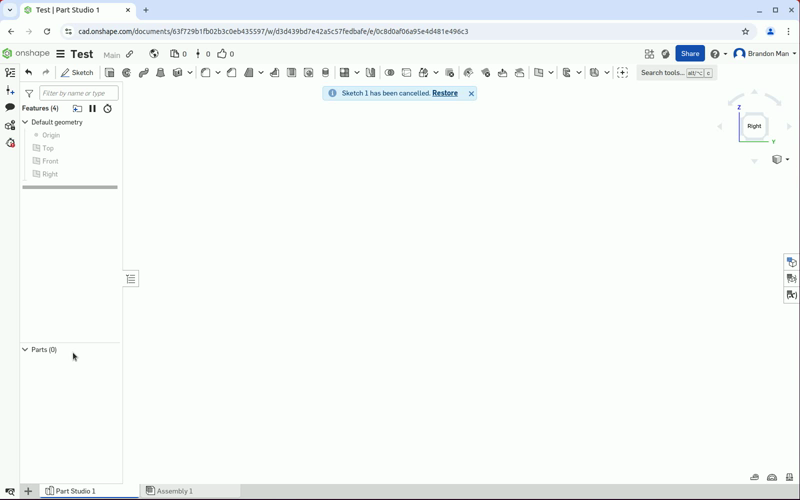
key(shift+y)
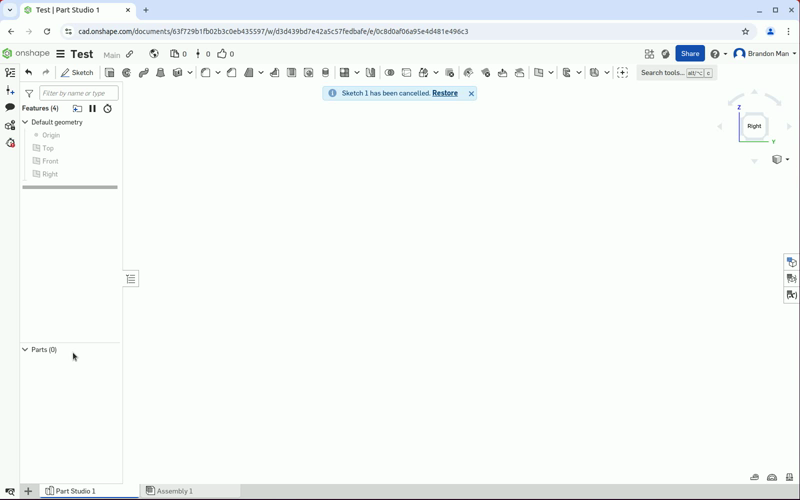
key(shift+s)
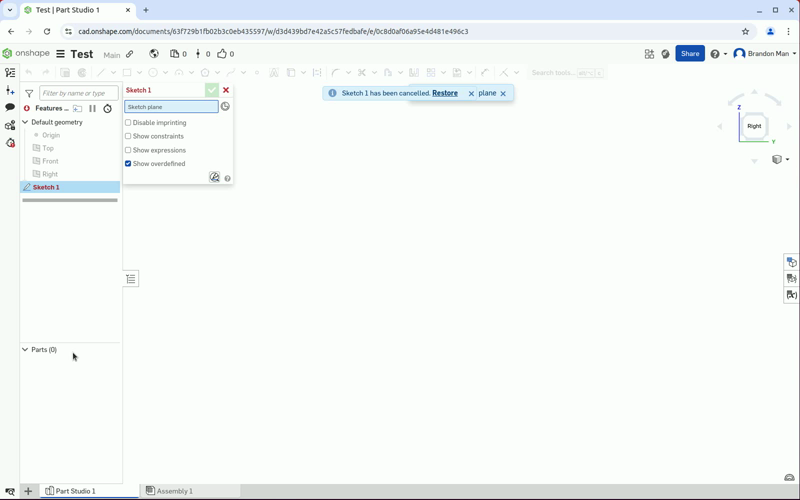
mouse_move(73, 176)
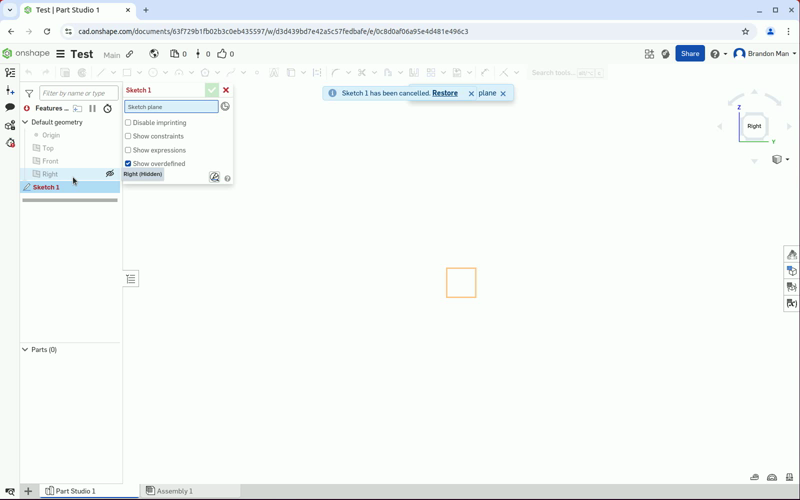
click(73, 176)
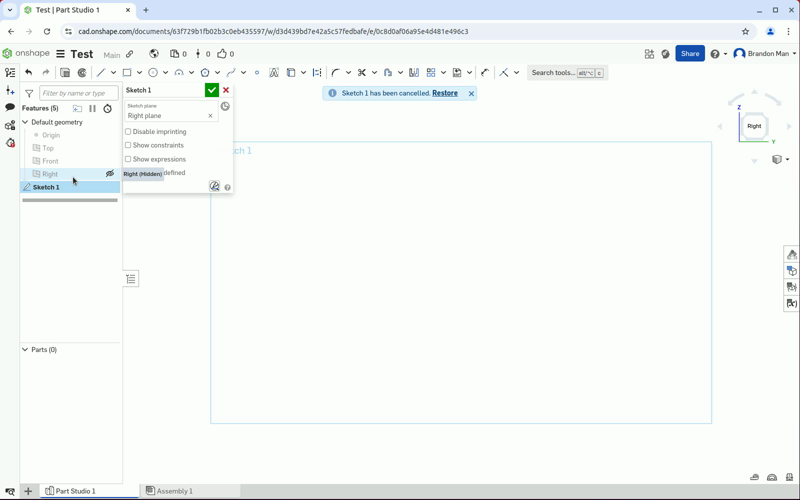
mouse_move(73, 352)
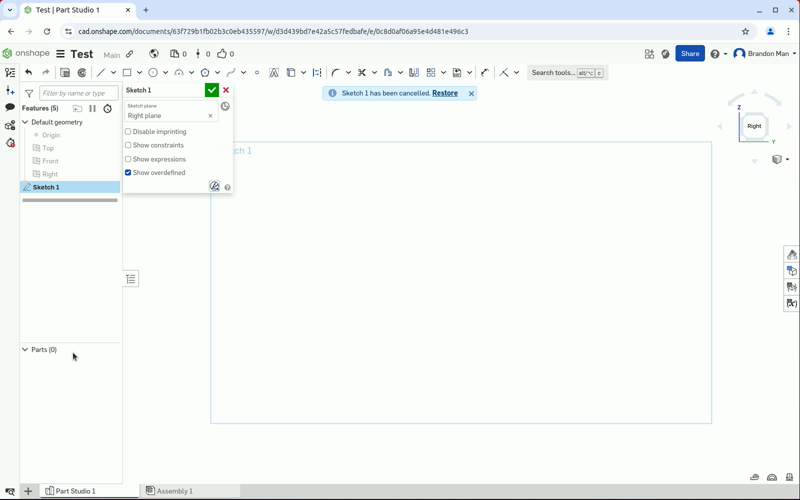
key(y)
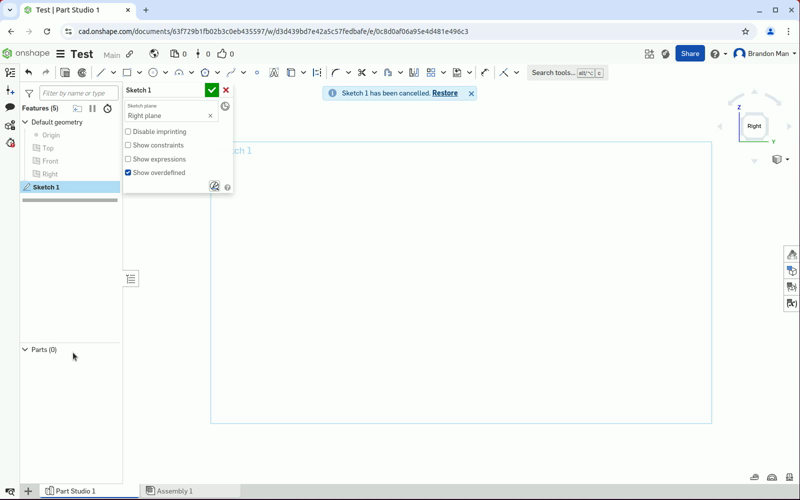
key(l)
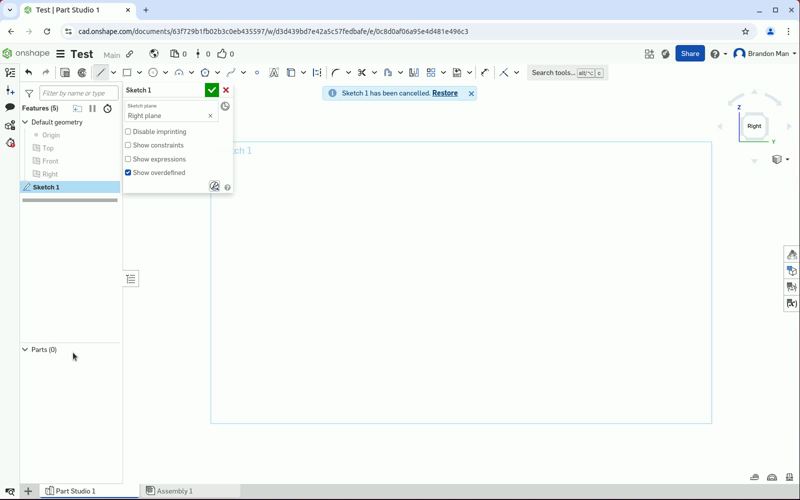
key_down(shift)
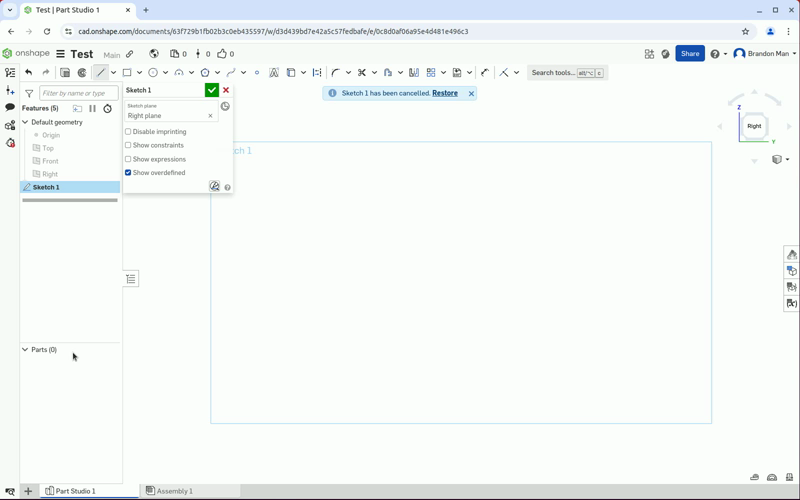
mouse_move(445, 282)
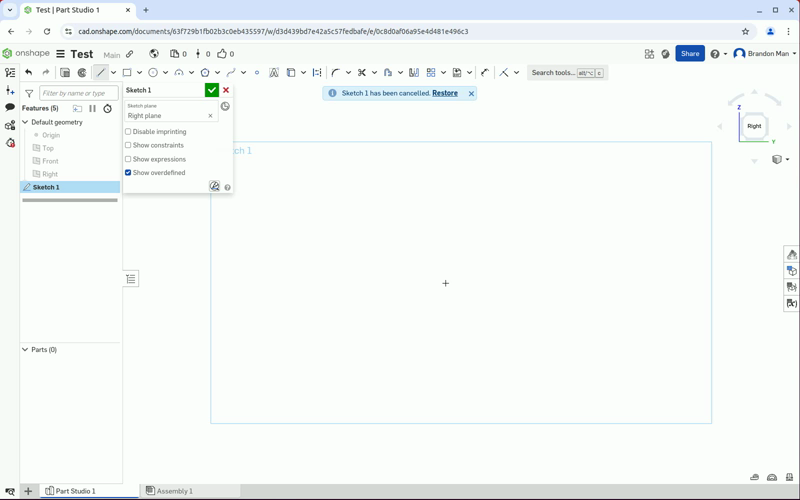
click(445, 282)
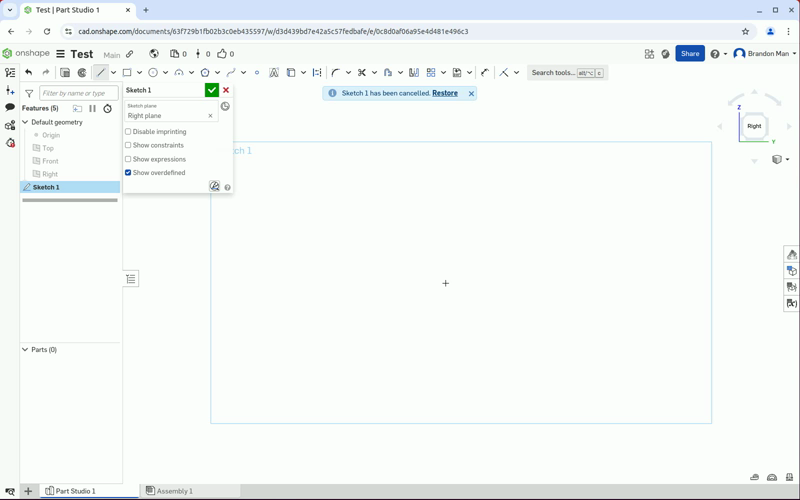
key_up(shift)
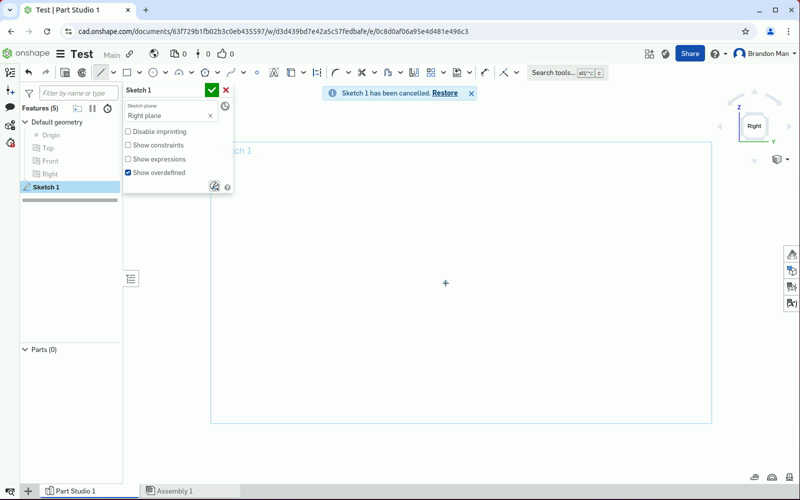
key_down(shift)
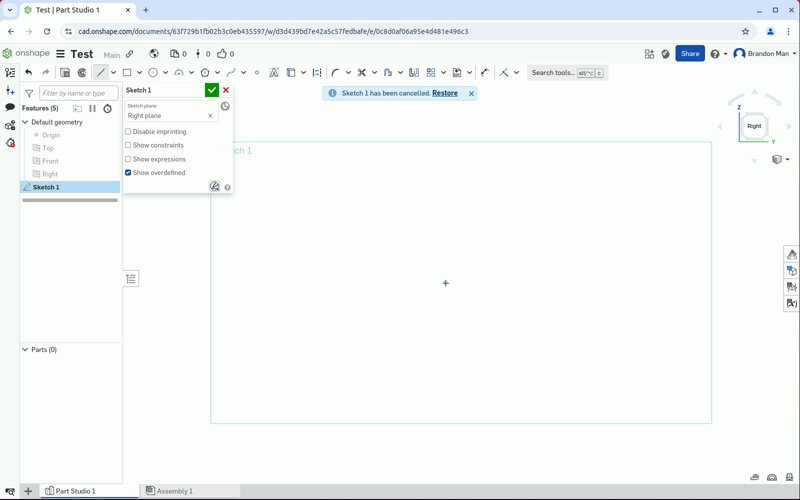
mouse_move(475, 282)
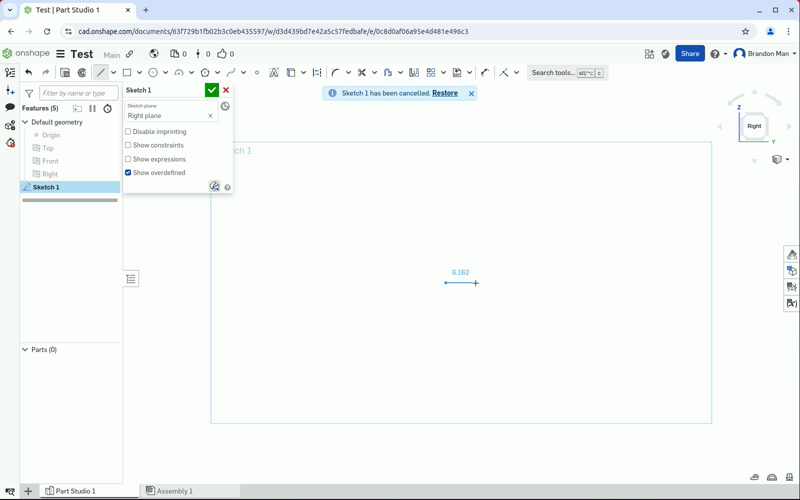
mouse_move(459, 282)
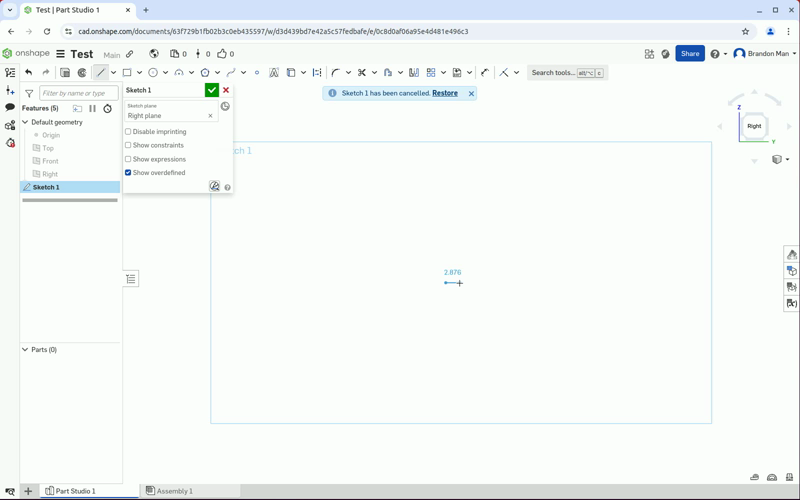
click(459, 282)
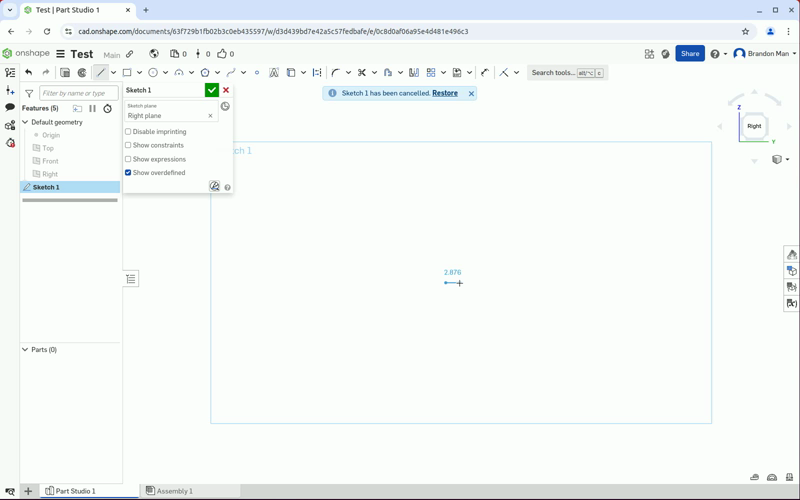
key_up(shift)
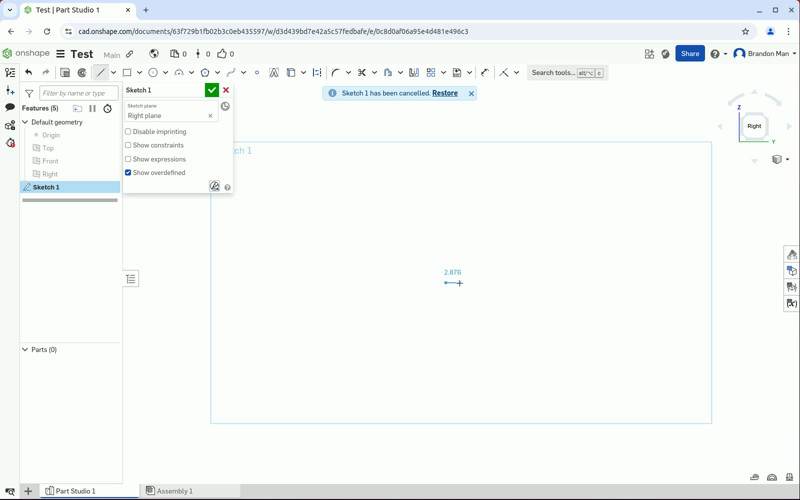
key_down(shift)
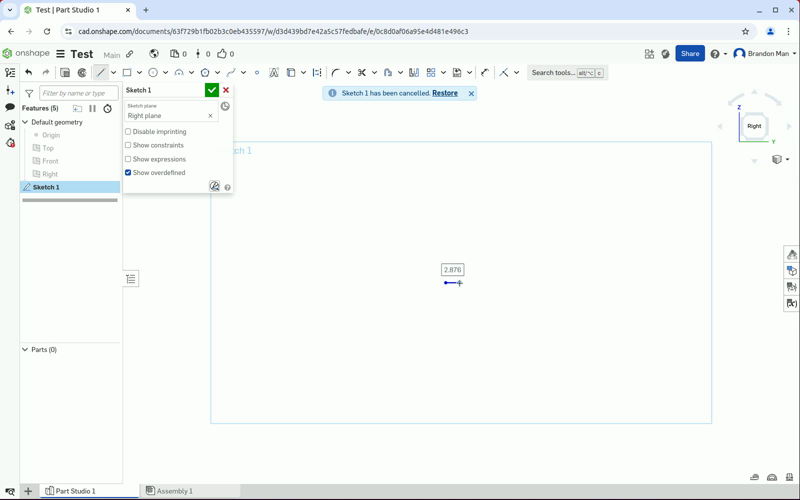
mouse_move(459, 214)
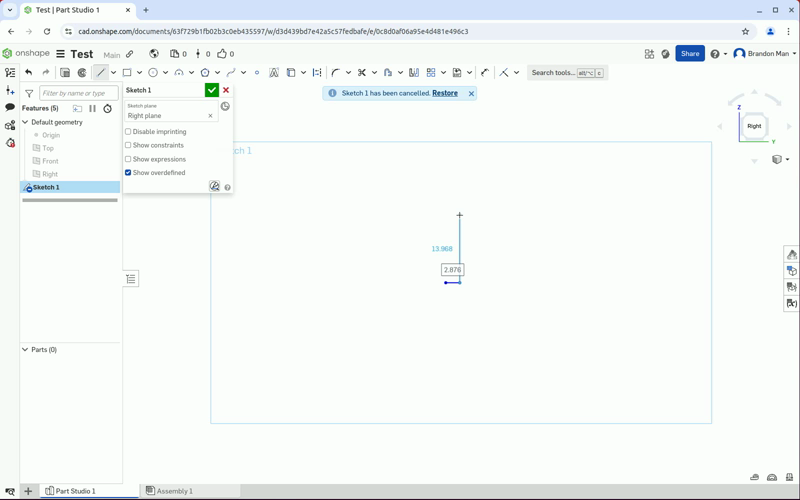
click(459, 214)
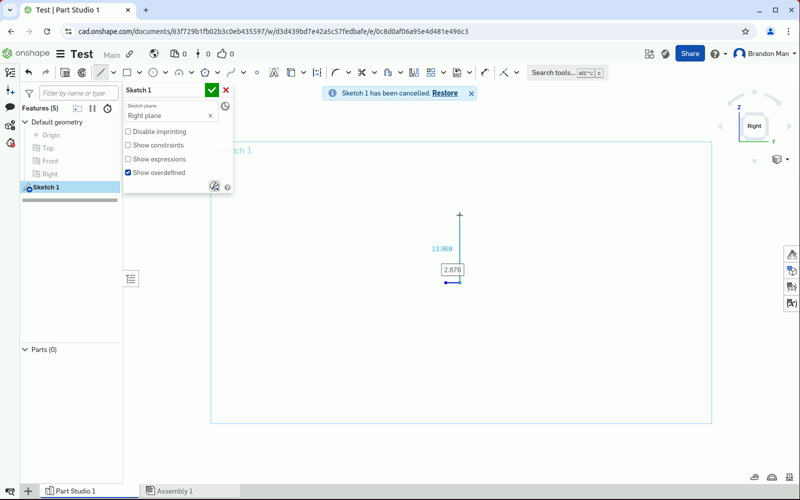
key_up(shift)
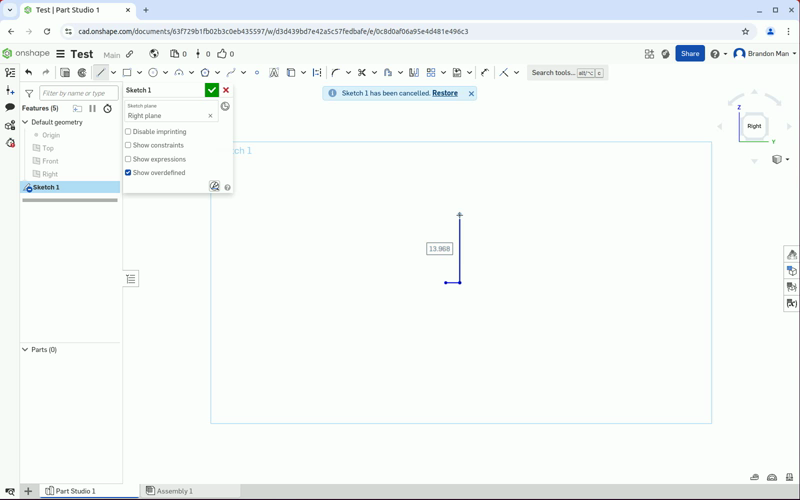
key_down(shift)
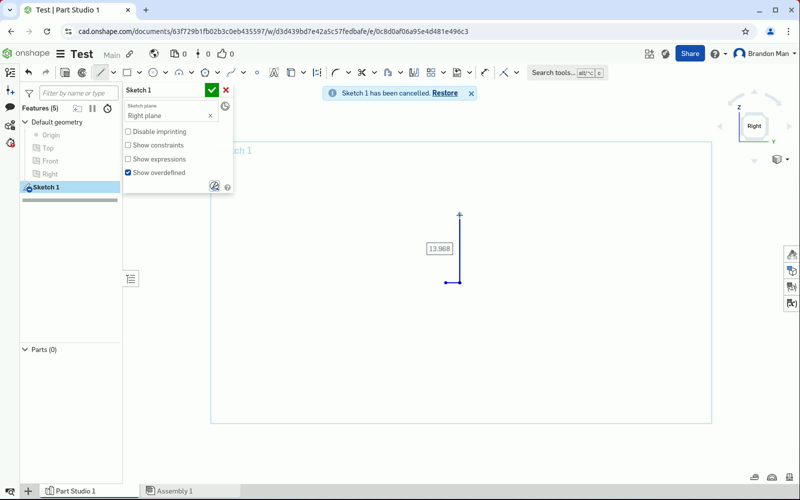
mouse_move(489, 214)
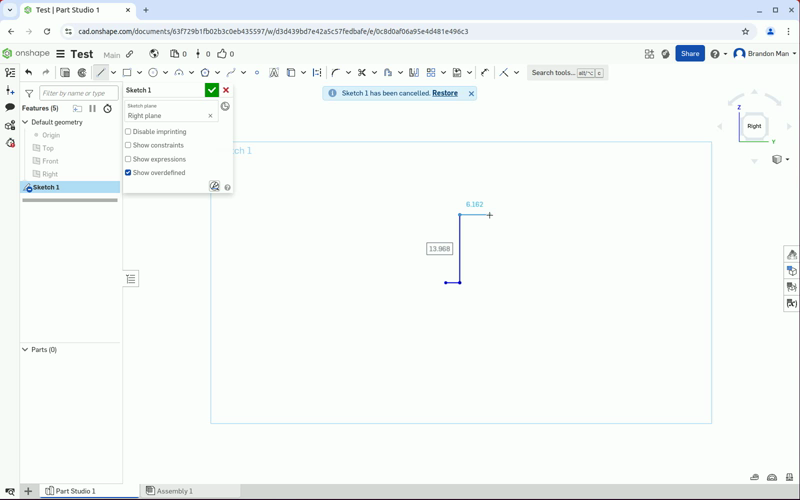
mouse_move(445, 214)
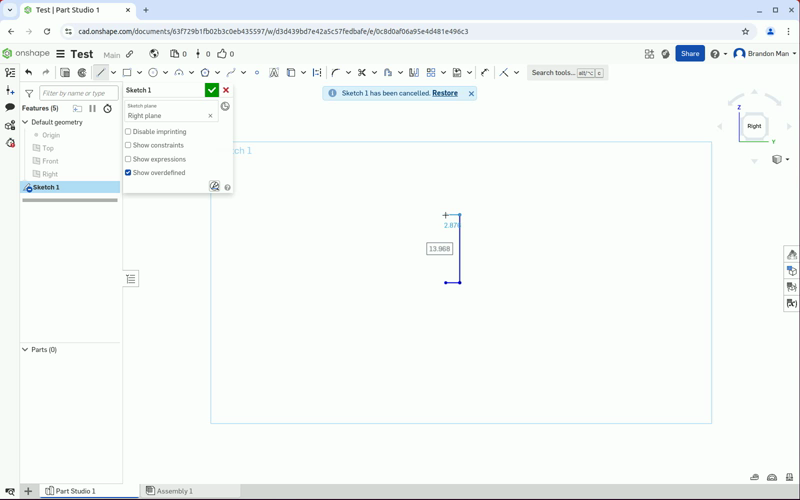
click(445, 214)
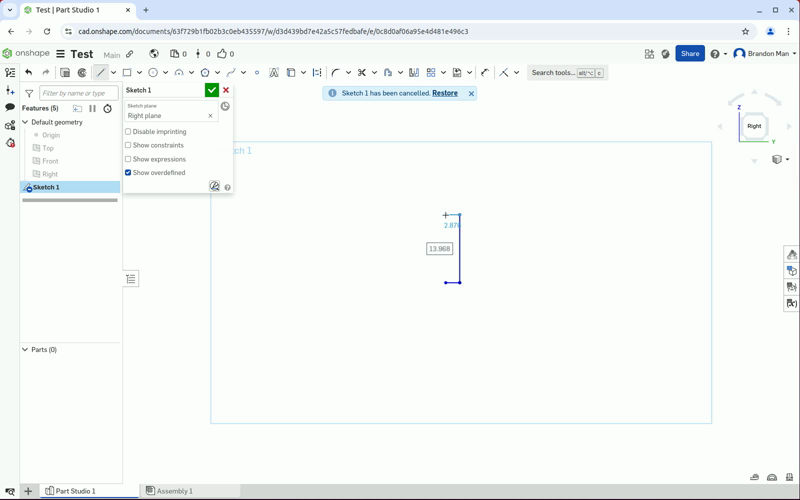
key_up(shift)
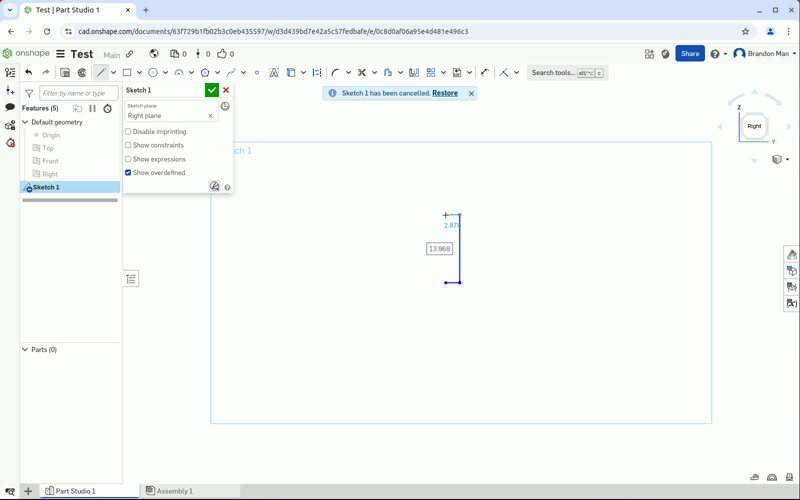
key_down(shift)
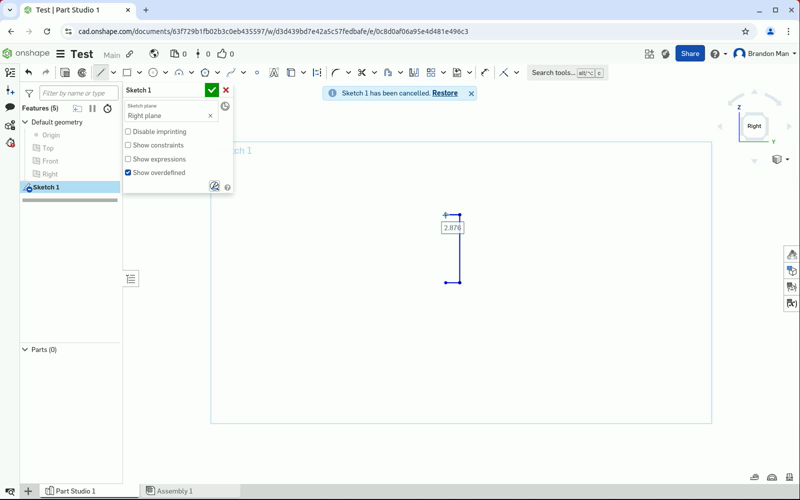
mouse_move(475, 214)
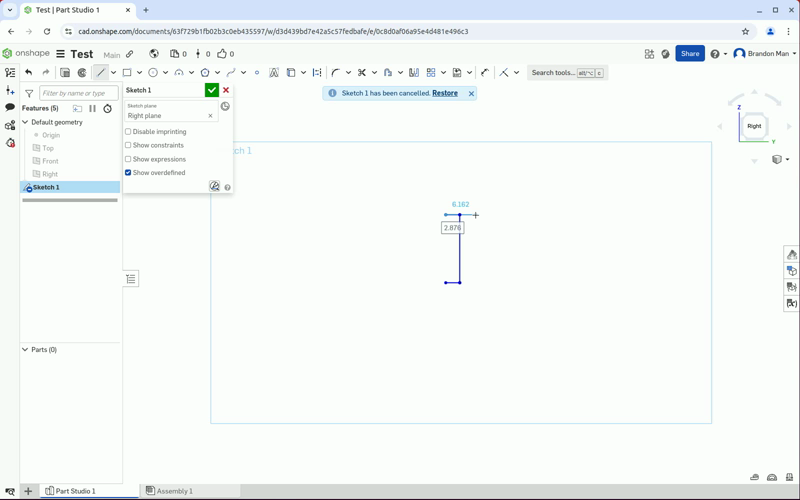
mouse_move(445, 253)
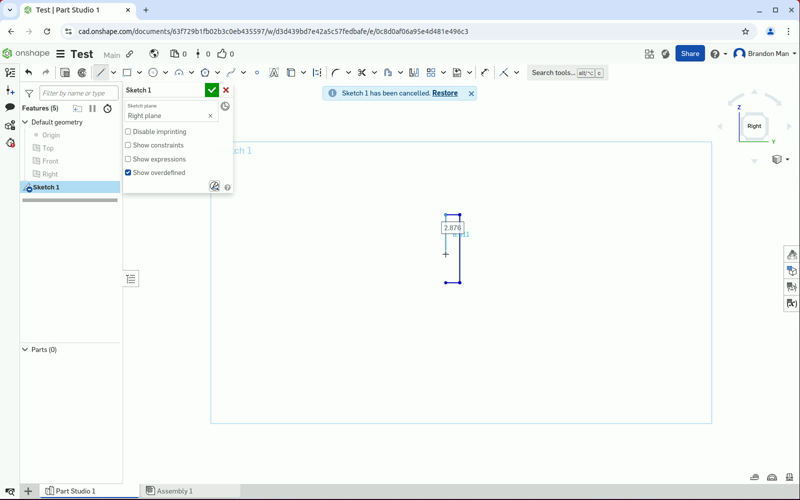
click(445, 253)
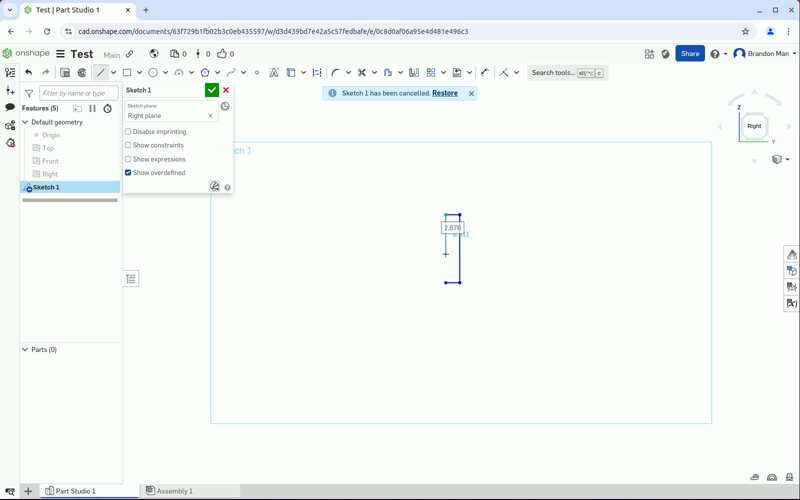
key_up(shift)
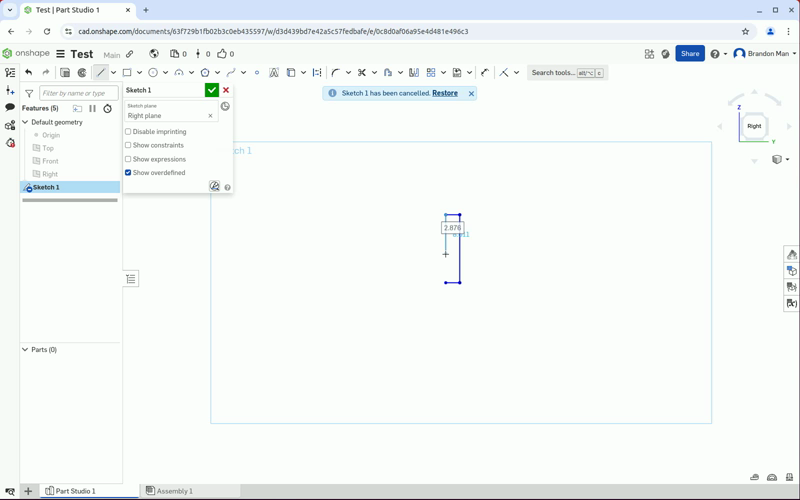
key_down(shift)
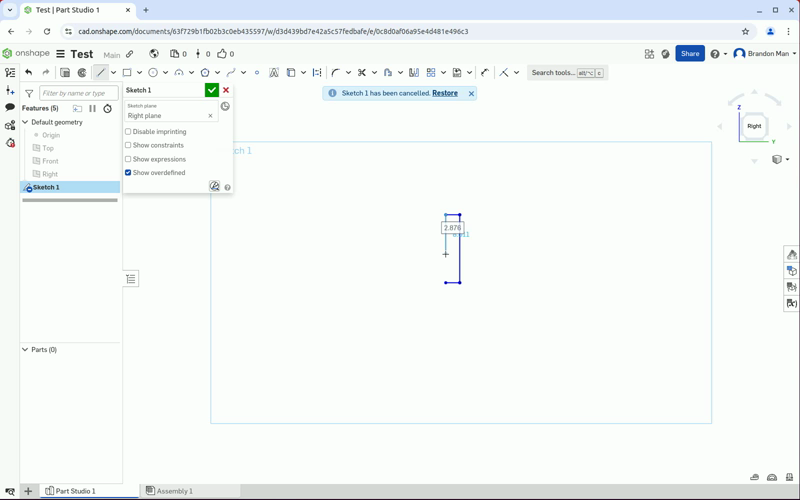
mouse_move(475, 253)
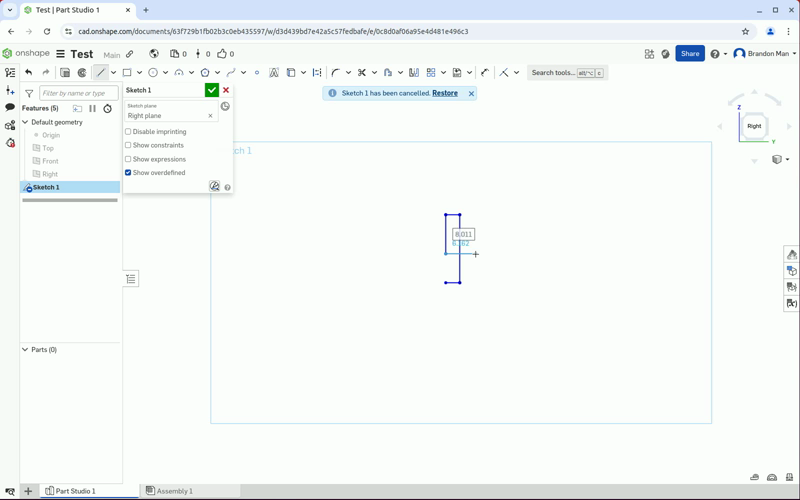
mouse_move(445, 263)
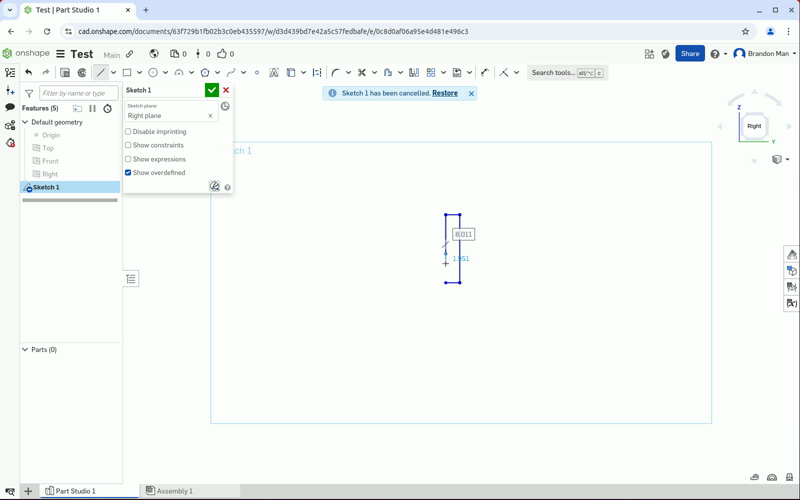
click(445, 263)
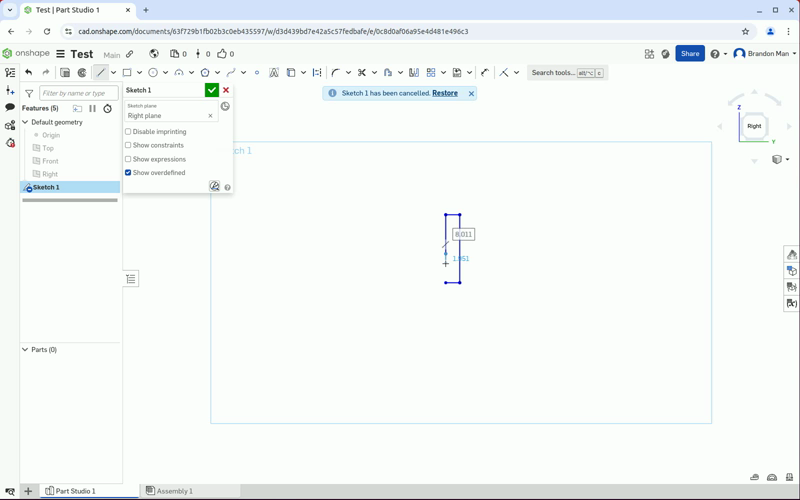
key_up(shift)
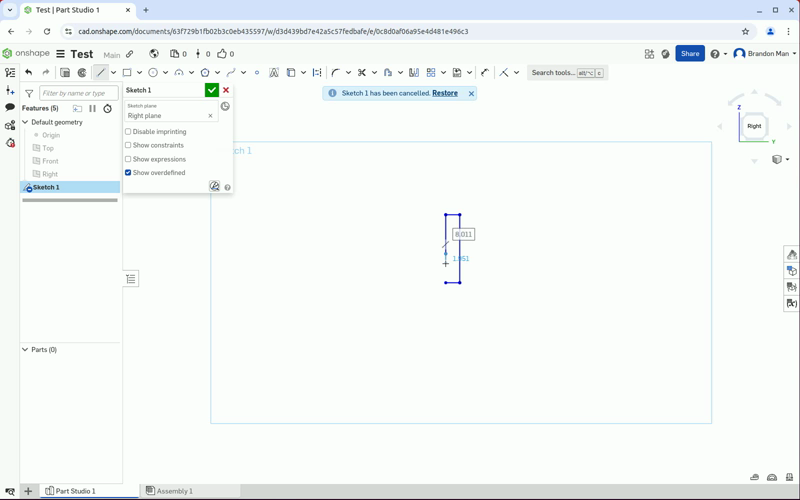
mouse_move(475, 263)
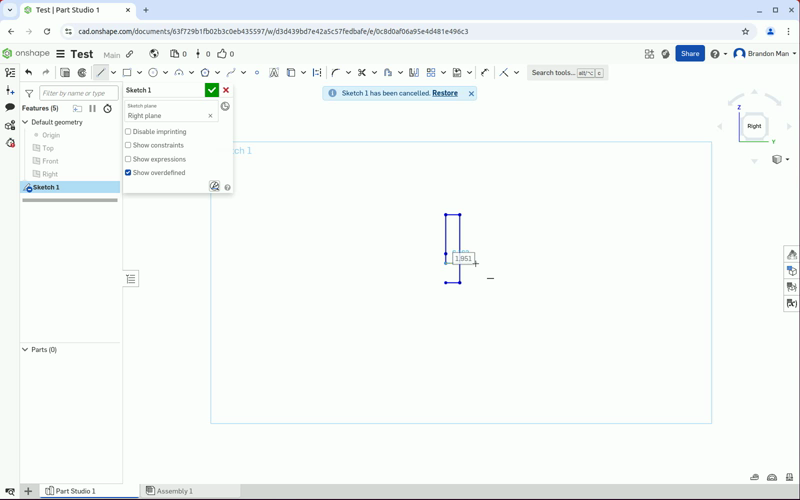
key_down(shift)
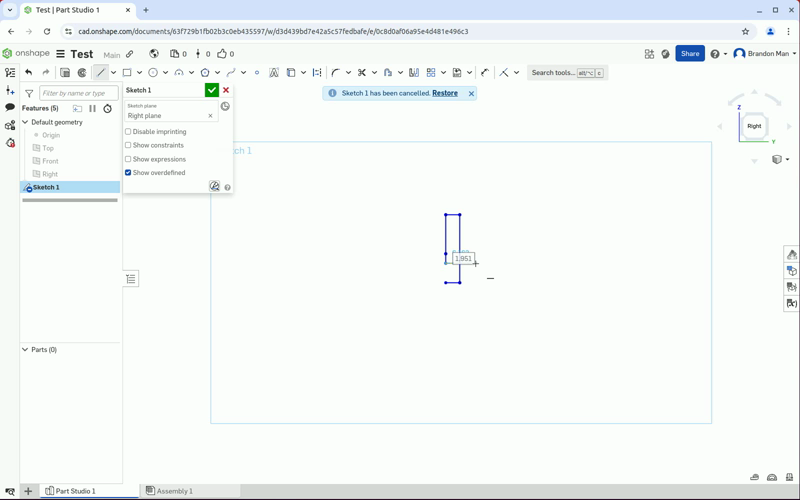
mouse_move(445, 282)
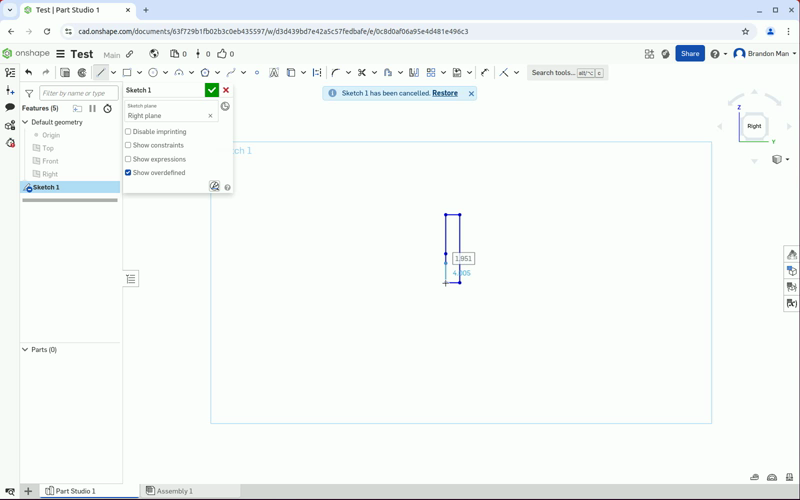
key_up(shift)
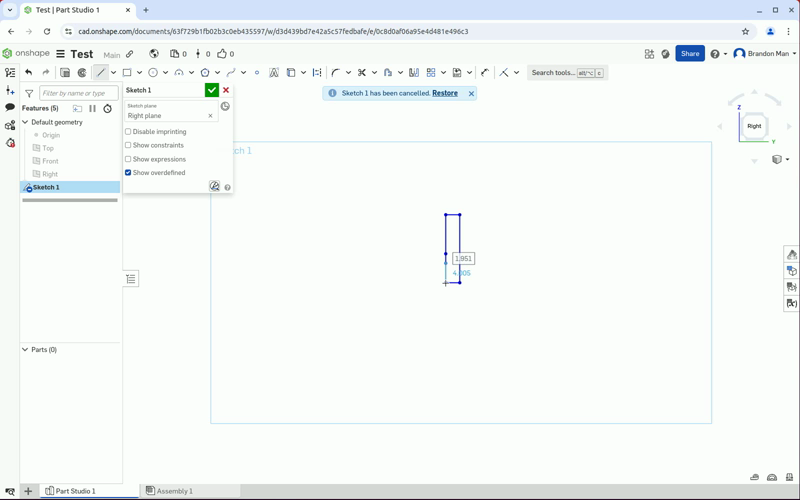
click(445, 282)
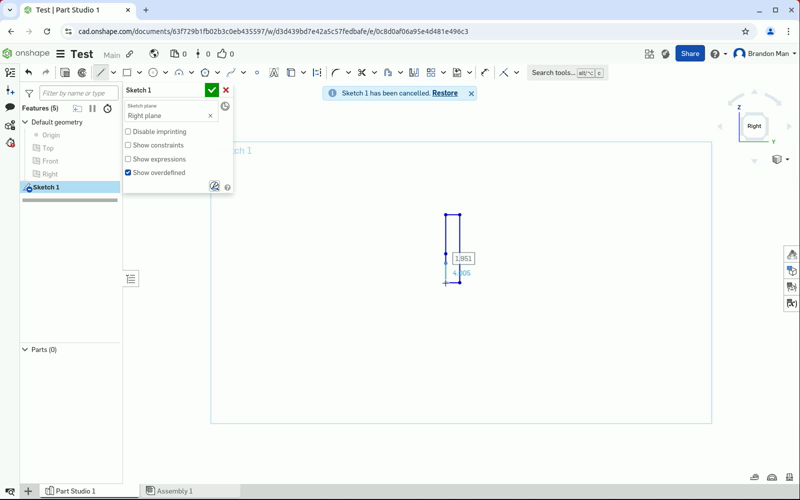
key(esc)
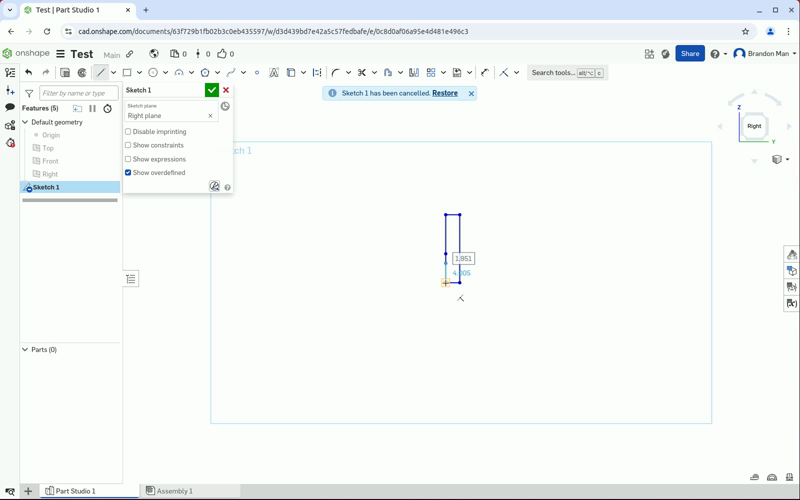
mouse_move(456, 277)
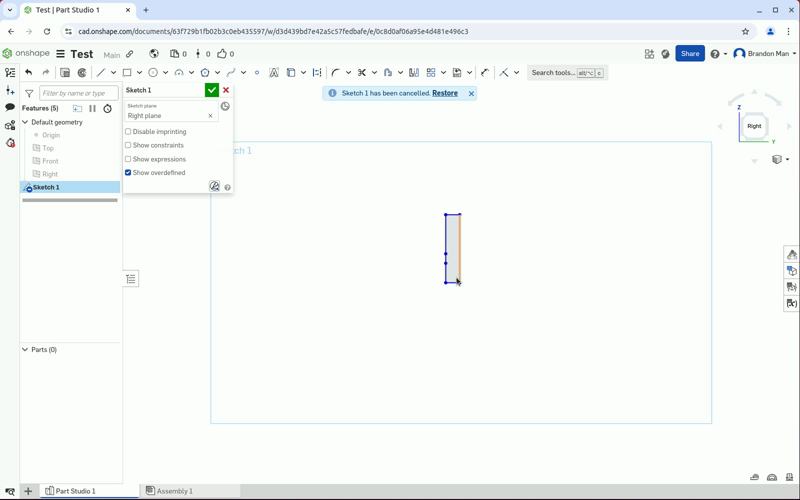
scroll(6)
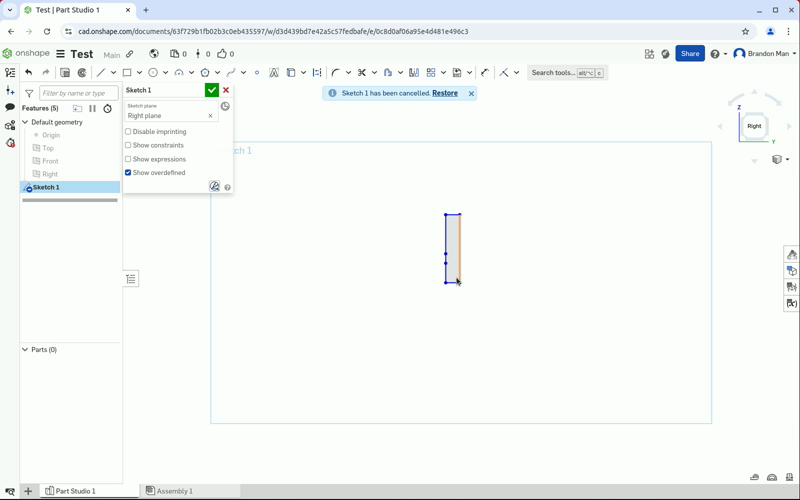
scroll(6)
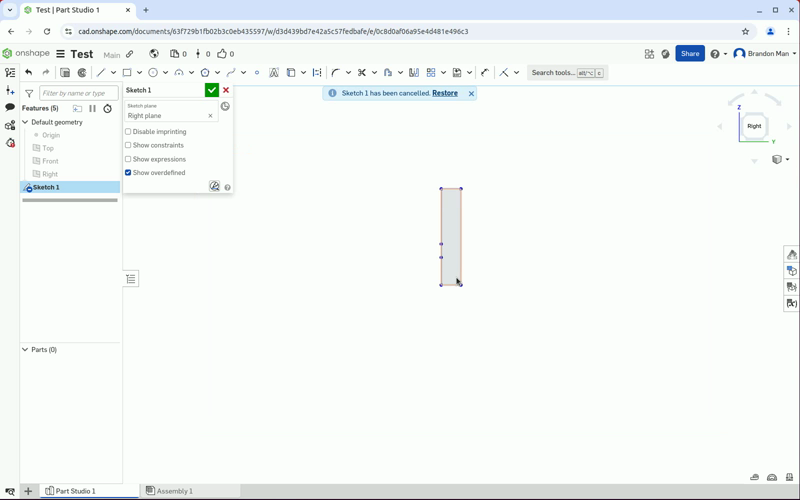
scroll(6)
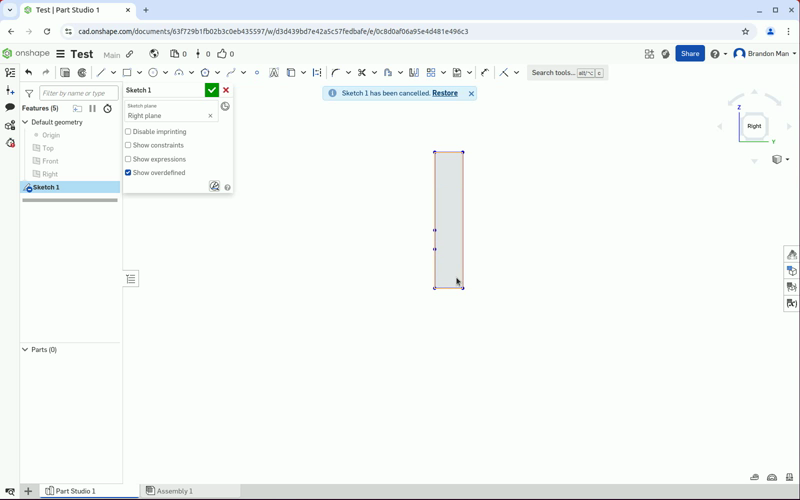
scroll(6)
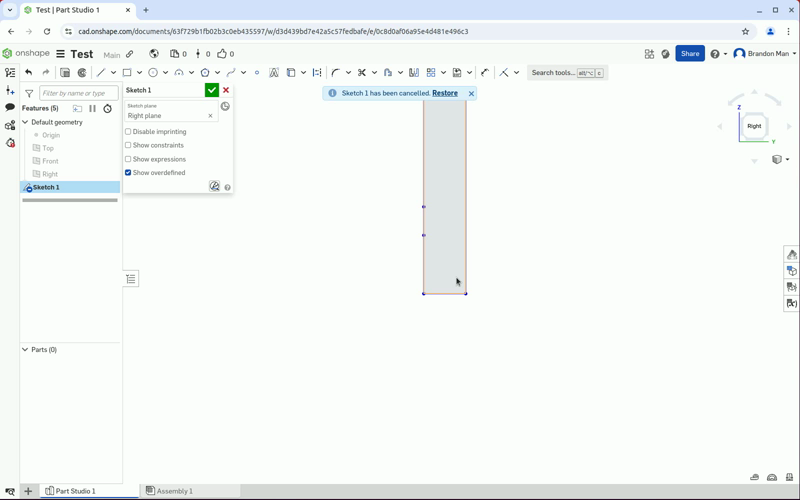
scroll(6)
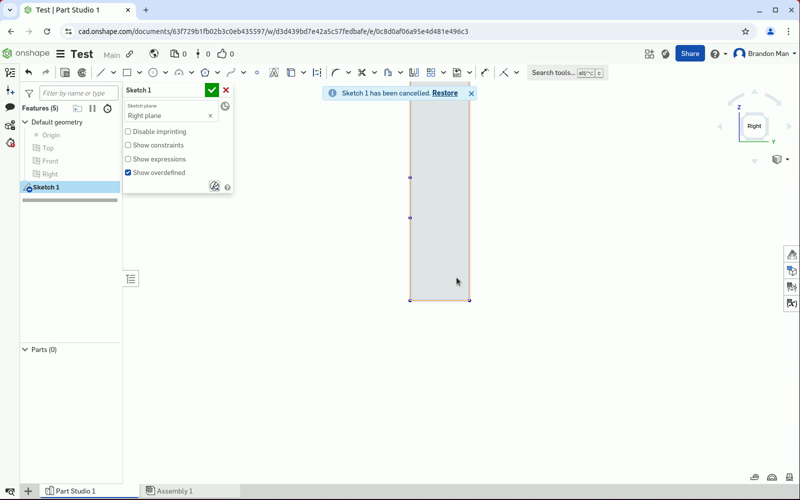
scroll(6)
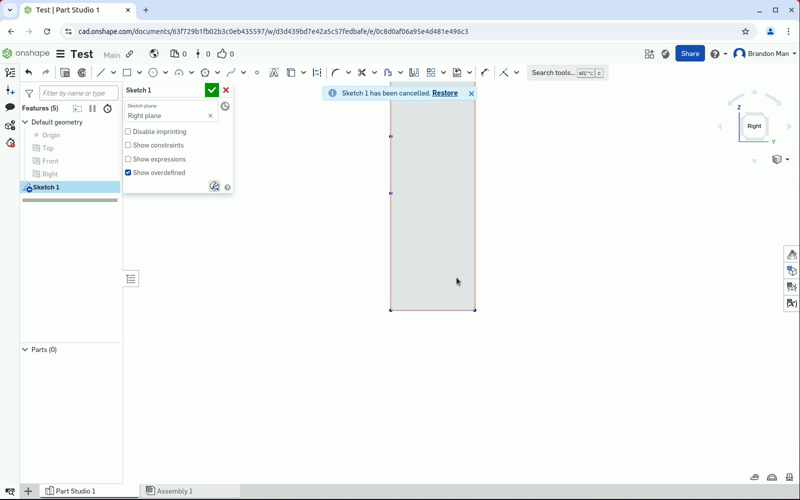
scroll(6)
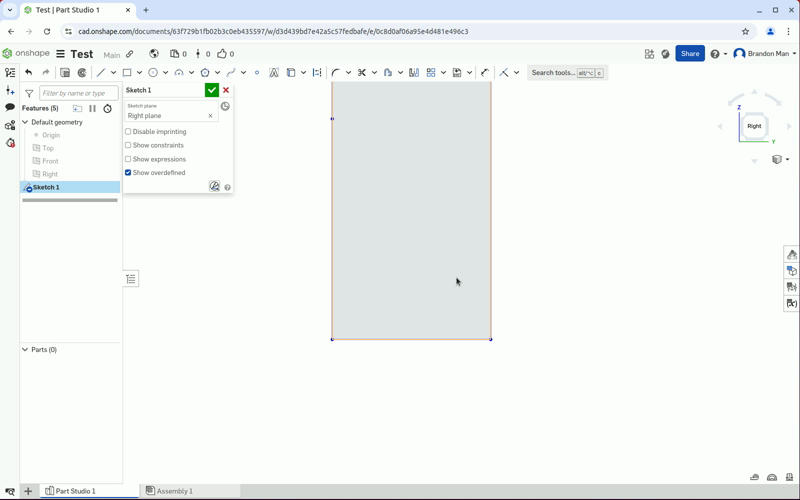
click(456, 277)
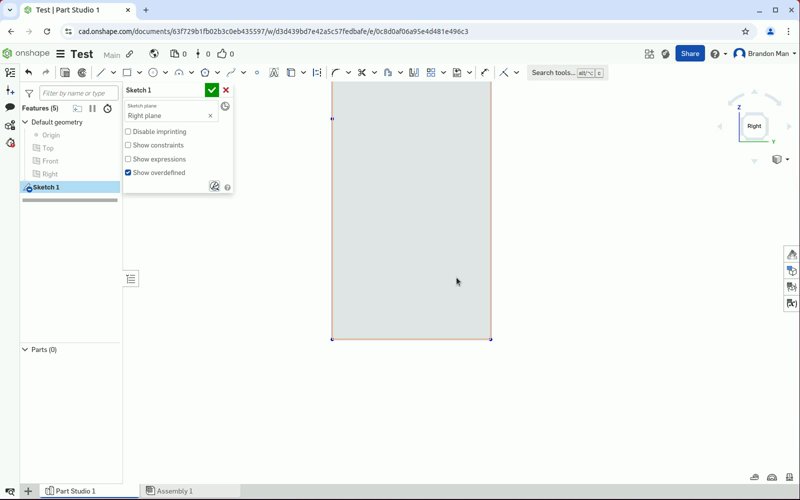
scroll(-6)
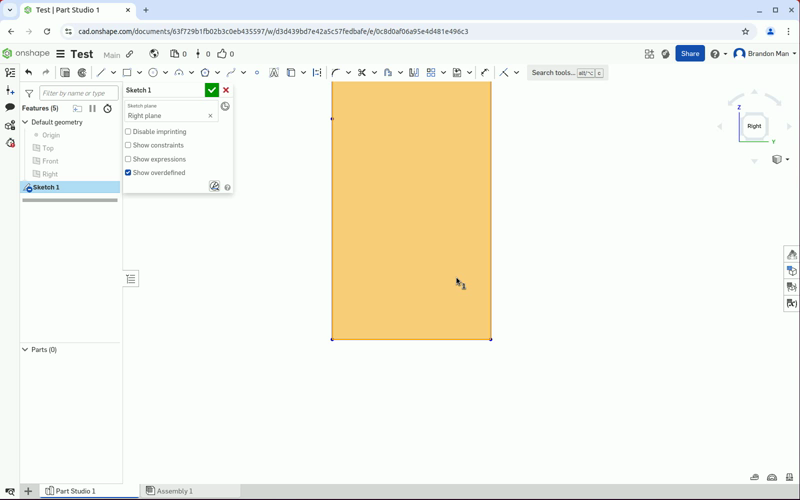
scroll(-6)
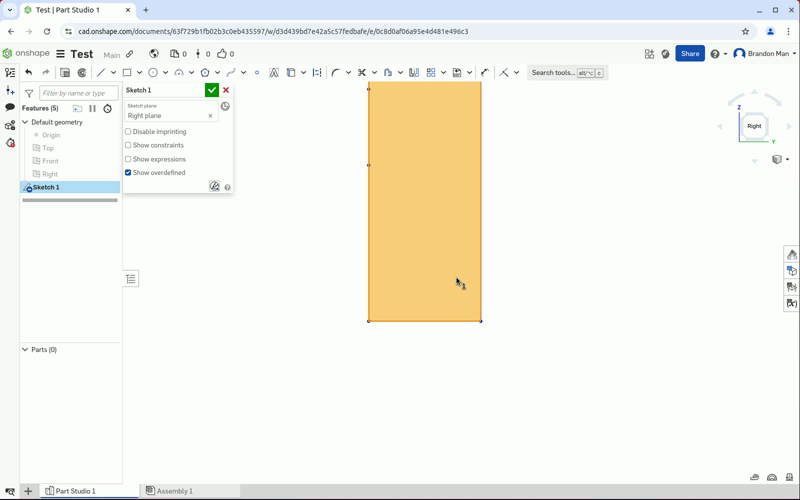
scroll(-6)
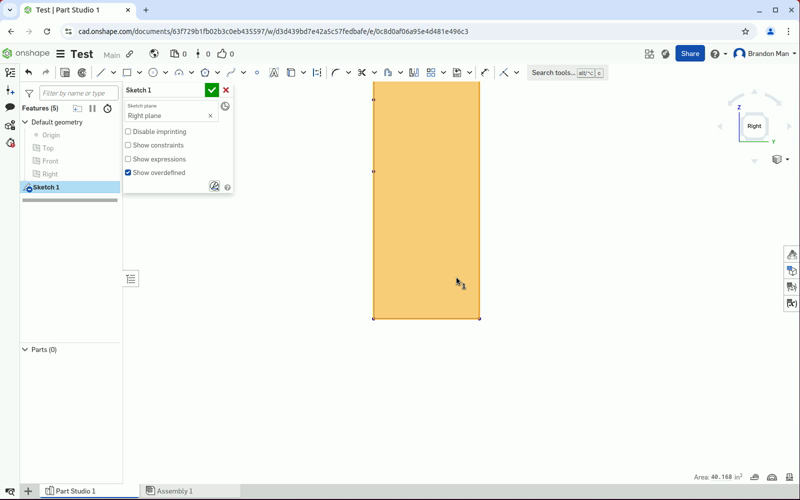
scroll(-6)
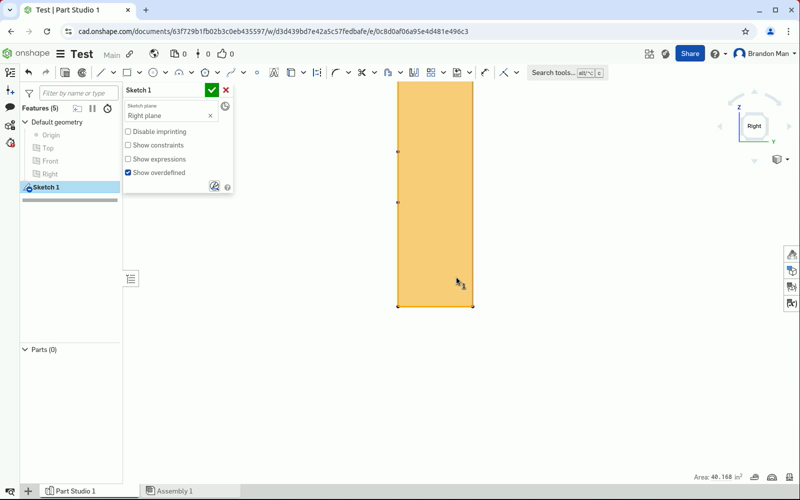
scroll(-6)
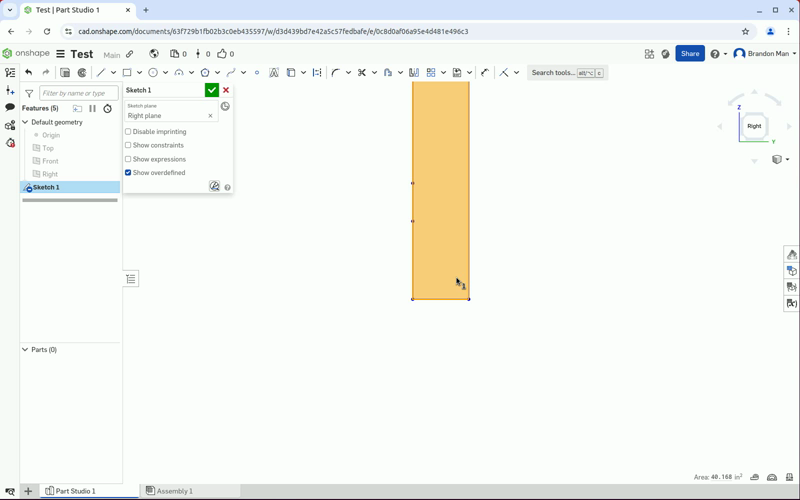
scroll(-6)
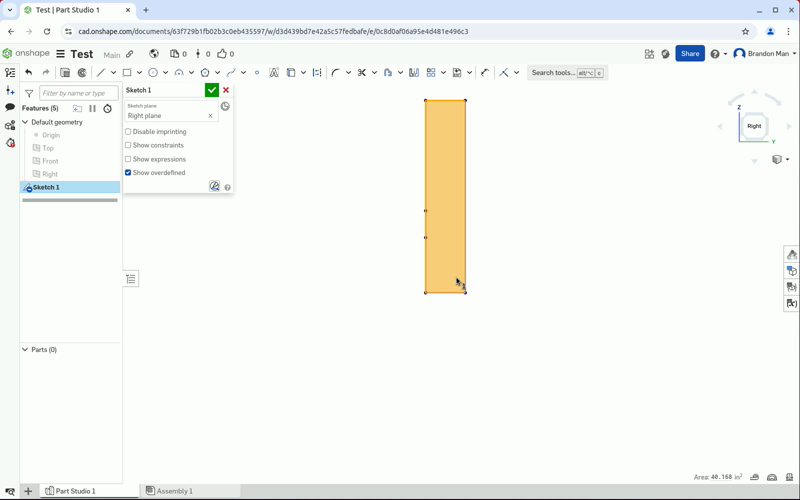
scroll(-6)
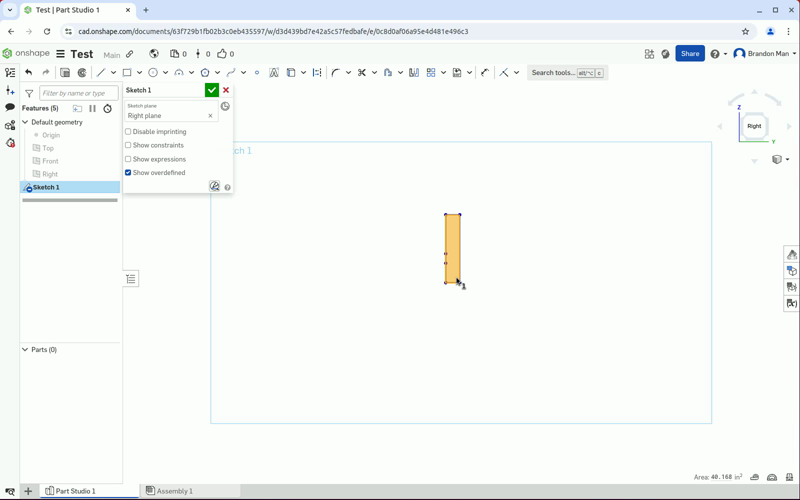
mouse_move(73, 352)
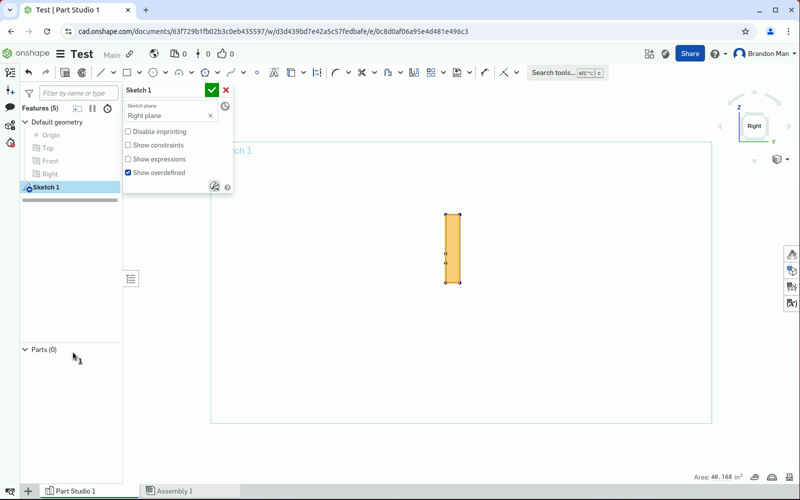
key(shift+y)
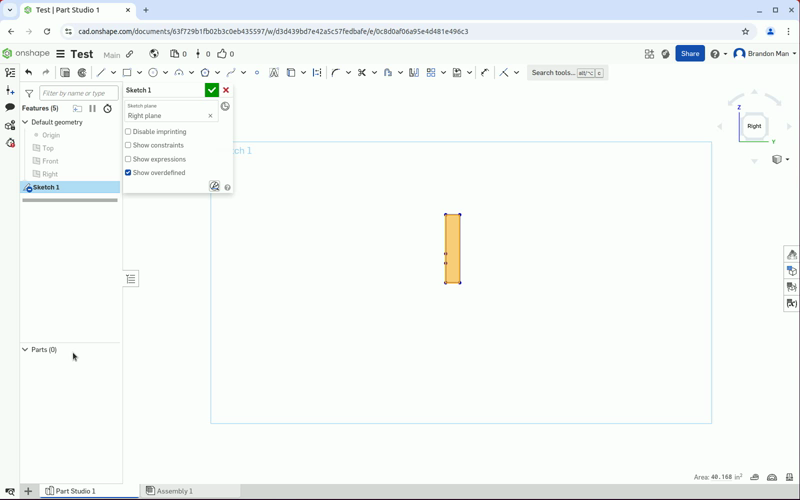
key(shift+e)
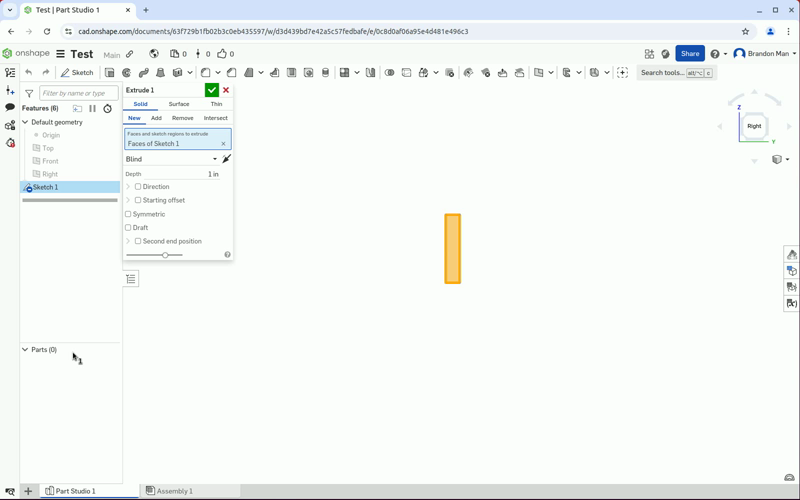
mouse_move(143, 106)
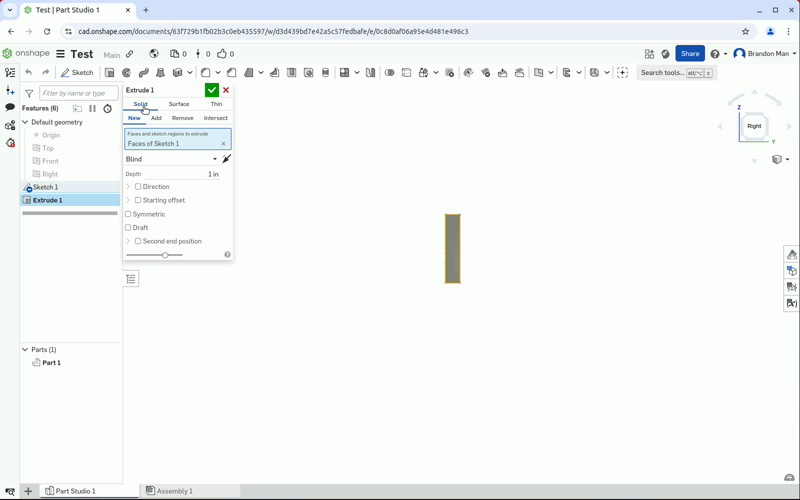
click(143, 106)
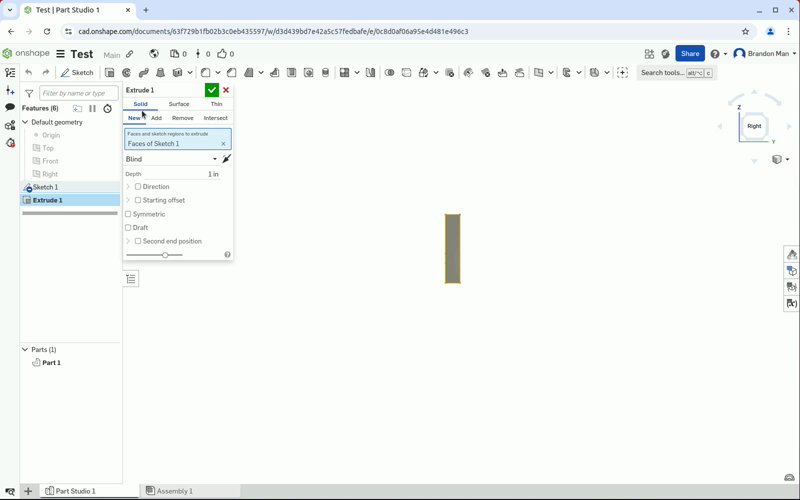
mouse_move(137, 120)
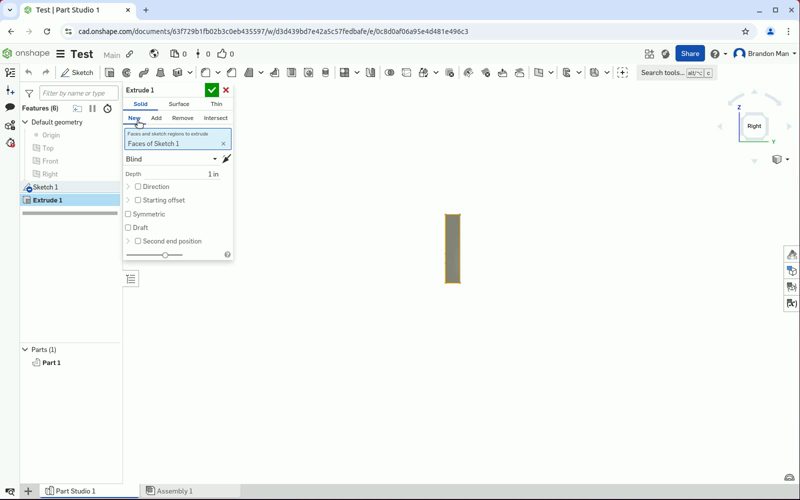
click(137, 120)
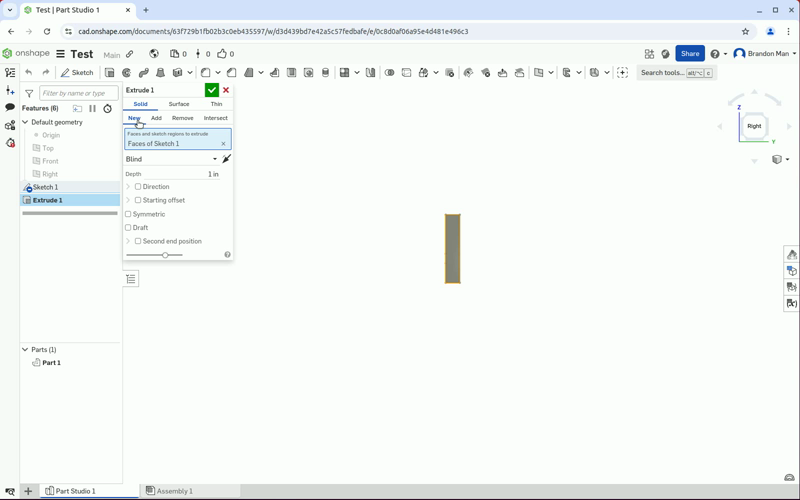
key(tab, 4)
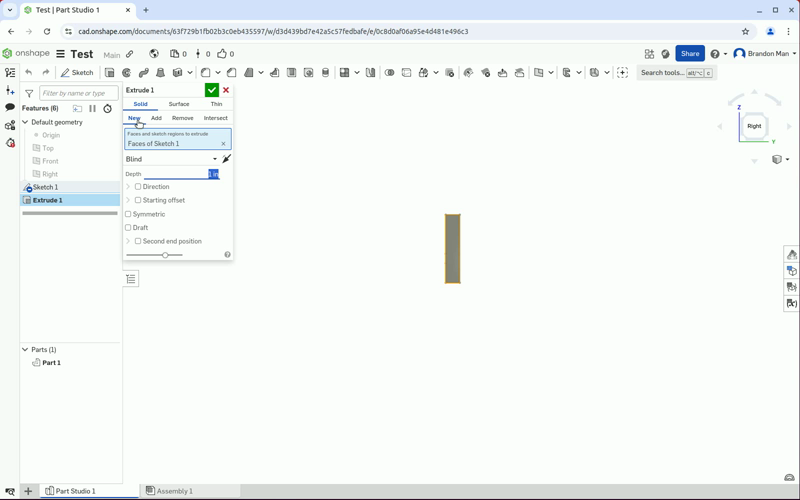
text(11.072)
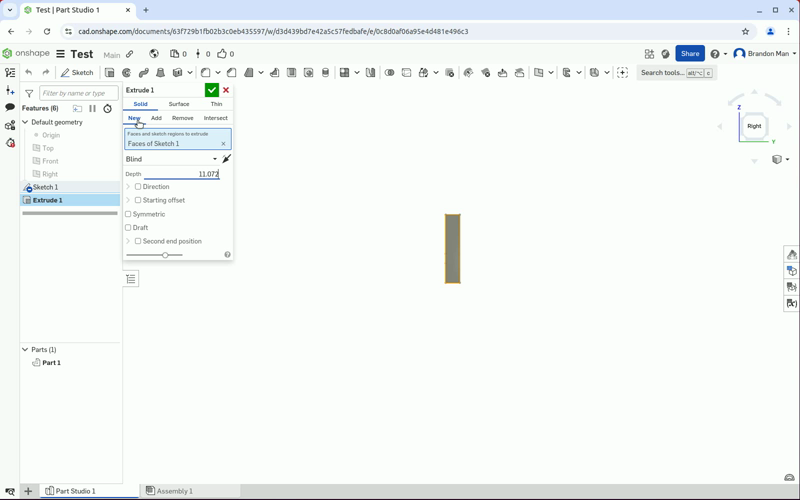
key(tab, 3)
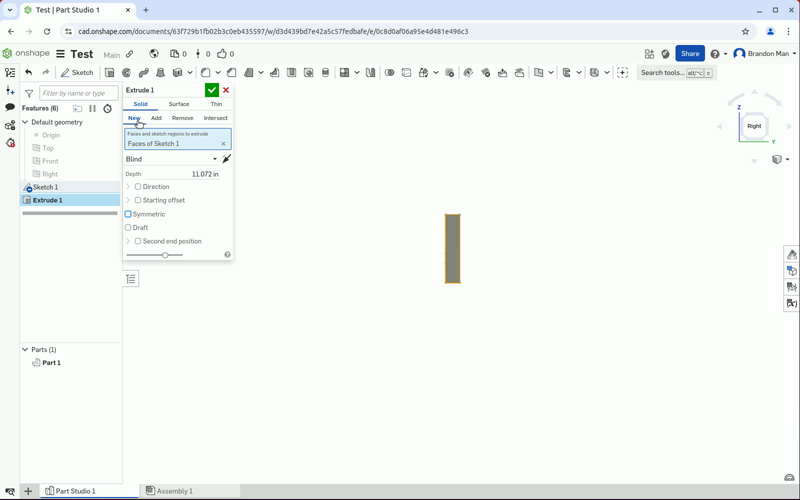
key(space)
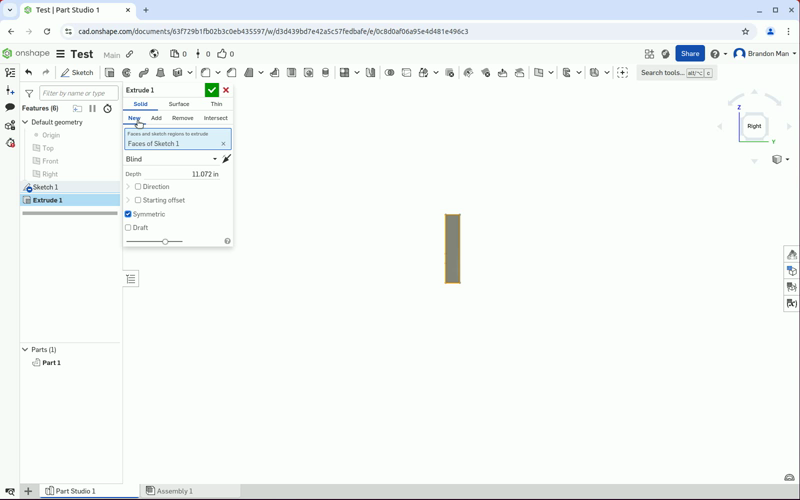
key(enter)
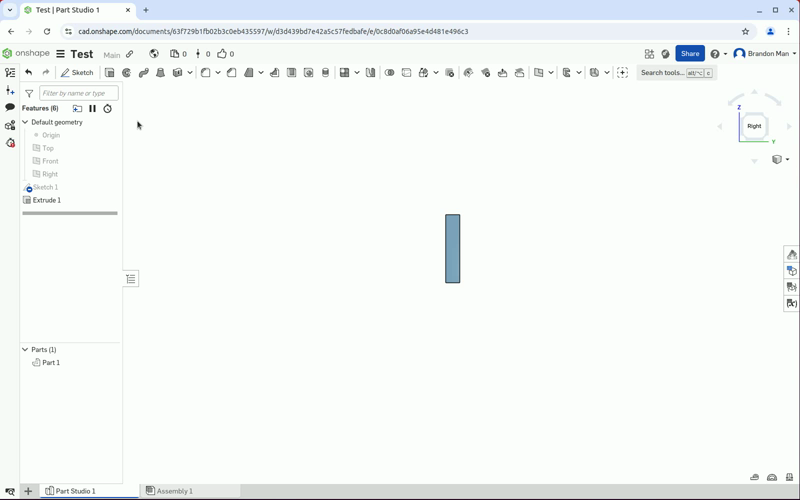
key(shift+h)
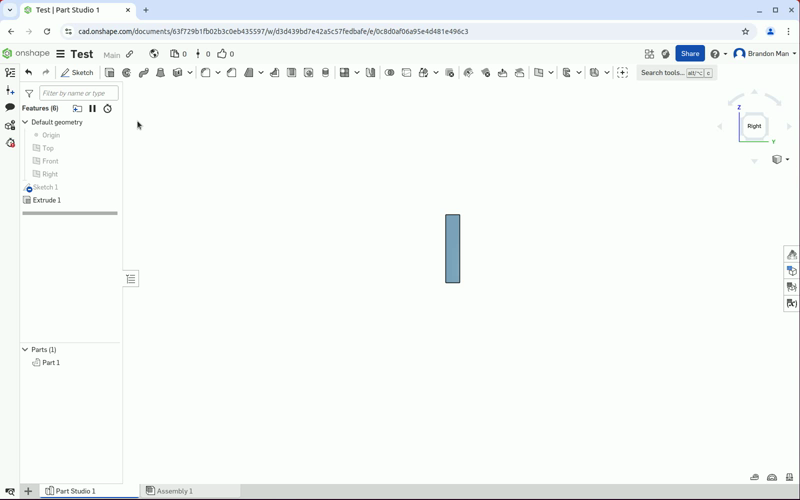
key(shift+h)
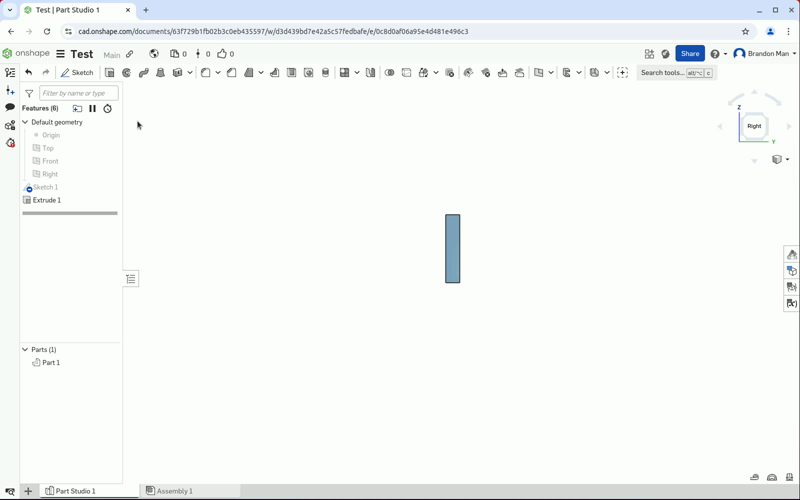
mouse_move(73, 189)
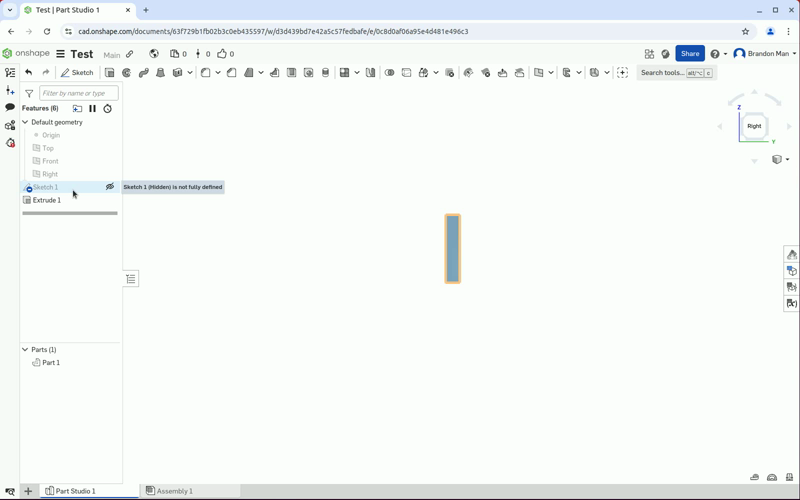
click(73, 189)
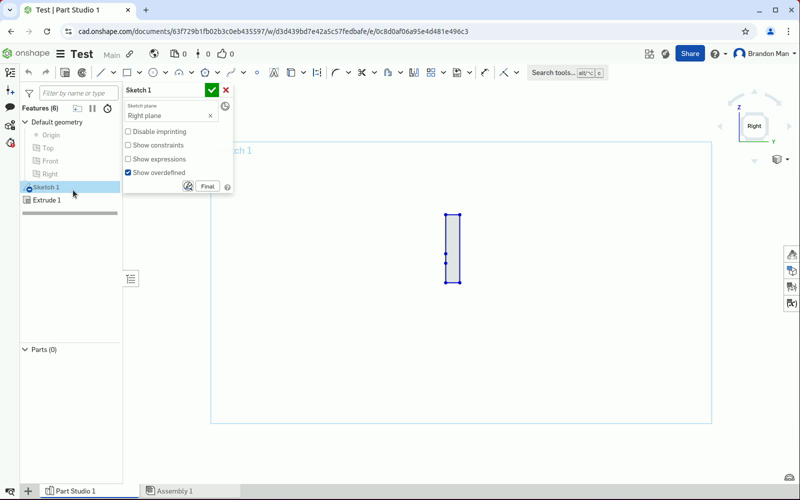
mouse_move(229, 92)
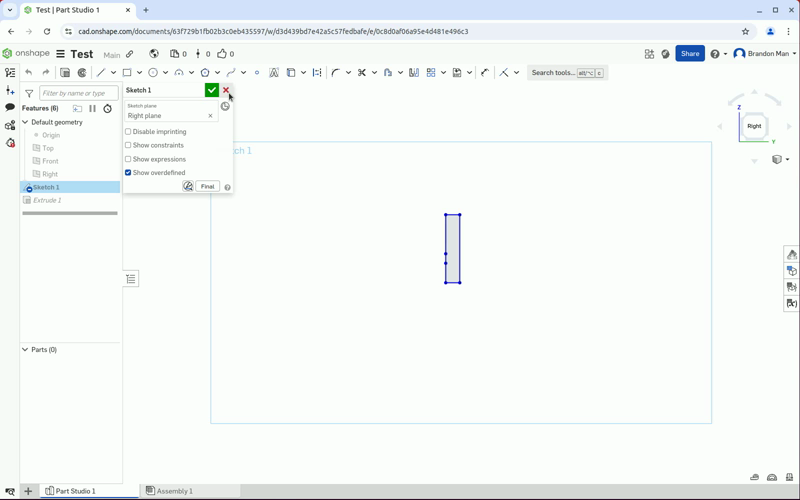
click(229, 92)
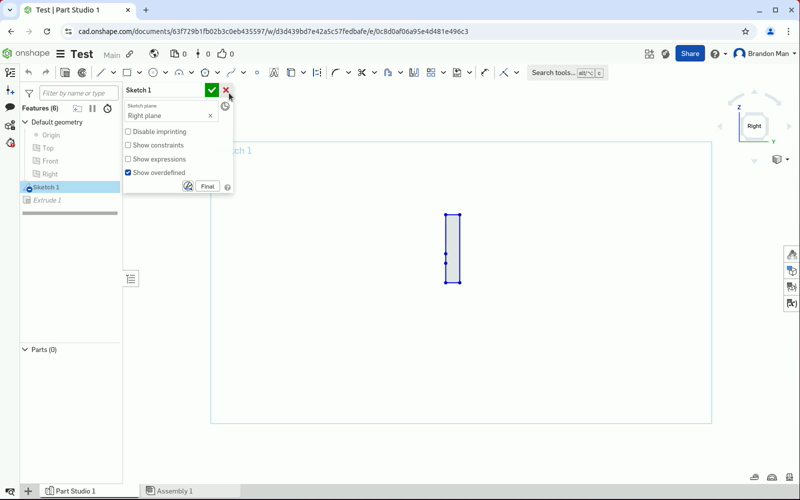
key(shift+s)
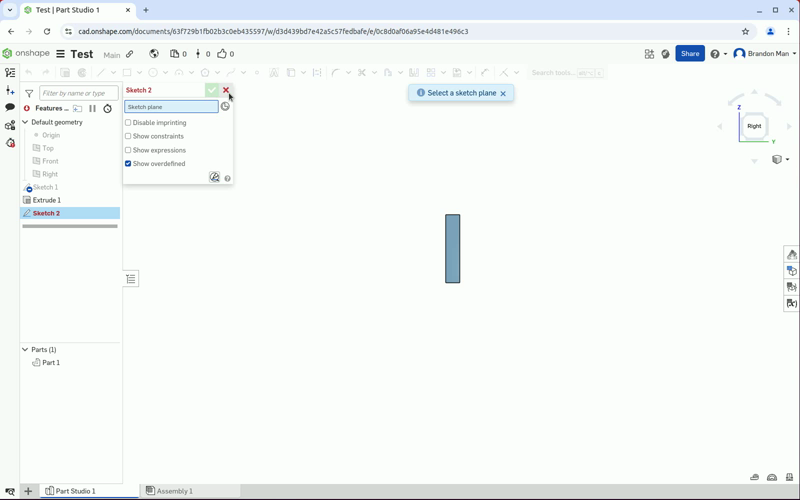
mouse_move(73, 176)
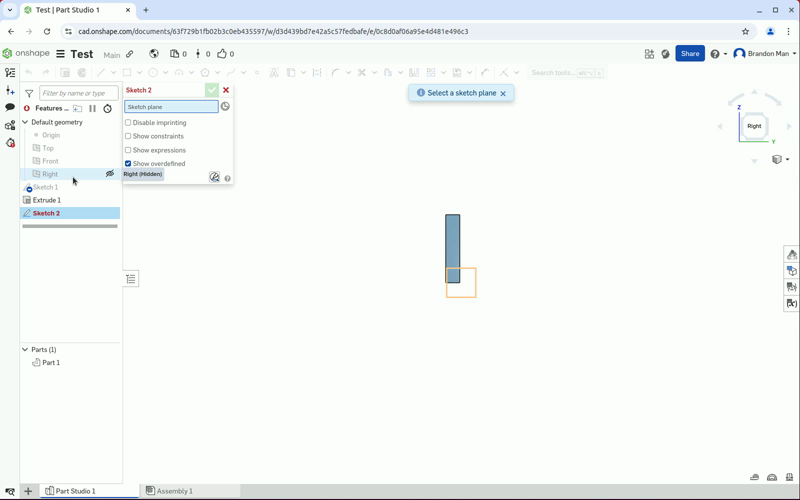
click(73, 176)
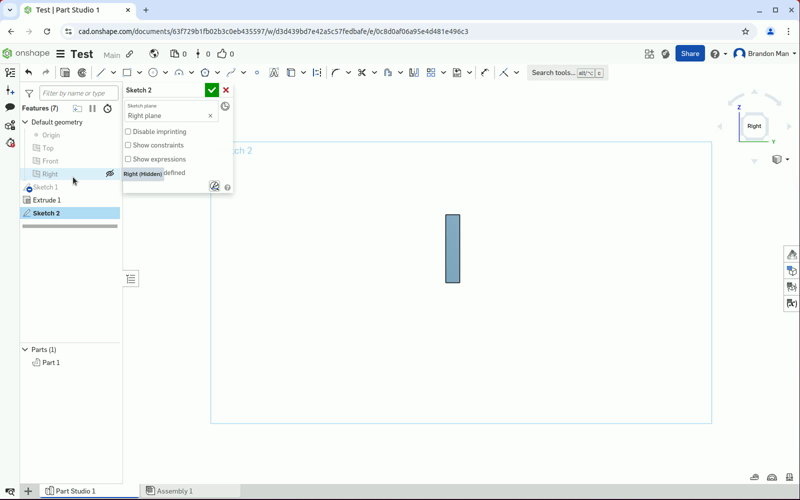
mouse_move(73, 352)
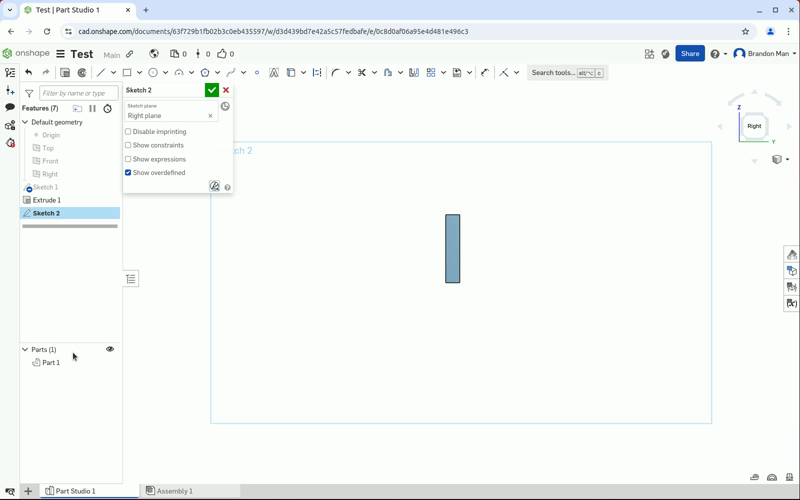
key(y)
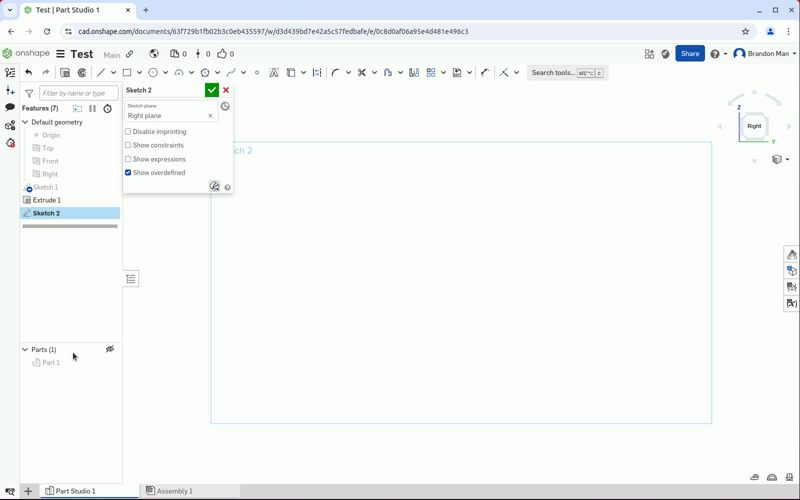
key(l)
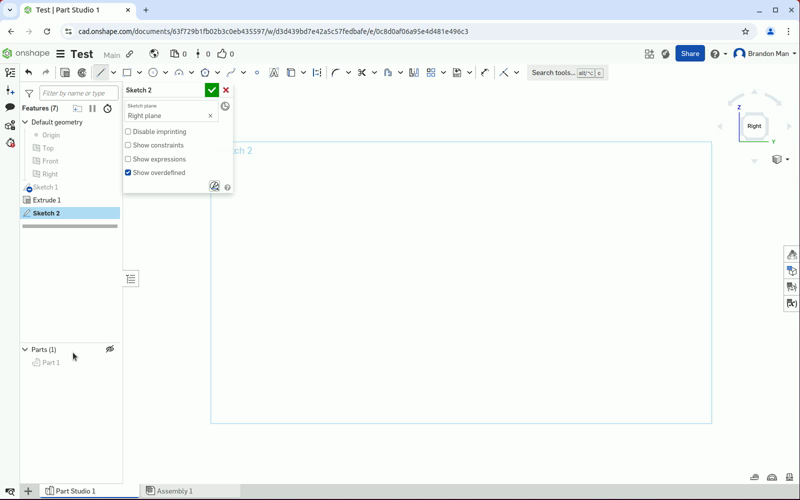
key_down(shift)
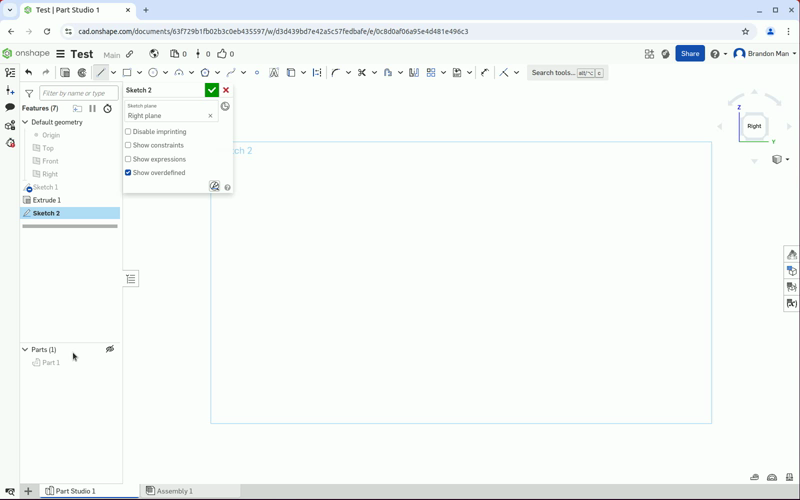
mouse_move(352, 262)
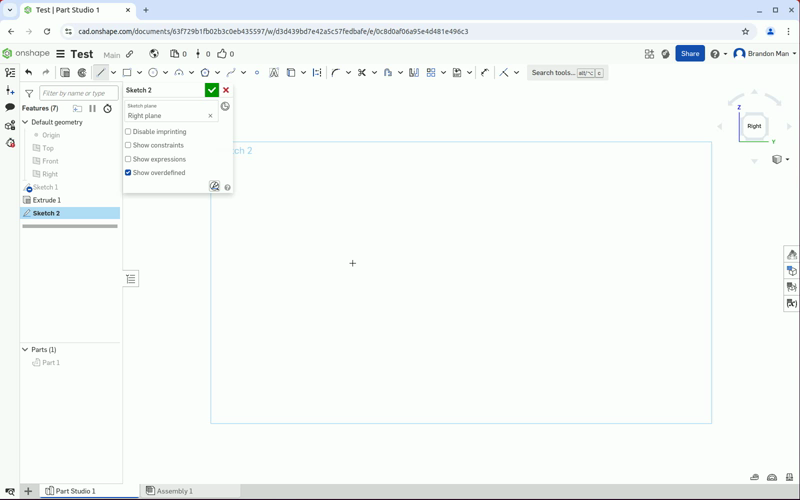
click(352, 262)
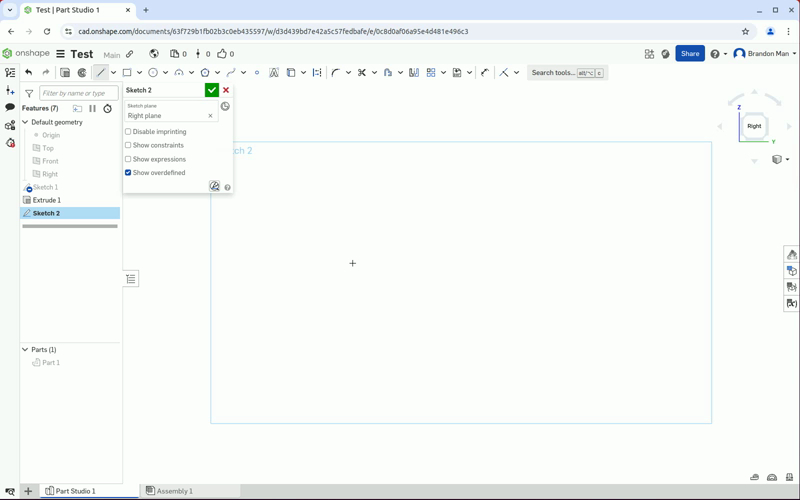
key_up(shift)
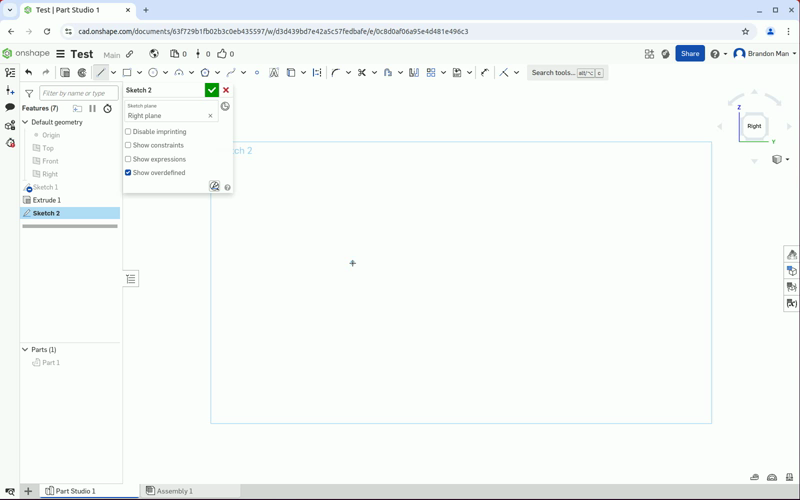
key_down(shift)
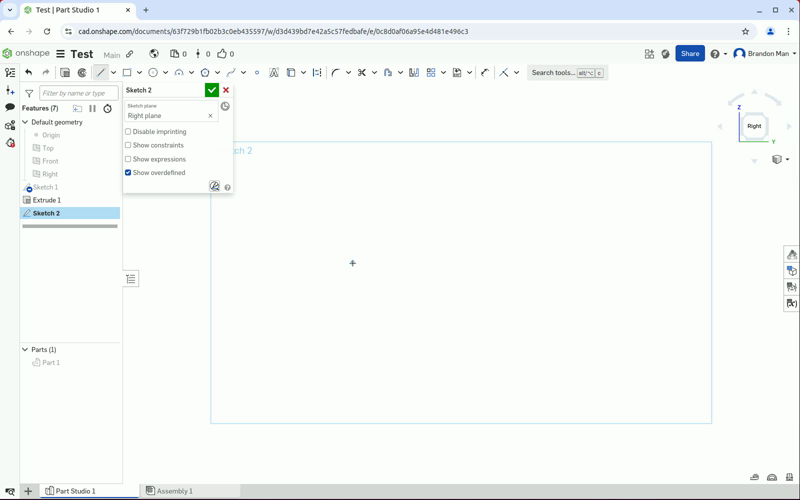
mouse_move(445, 263)
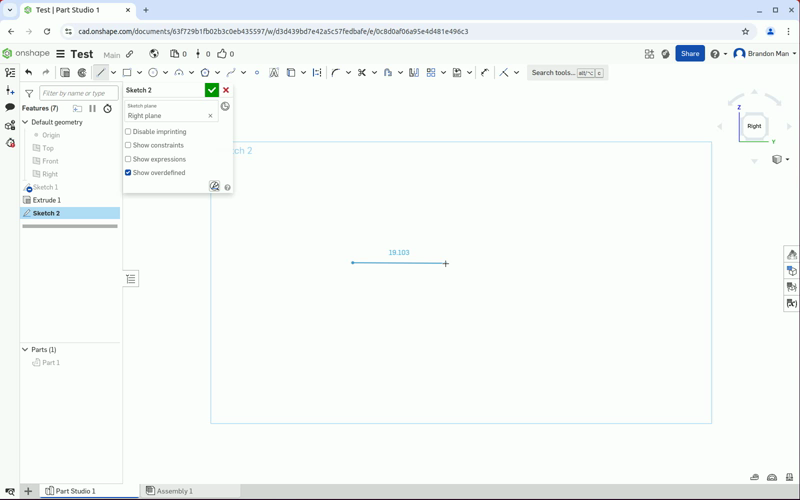
click(445, 263)
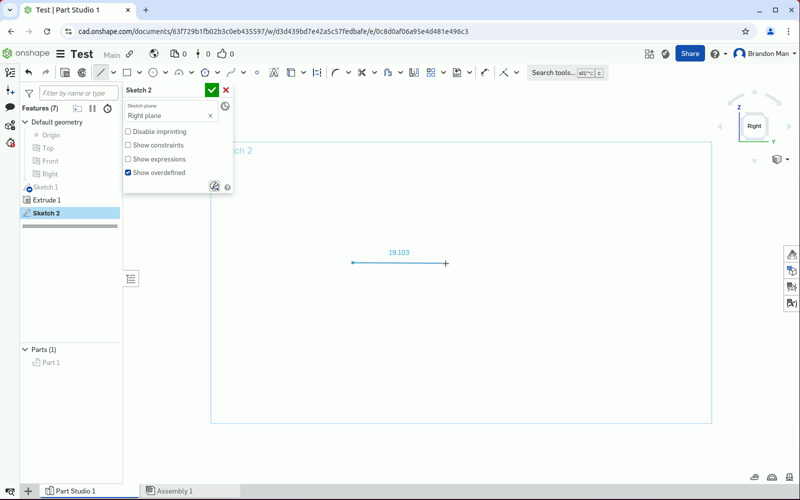
key_up(shift)
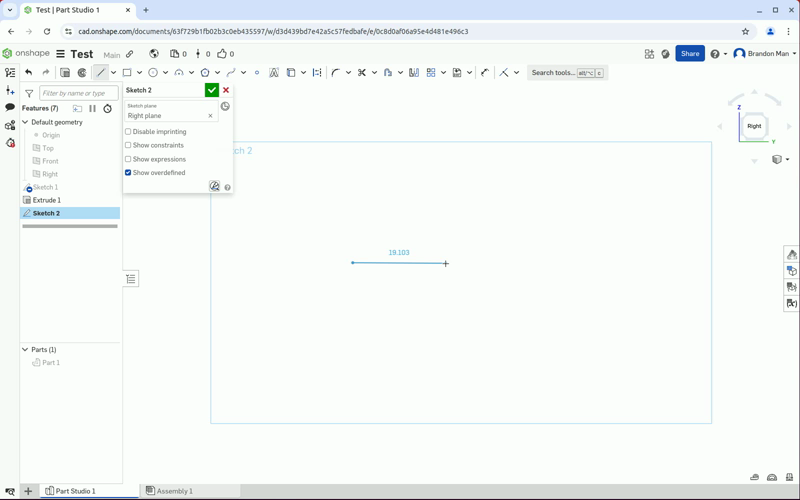
key_down(shift)
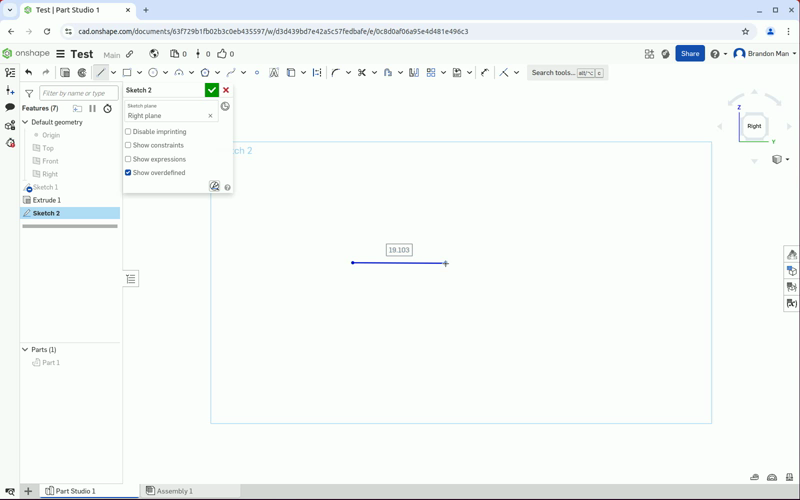
mouse_move(475, 263)
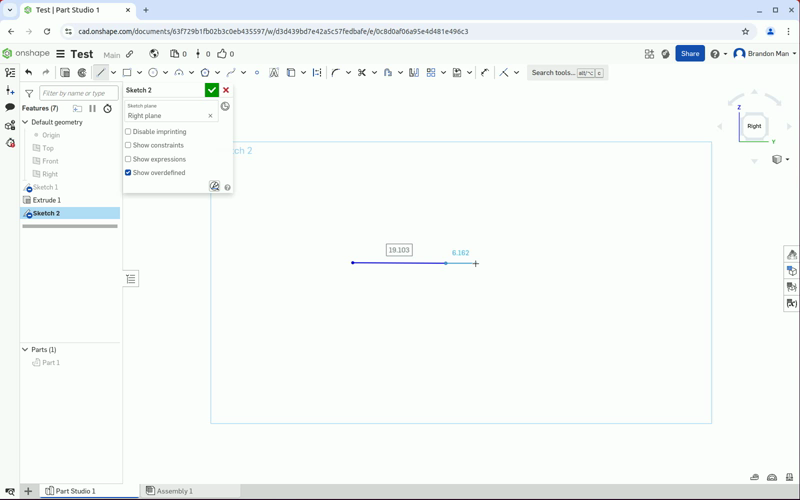
mouse_move(445, 253)
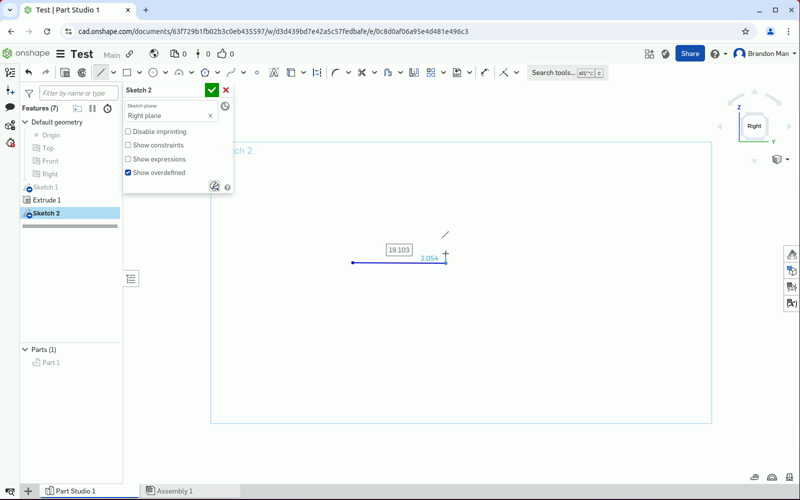
click(445, 253)
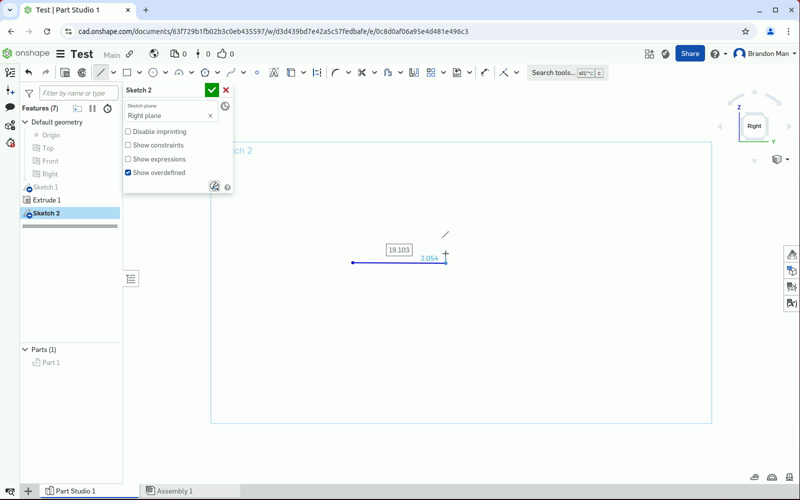
key_up(shift)
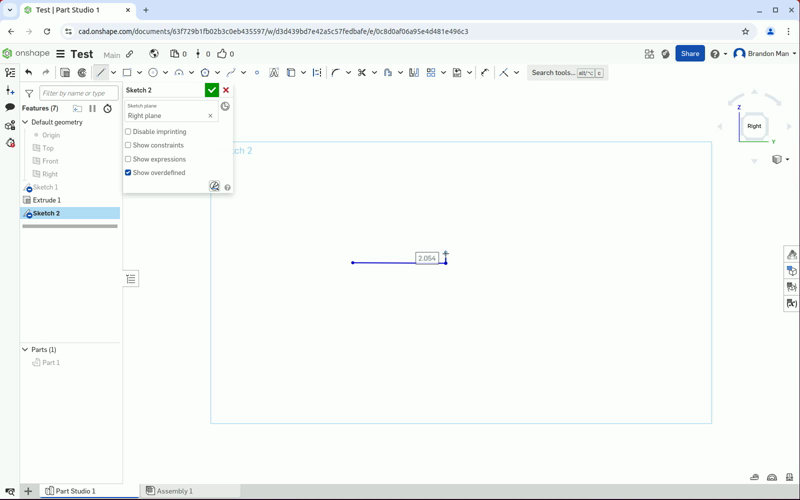
key_down(shift)
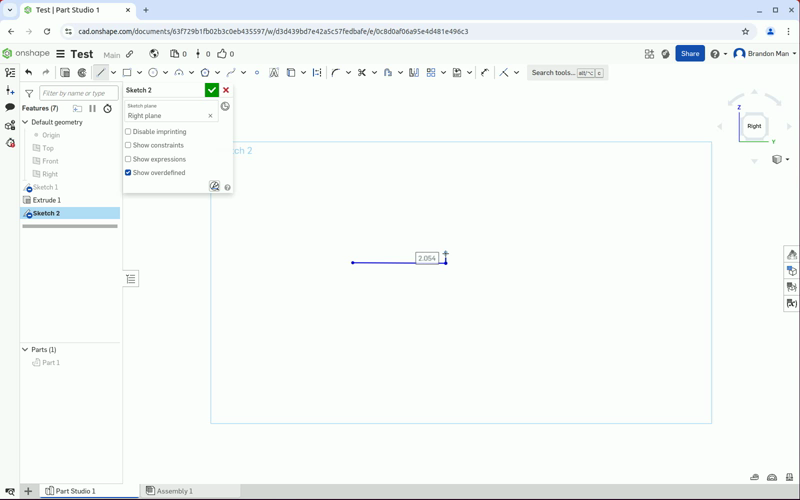
mouse_move(352, 253)
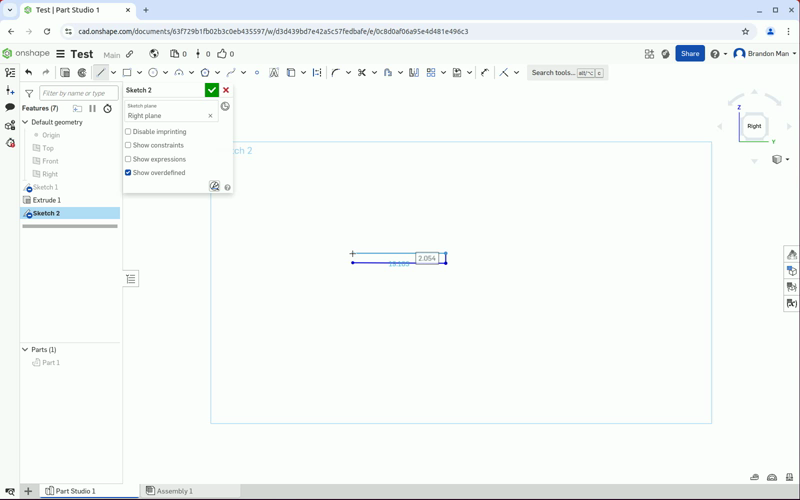
click(352, 253)
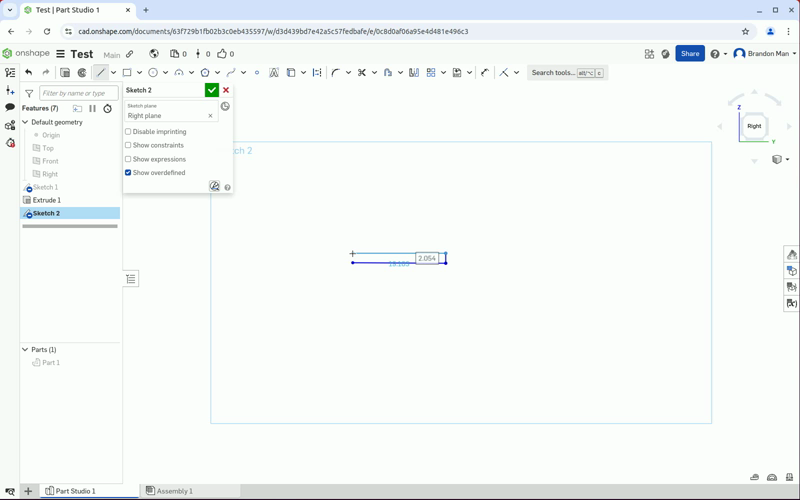
key_up(shift)
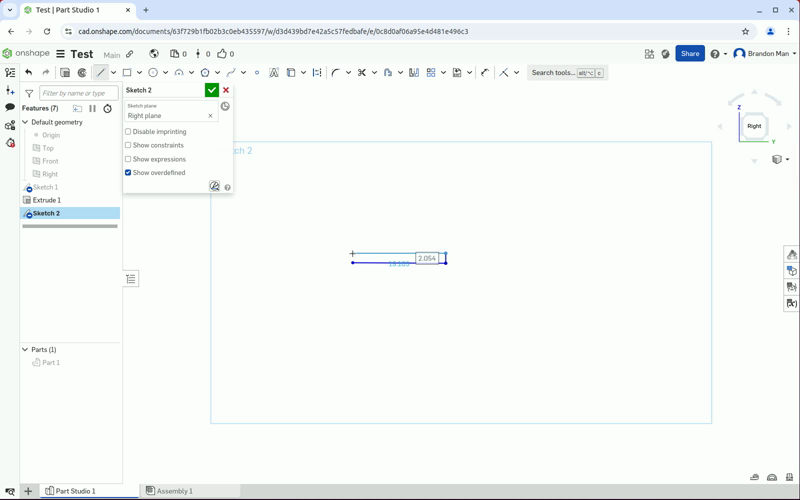
mouse_move(382, 253)
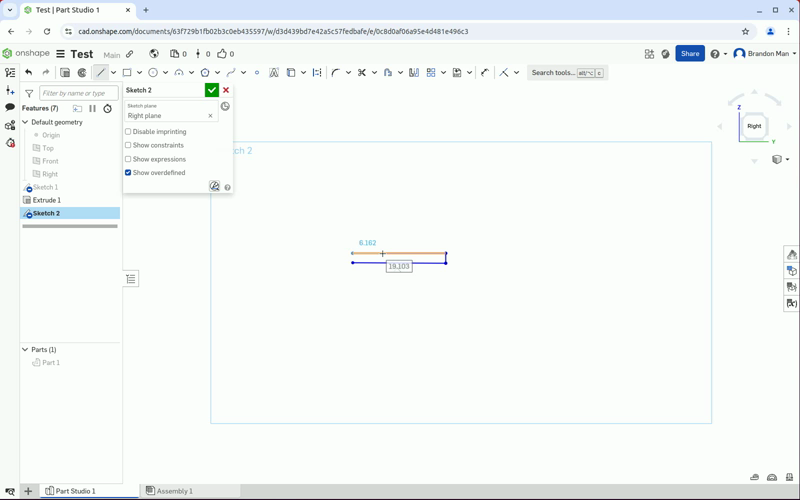
key_down(shift)
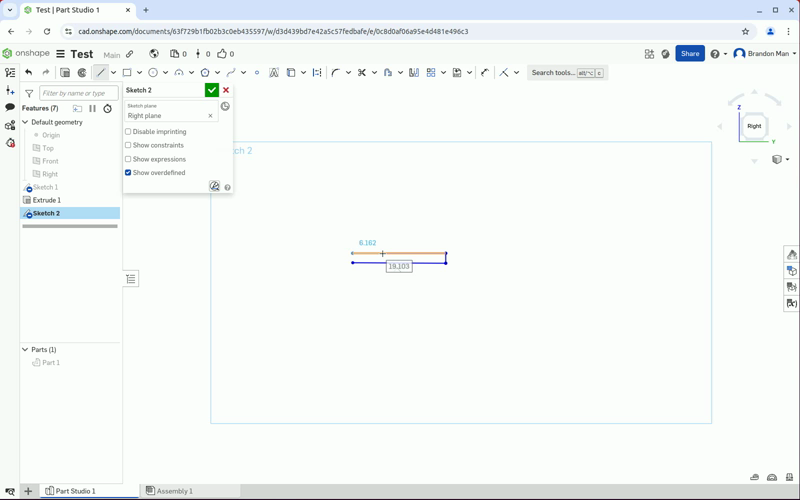
mouse_move(352, 262)
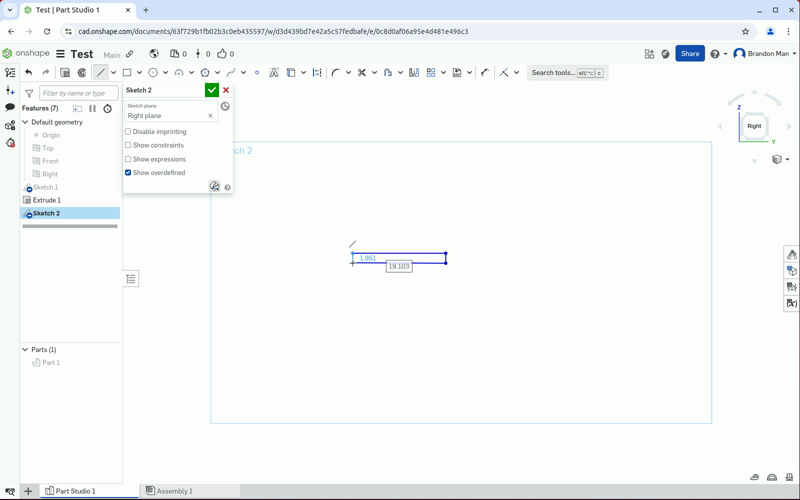
key_up(shift)
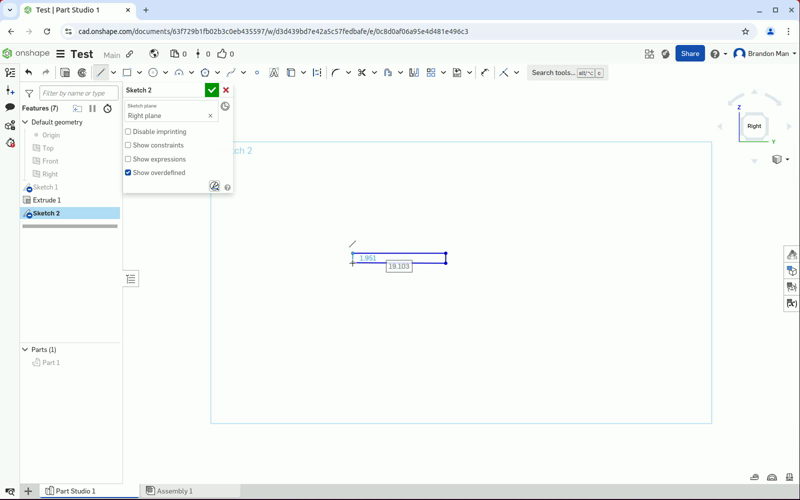
click(352, 262)
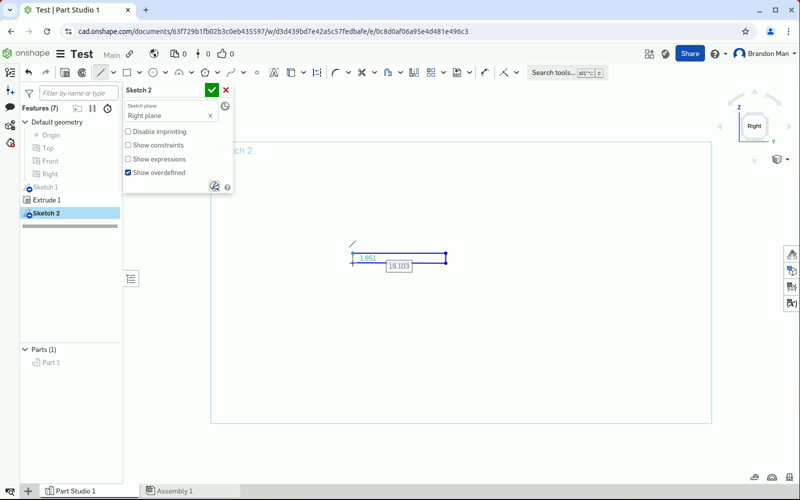
key(esc)
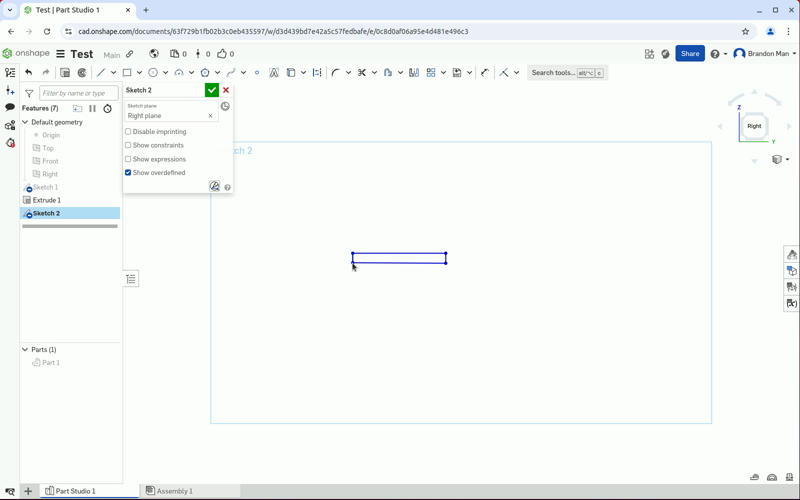
mouse_move(353, 254)
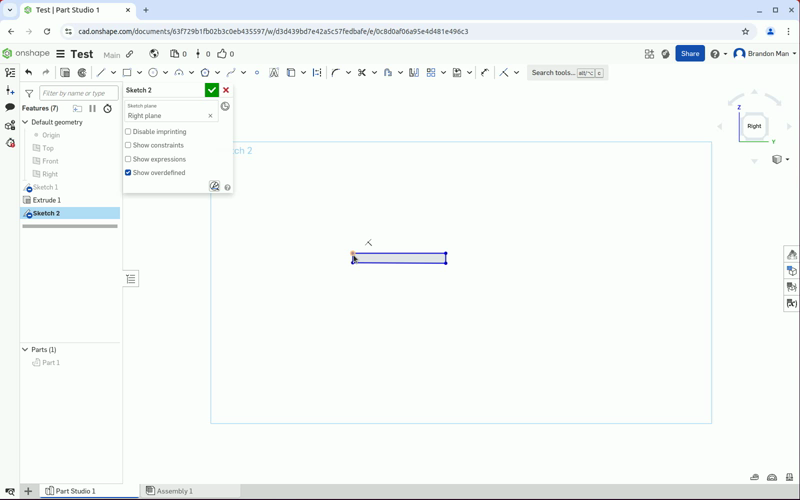
scroll(6)
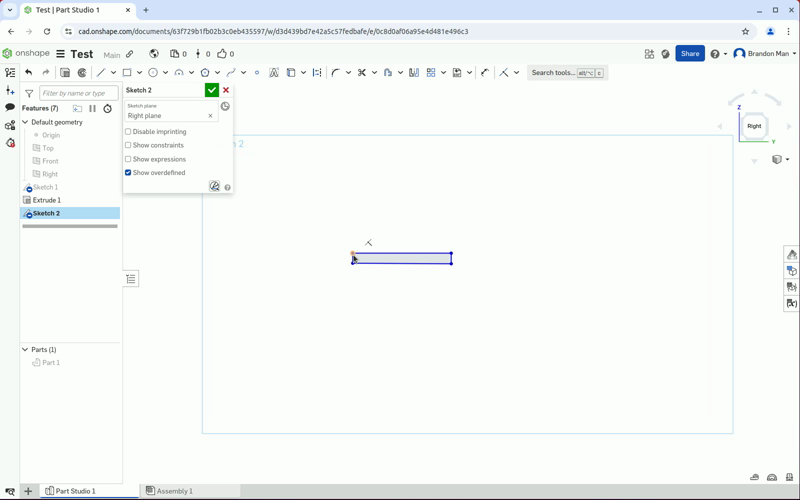
scroll(6)
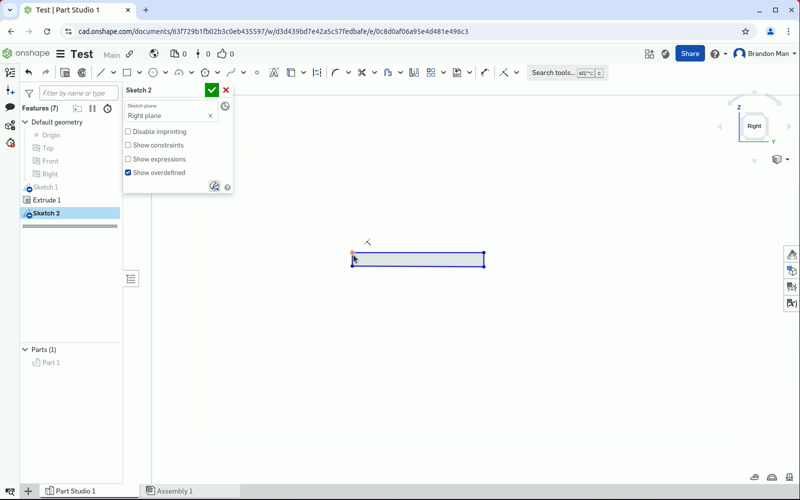
scroll(6)
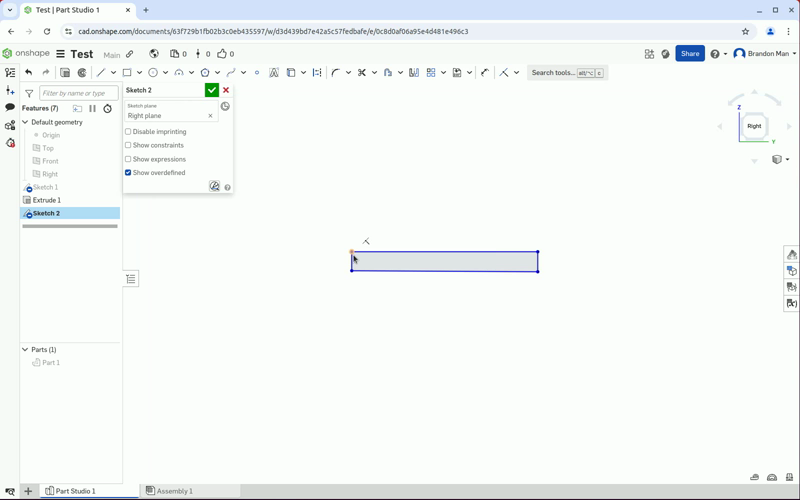
scroll(6)
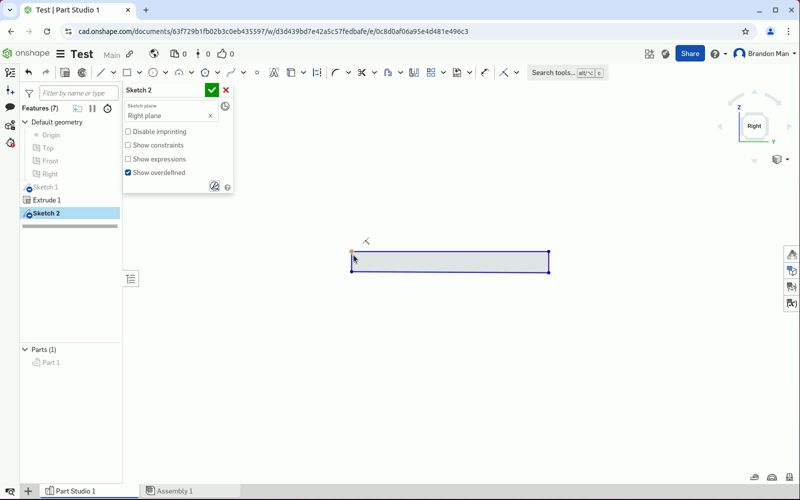
scroll(6)
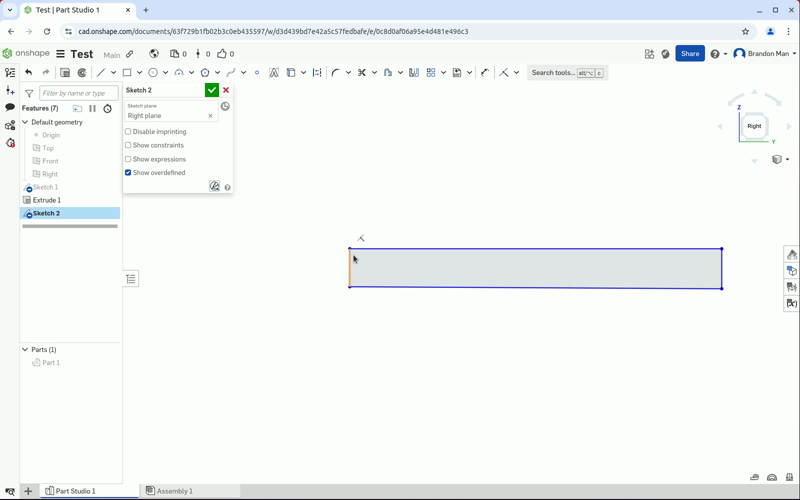
scroll(6)
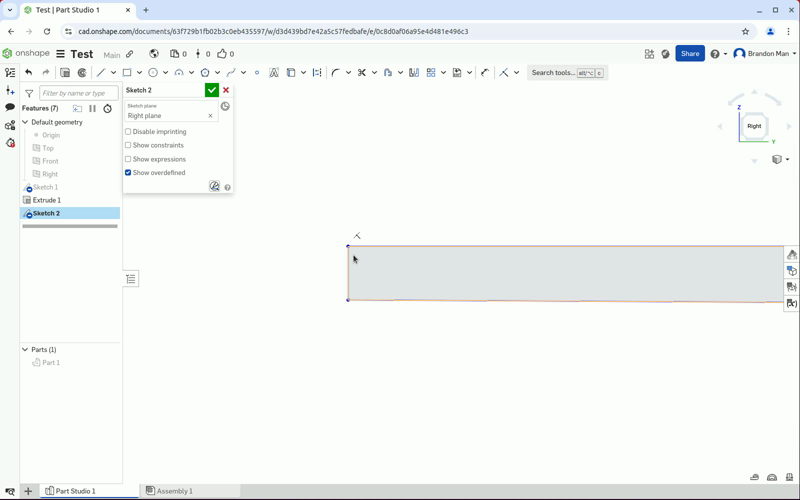
scroll(6)
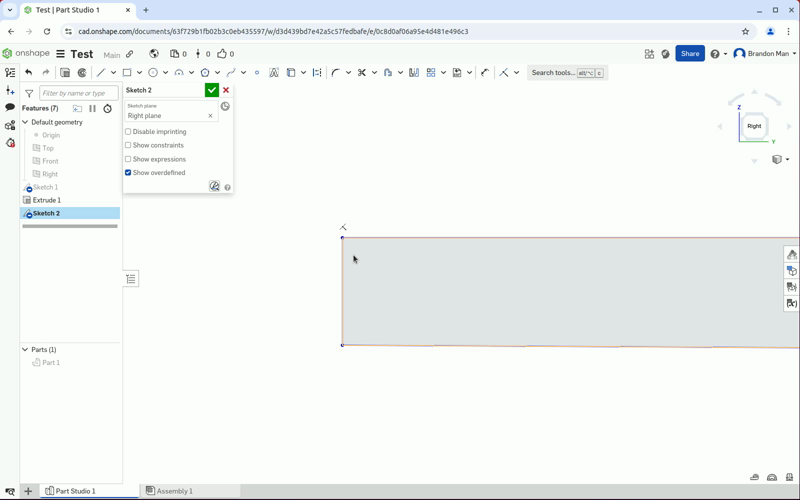
click(353, 254)
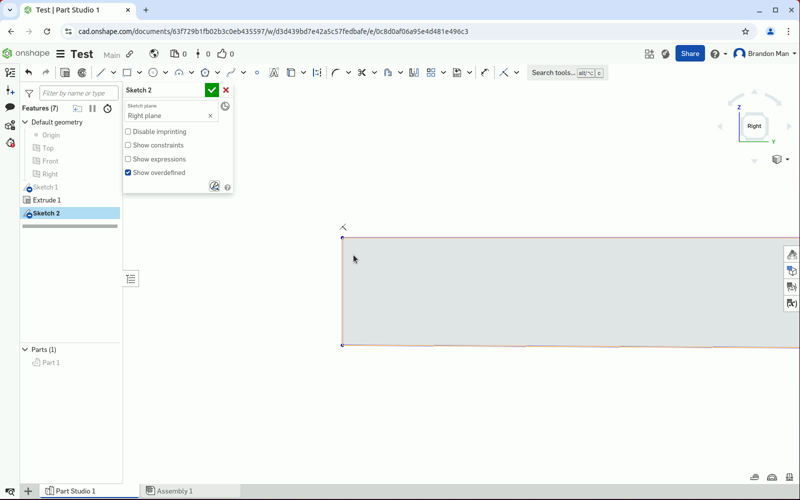
scroll(-6)
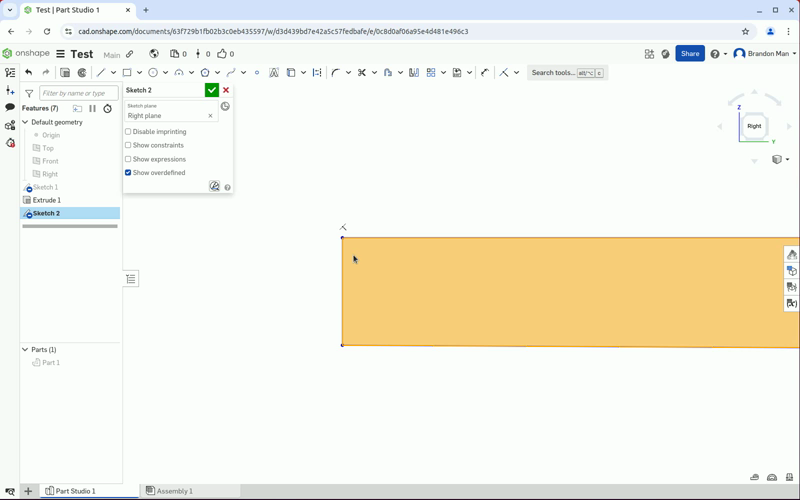
scroll(-6)
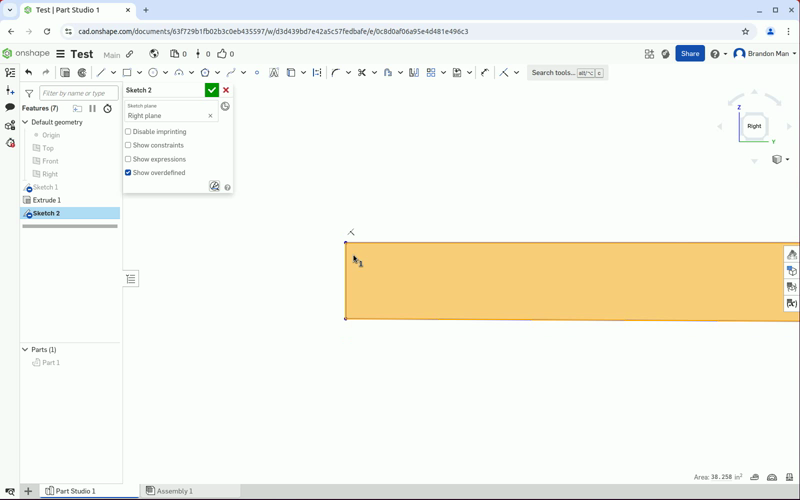
scroll(-6)
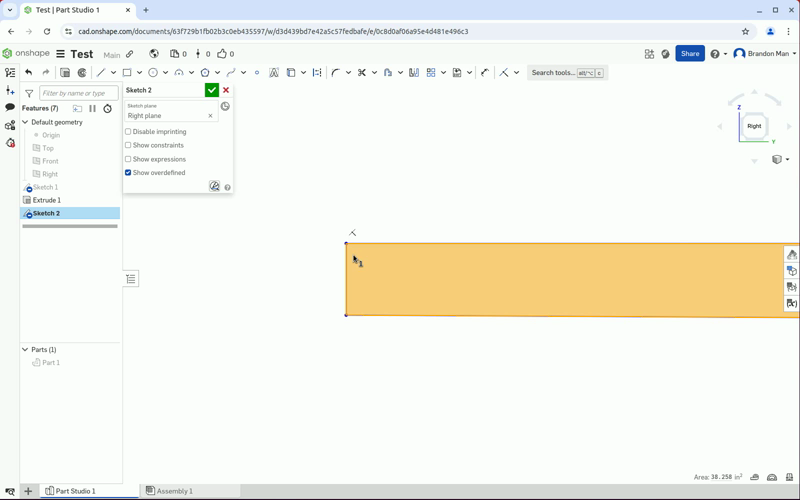
scroll(-6)
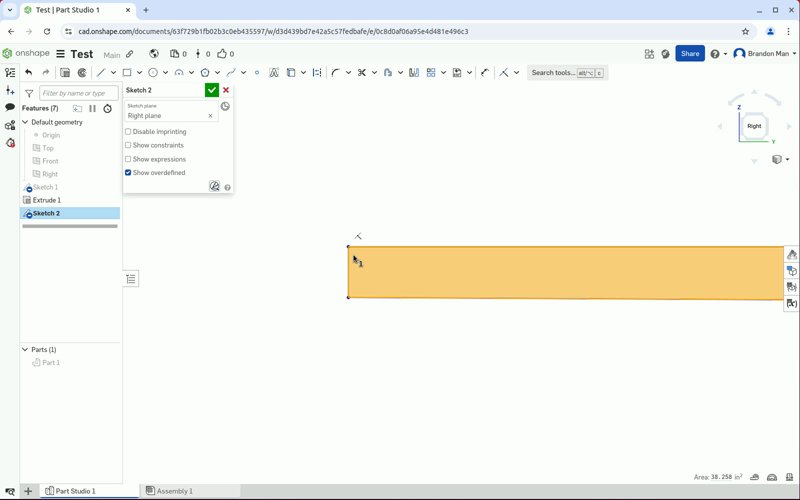
scroll(-6)
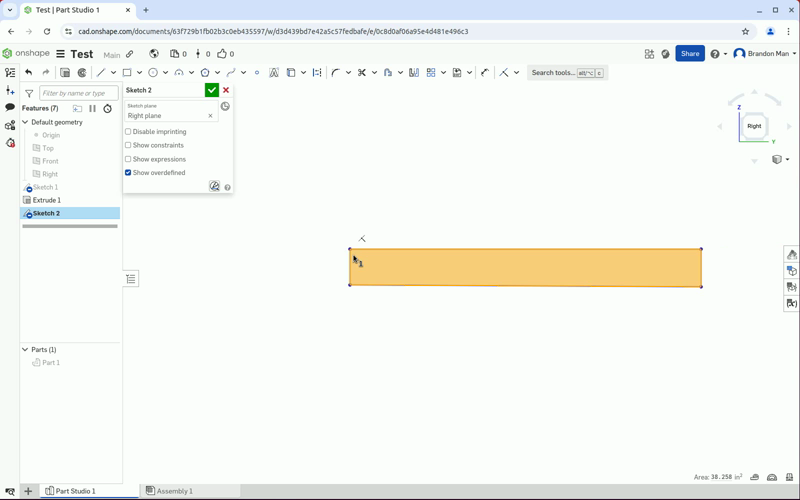
scroll(-6)
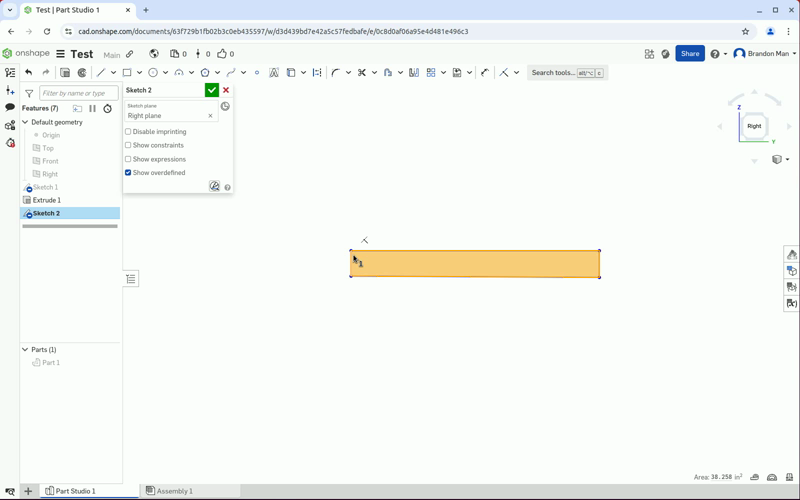
scroll(-6)
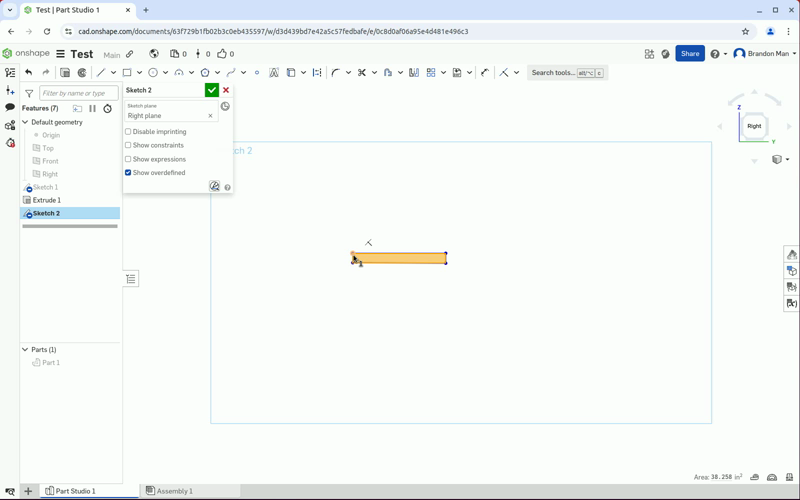
mouse_move(73, 352)
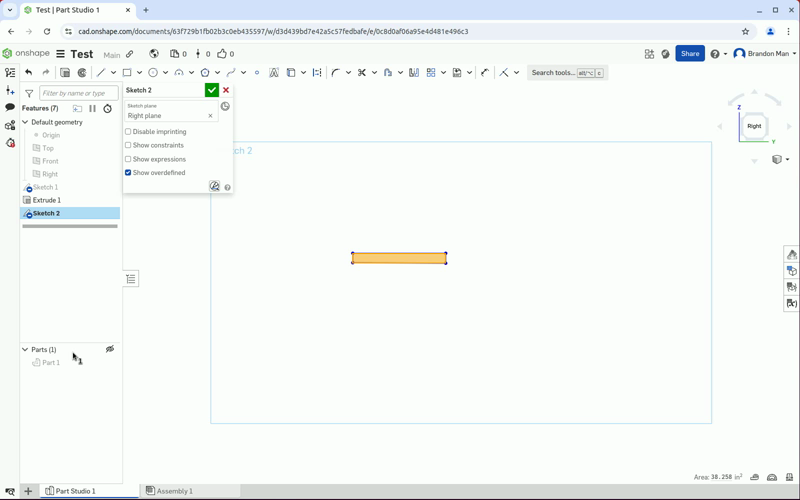
key(shift+y)
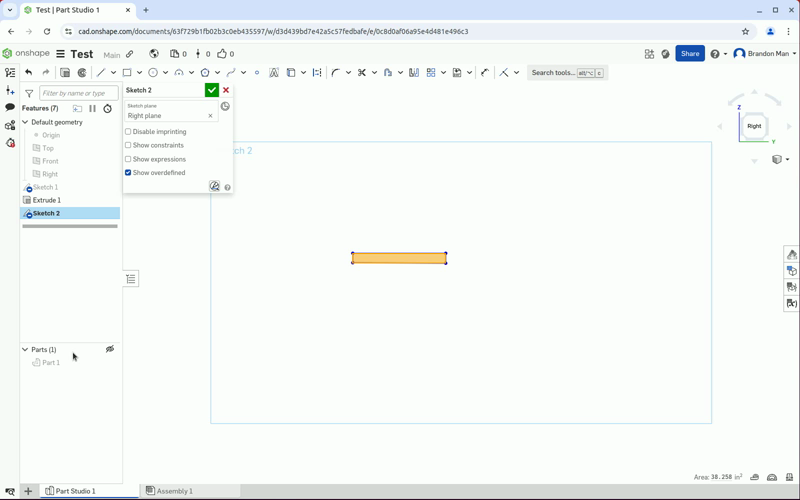
key(shift+e)
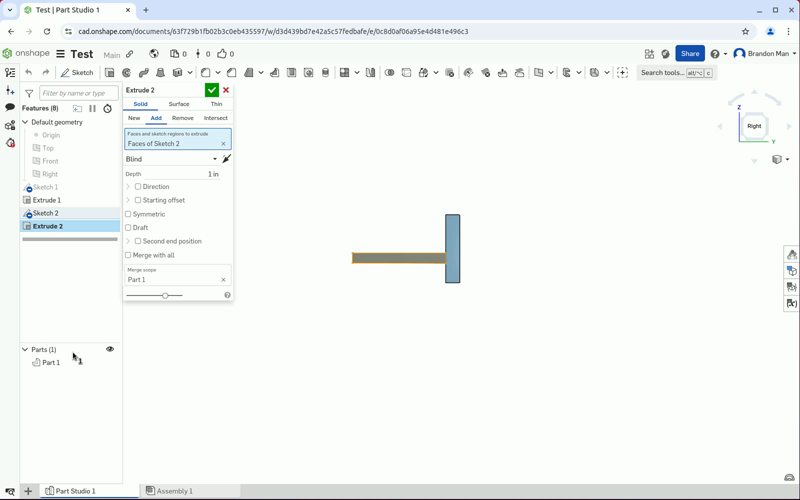
mouse_move(143, 106)
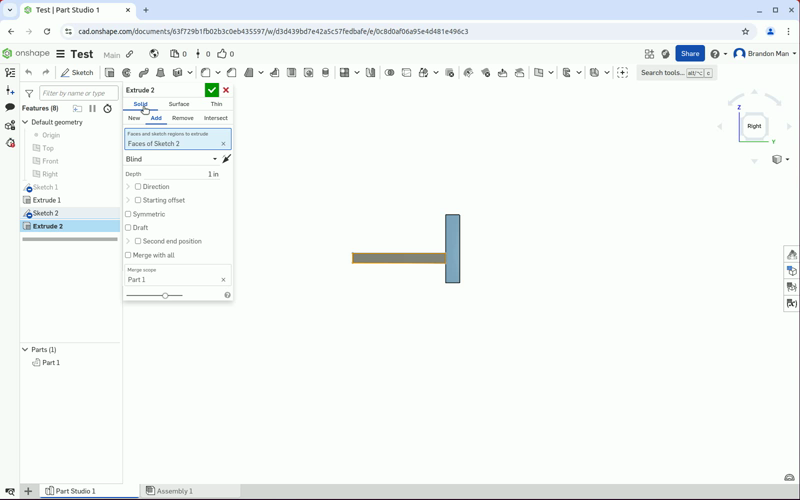
click(143, 106)
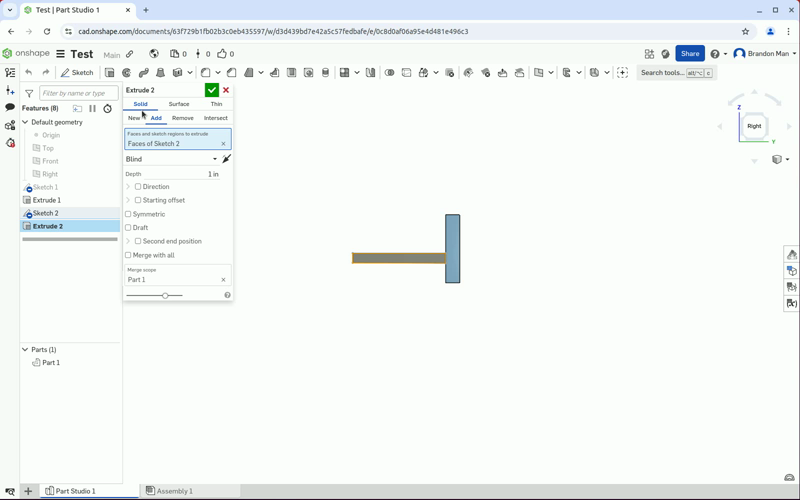
mouse_move(137, 120)
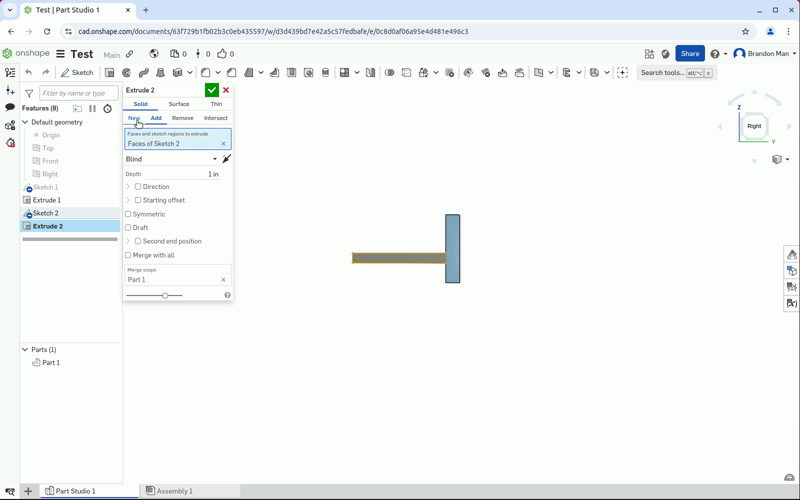
click(137, 120)
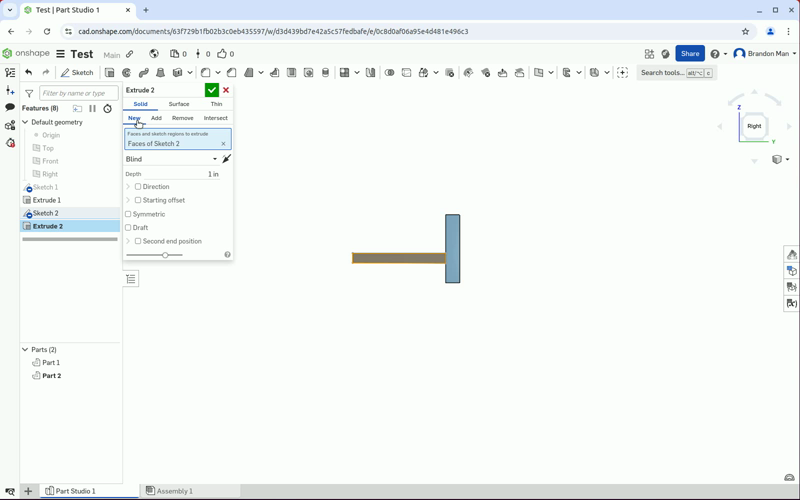
key(tab, 4)
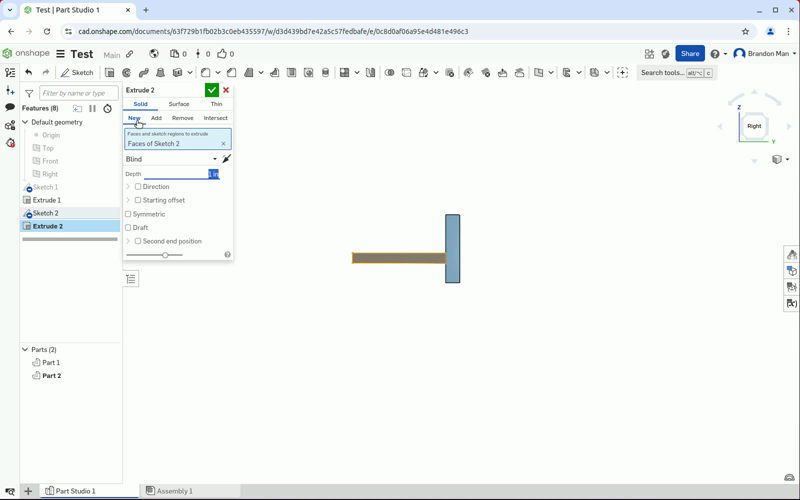
text(11.072)
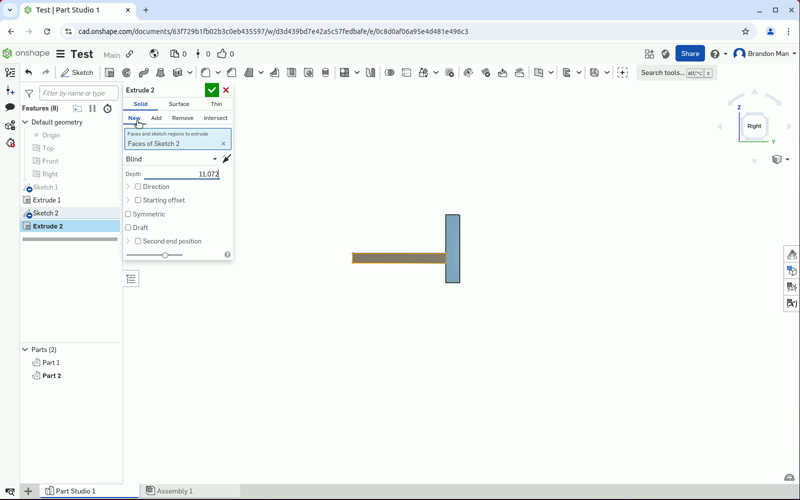
key(tab, 3)
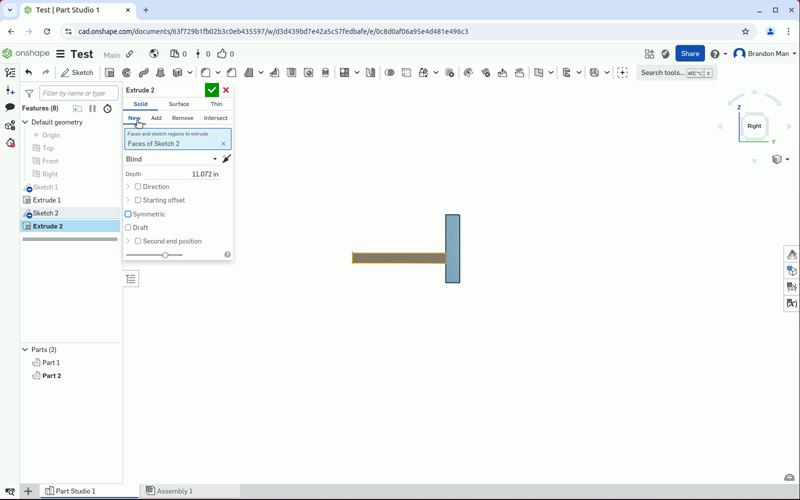
key(space)
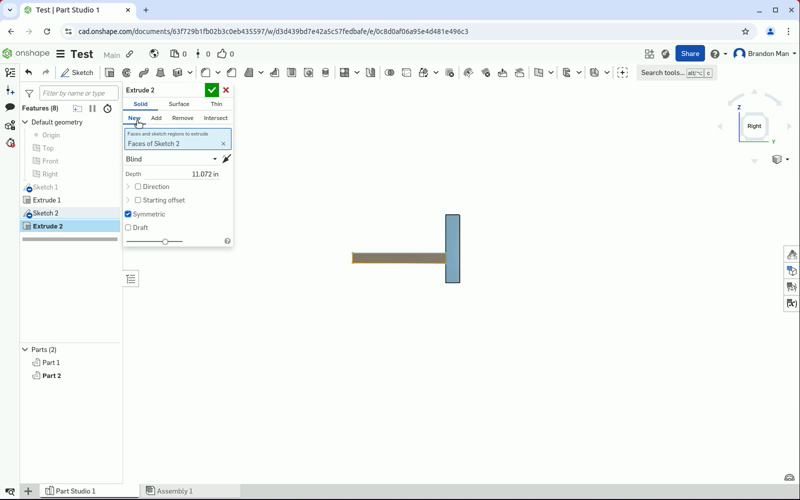
key(enter)
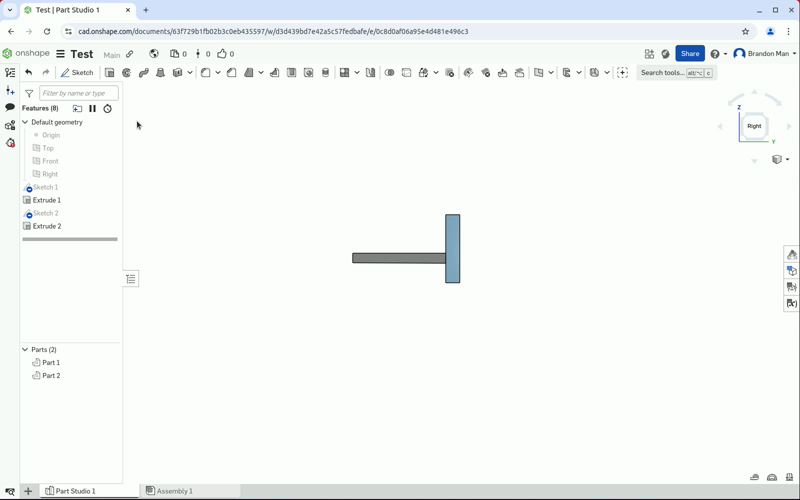
key(shift+h)
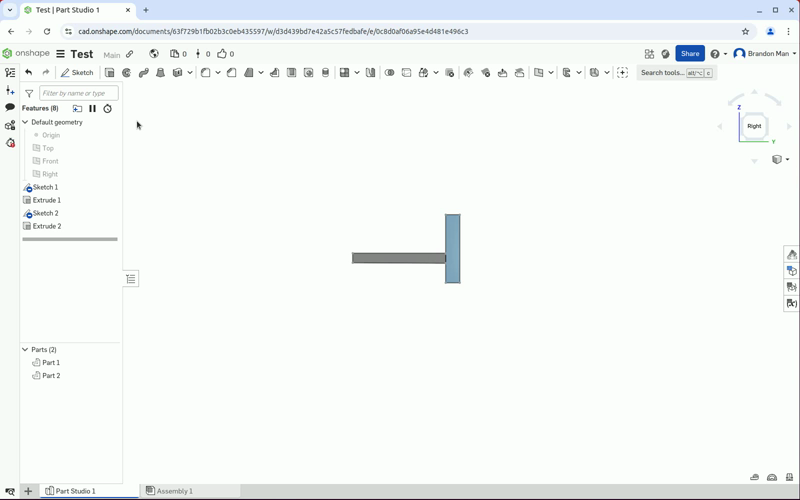
key(shift+h)
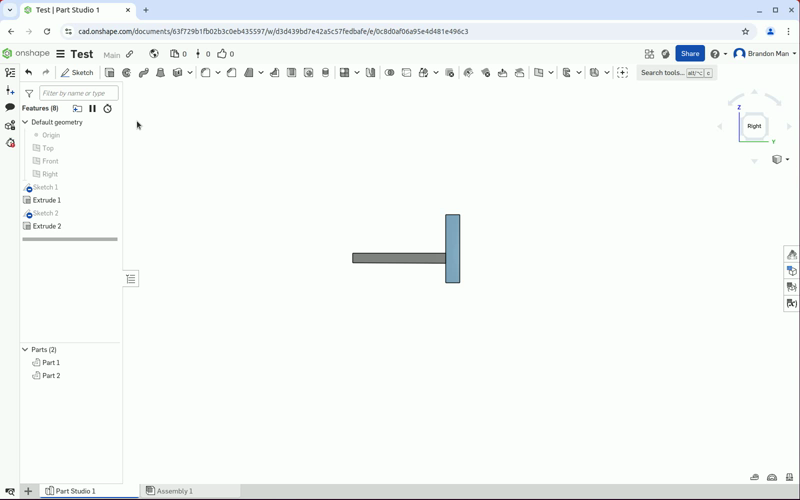
mouse_move(73, 189)
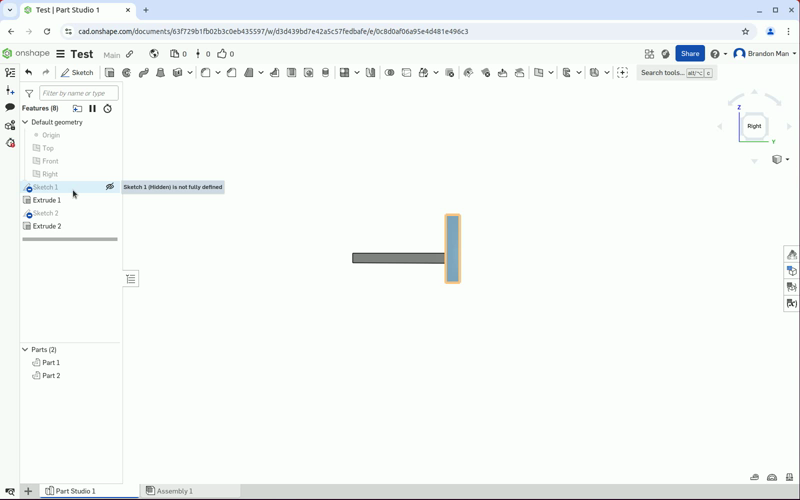
click(73, 189)
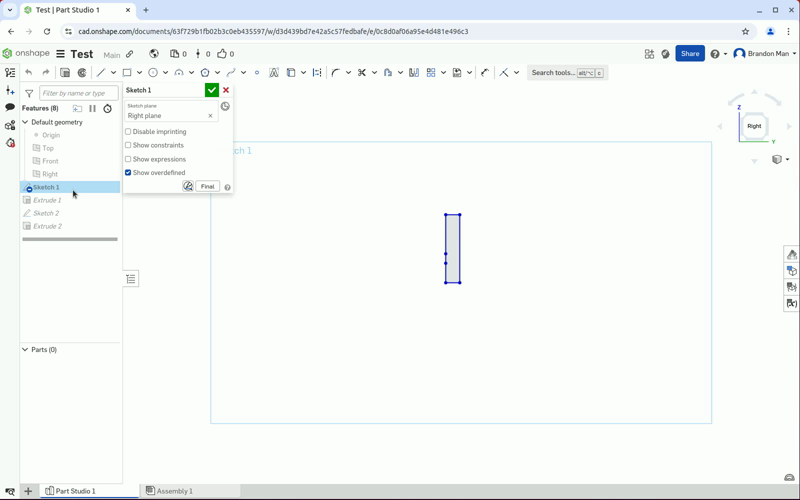
mouse_move(229, 92)
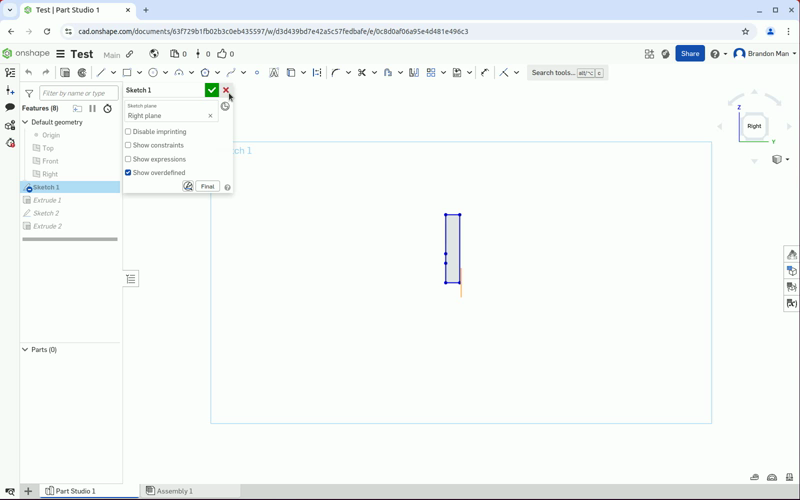
click(229, 92)
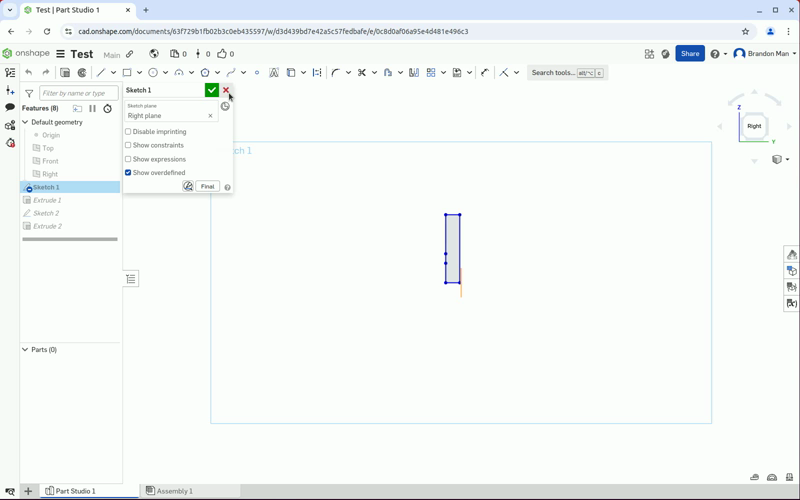
key(shift+s)
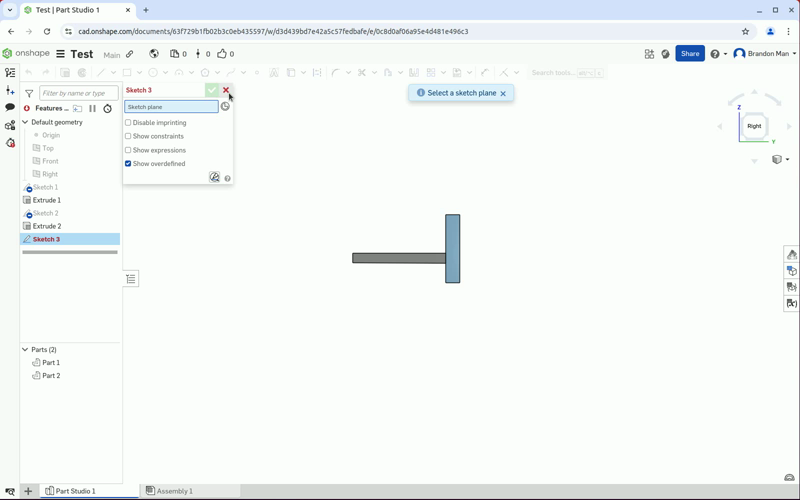
mouse_move(73, 176)
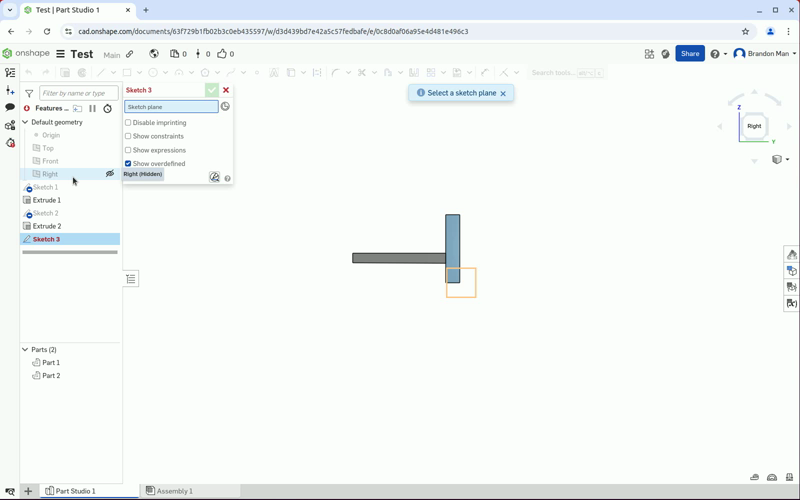
click(73, 176)
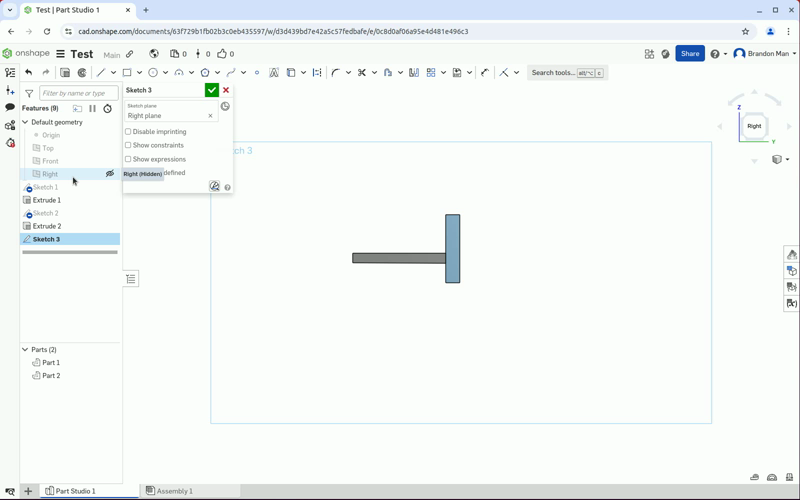
mouse_move(73, 352)
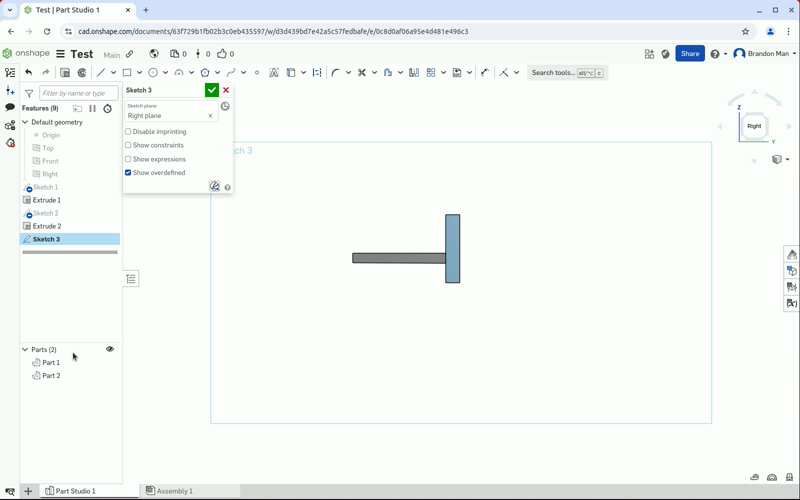
key(y)
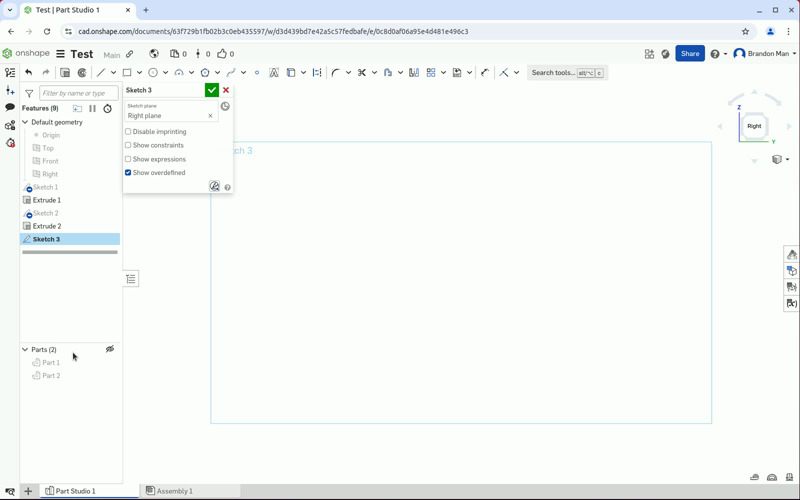
key(l)
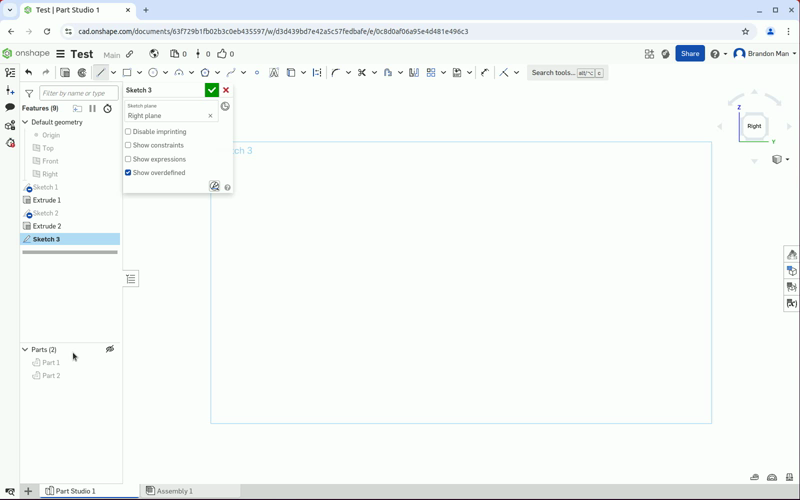
key_down(shift)
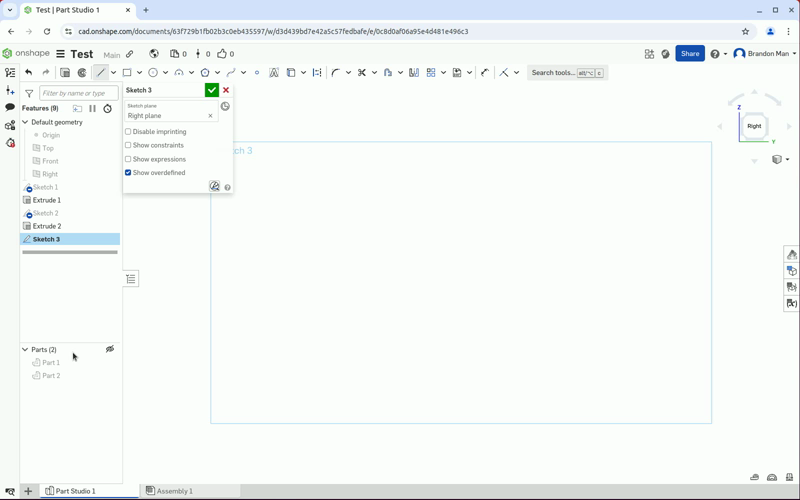
mouse_move(348, 282)
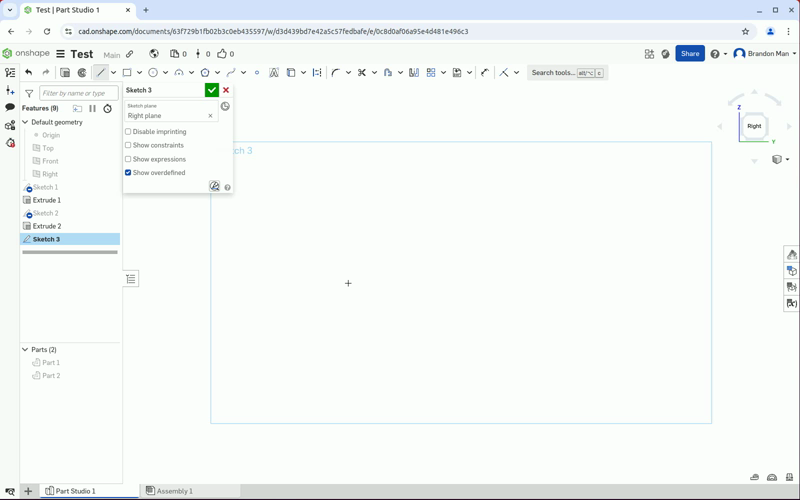
click(348, 282)
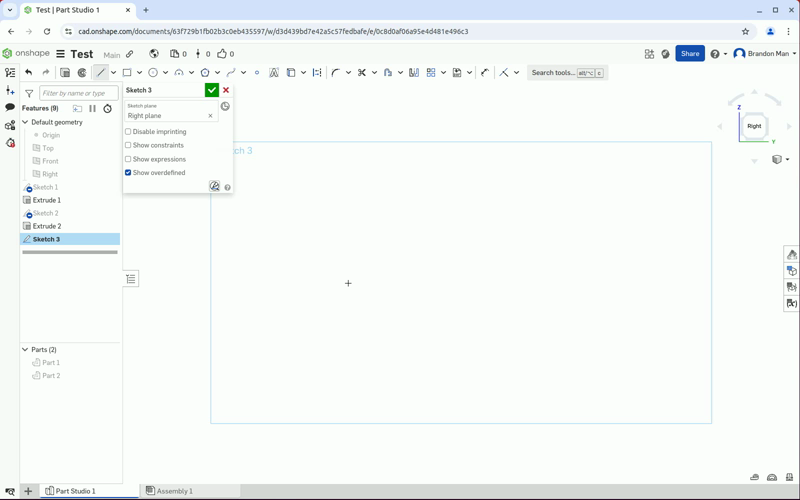
key_up(shift)
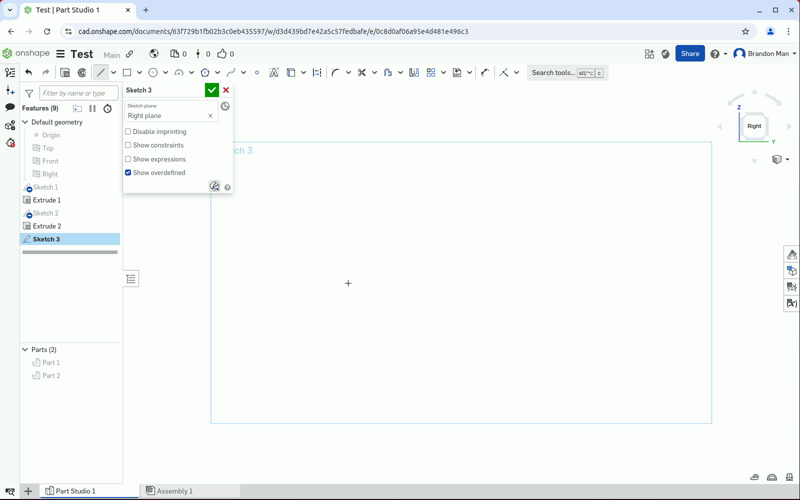
key_down(shift)
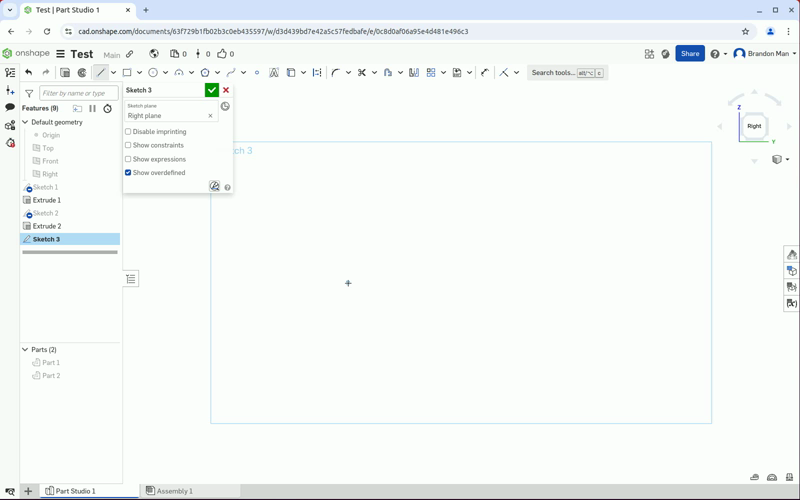
mouse_move(378, 282)
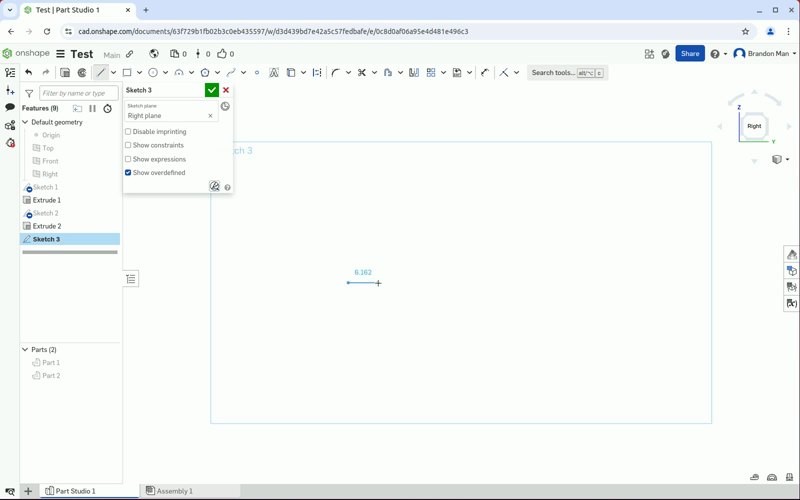
mouse_move(353, 282)
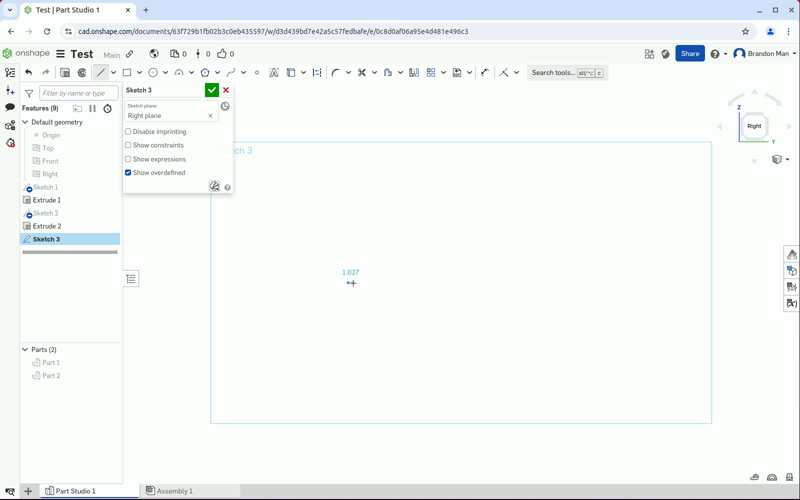
scroll(6)
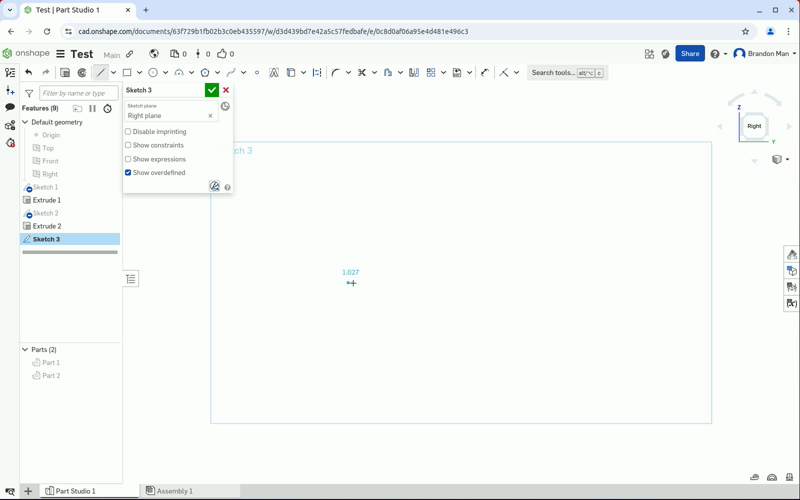
scroll(6)
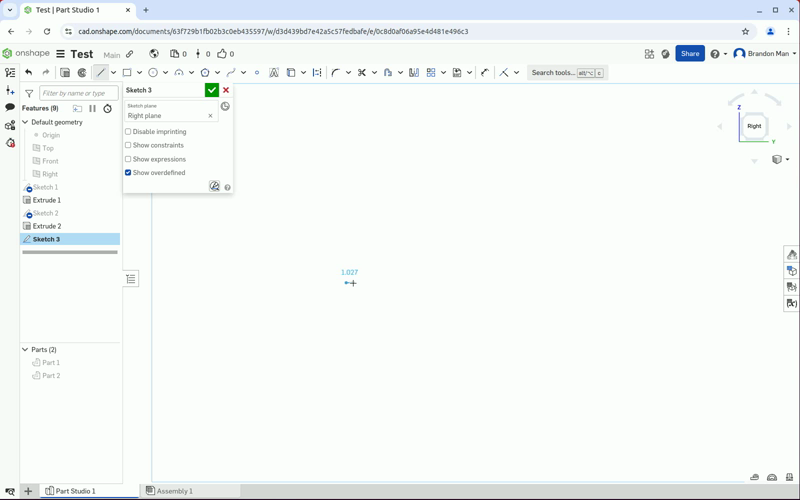
scroll(6)
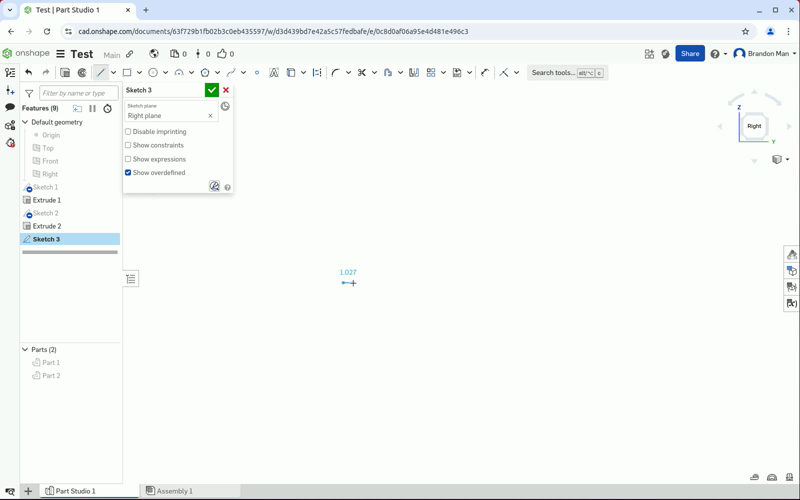
scroll(6)
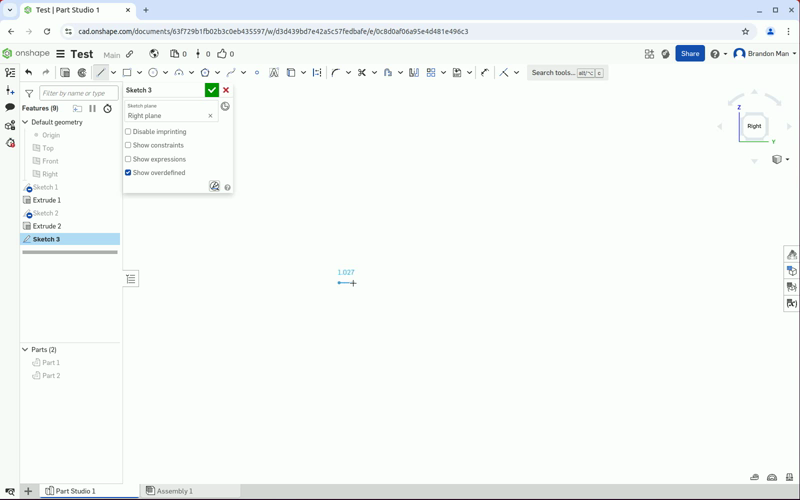
scroll(6)
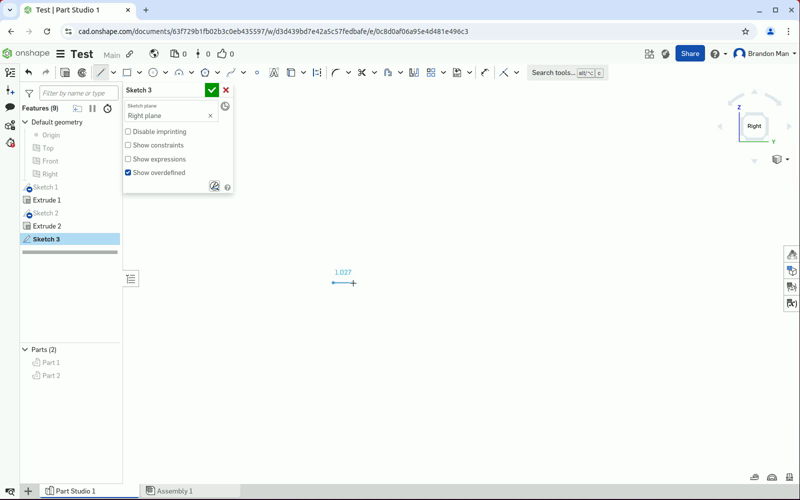
scroll(6)
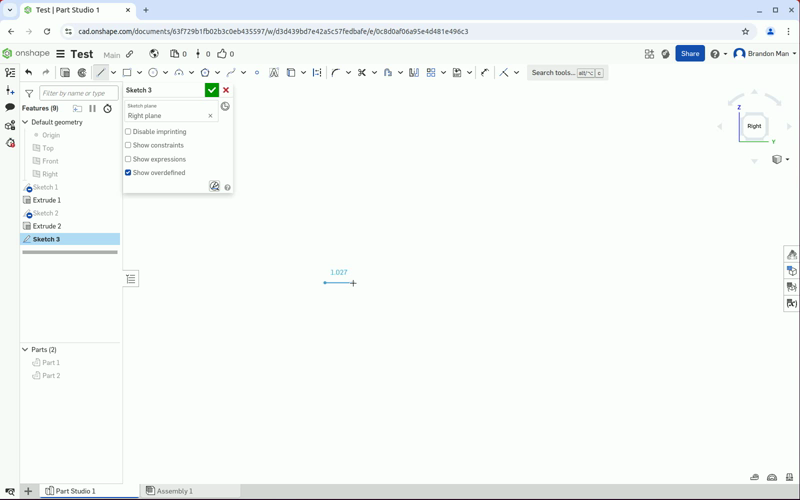
scroll(6)
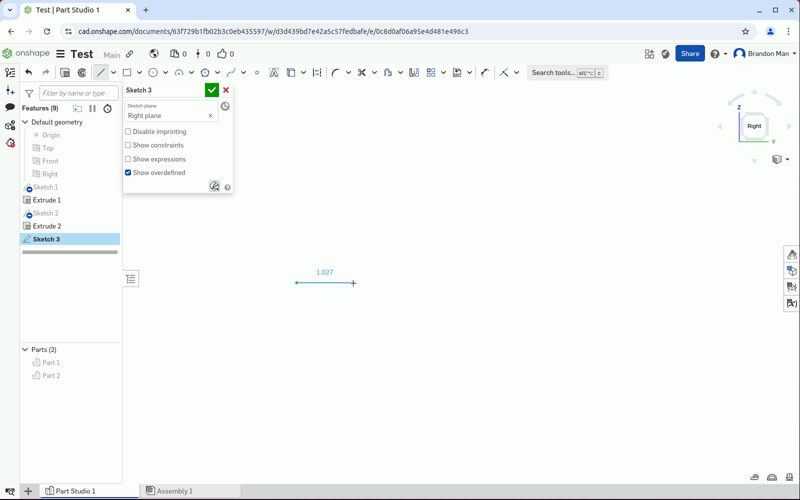
click(353, 282)
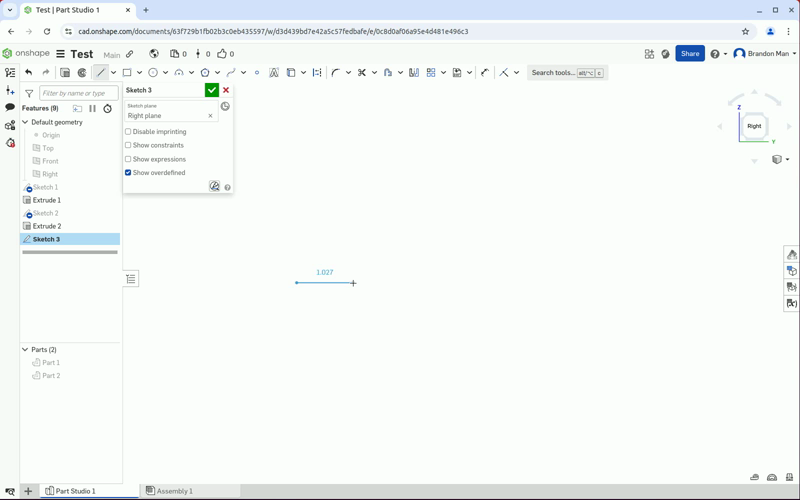
scroll(-6)
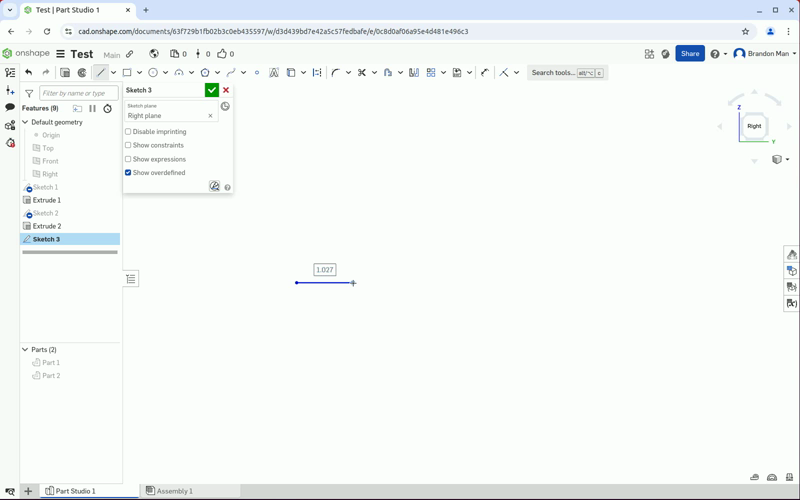
scroll(-6)
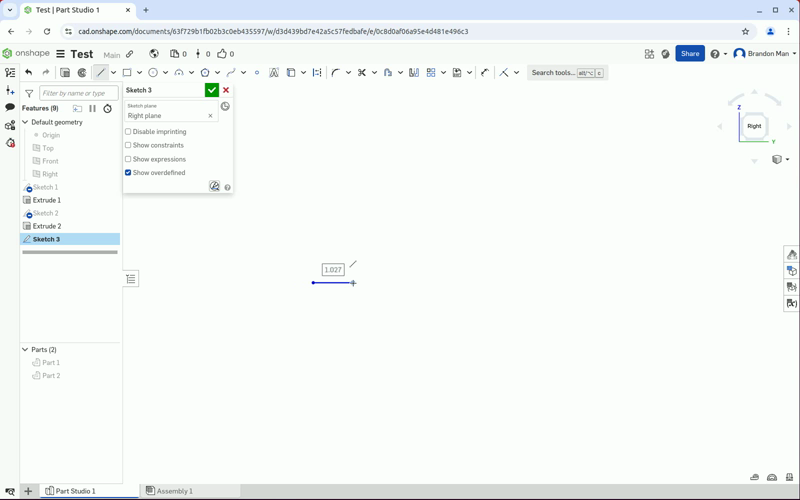
scroll(-6)
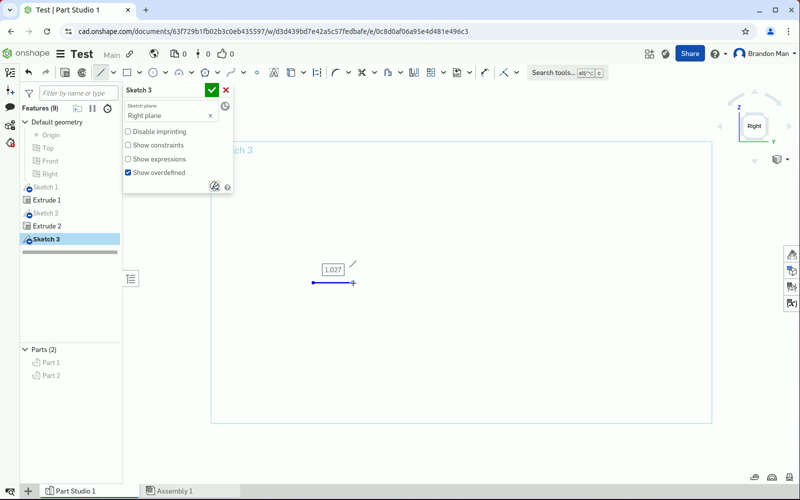
scroll(-6)
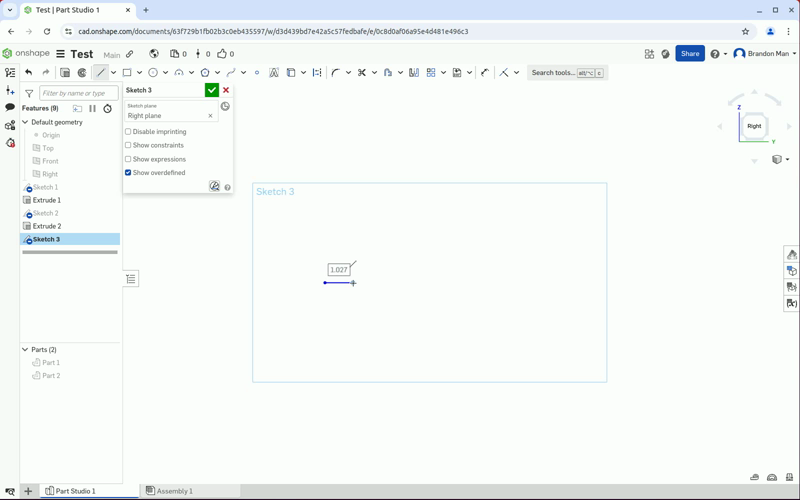
scroll(-6)
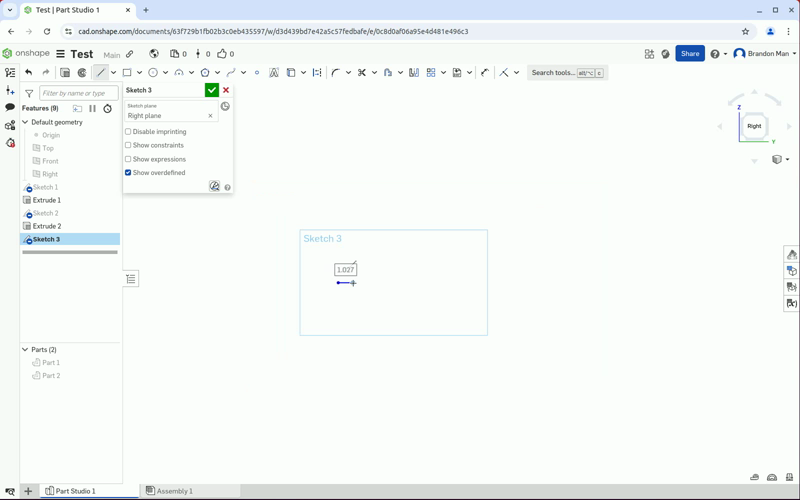
scroll(-6)
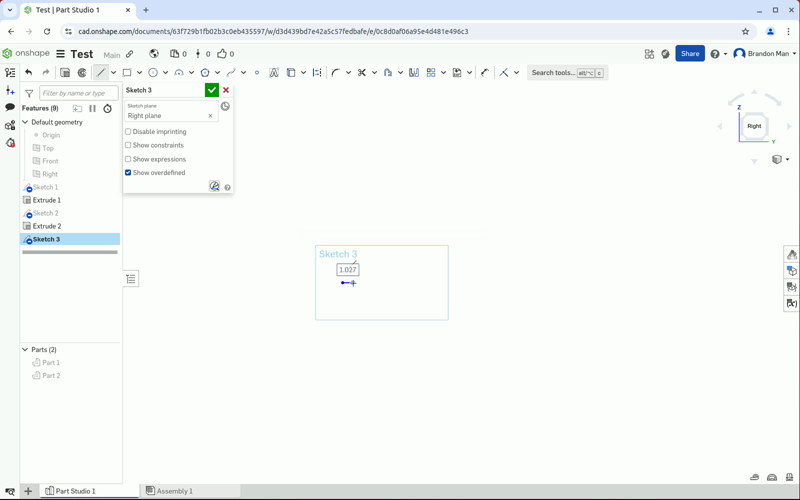
scroll(-6)
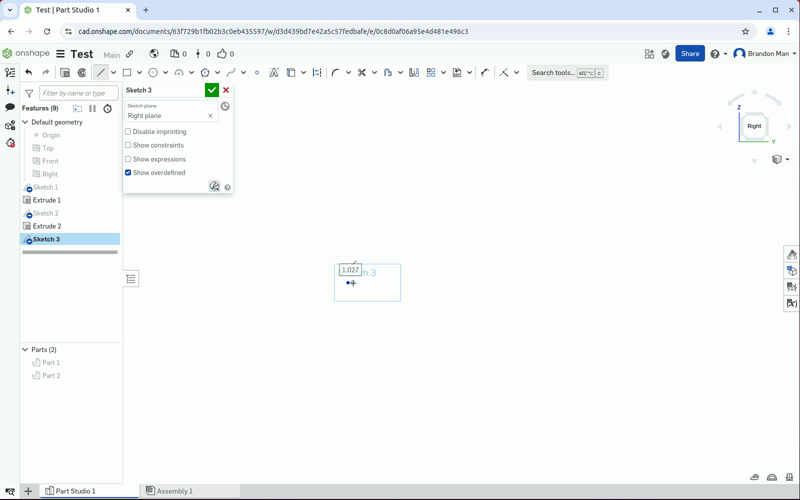
key_up(shift)
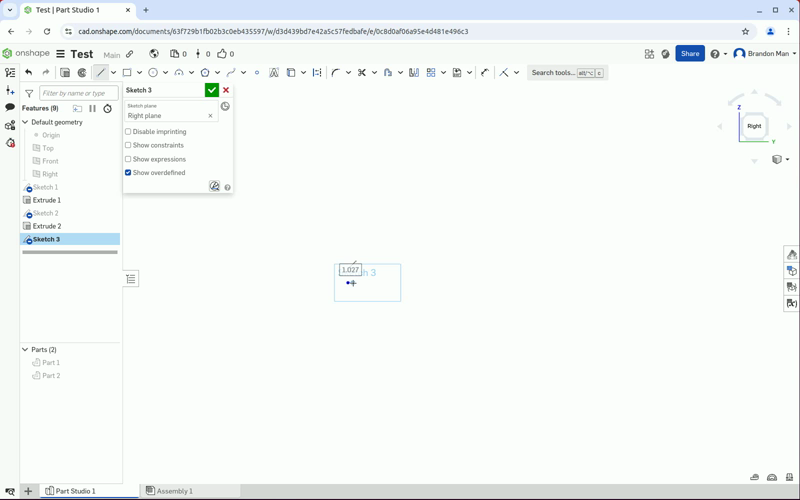
key_down(shift)
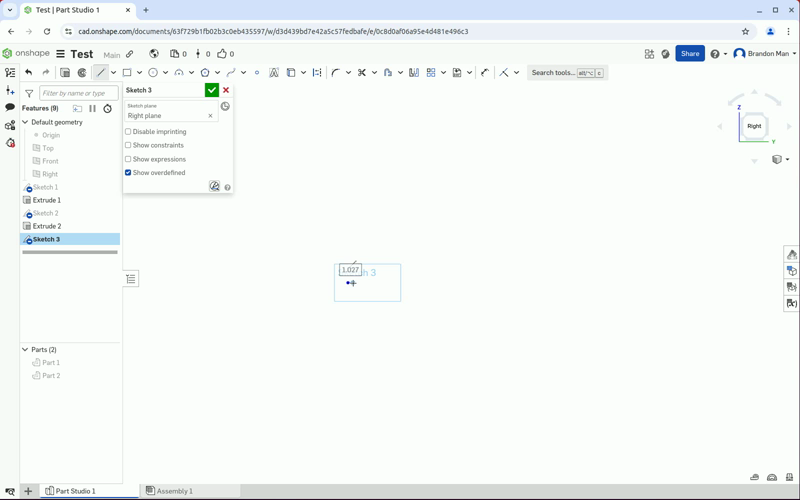
mouse_move(383, 282)
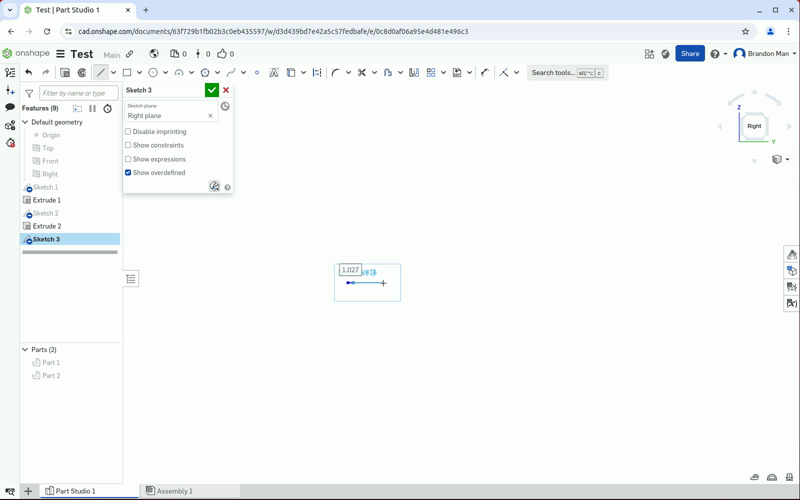
mouse_move(353, 263)
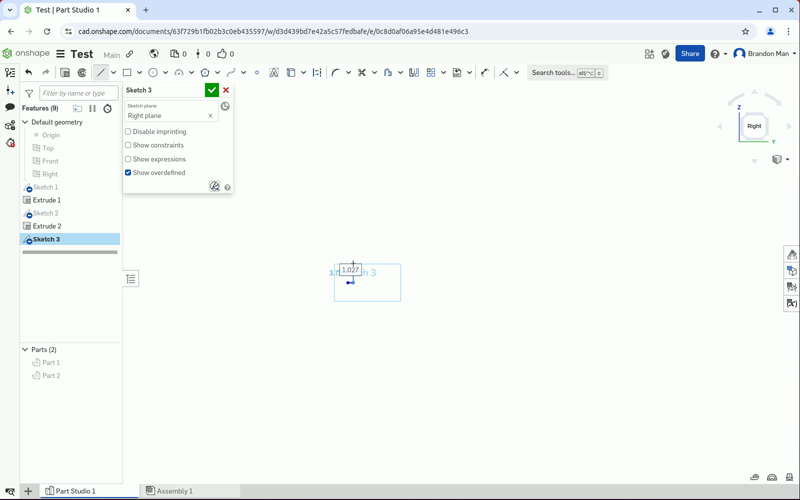
click(353, 263)
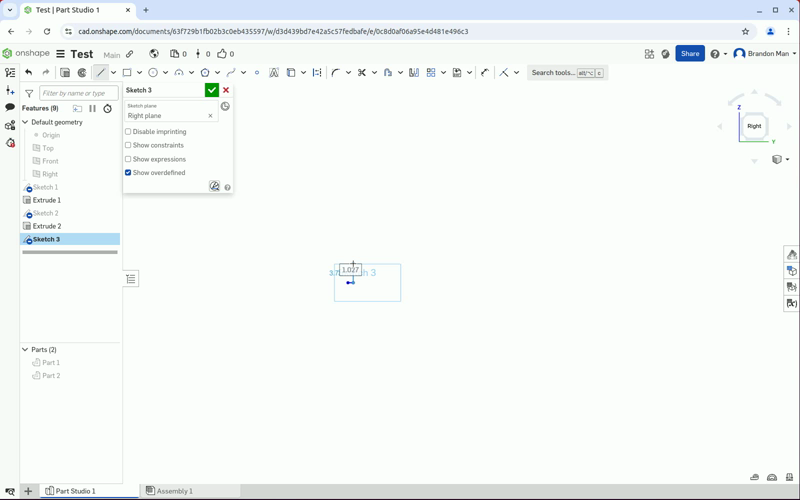
key_up(shift)
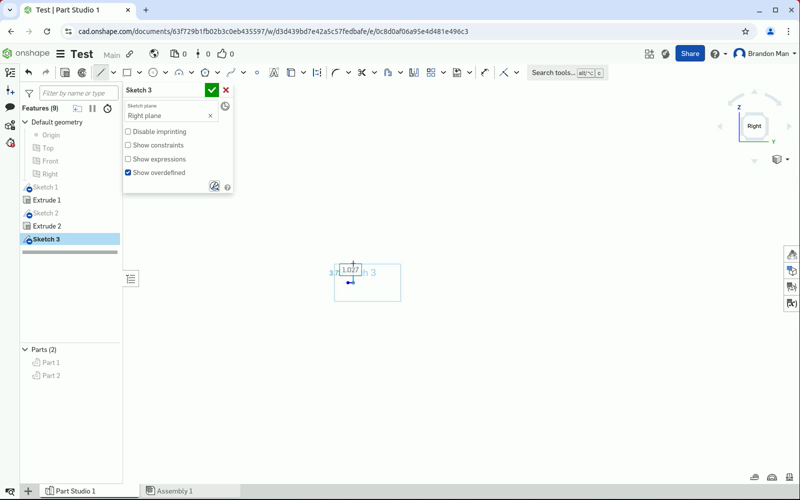
key_down(shift)
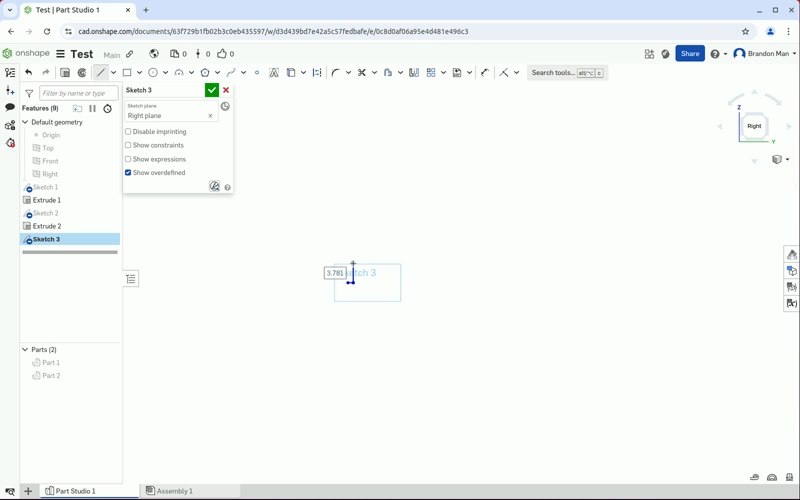
mouse_move(383, 263)
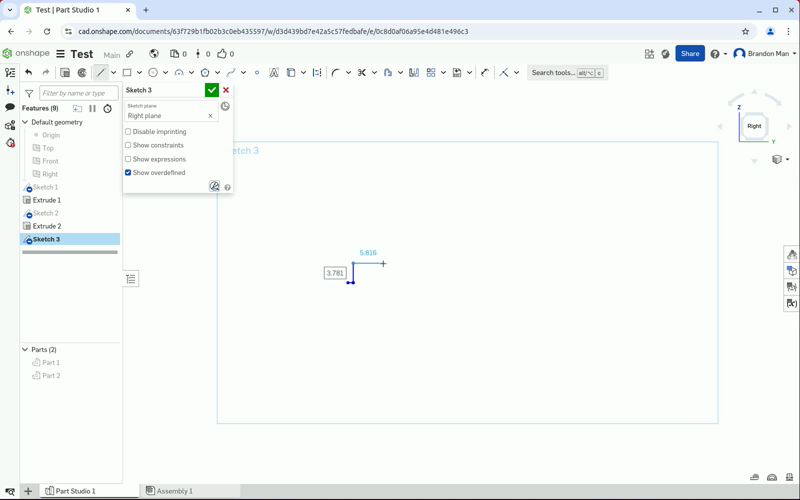
mouse_move(353, 253)
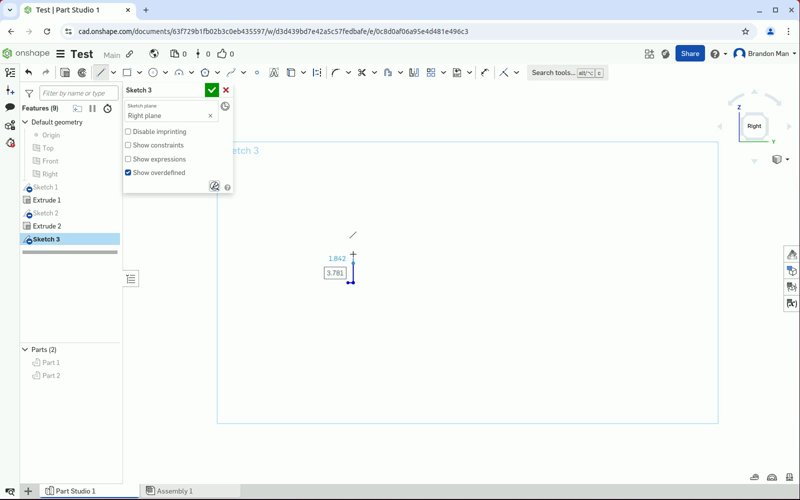
click(353, 253)
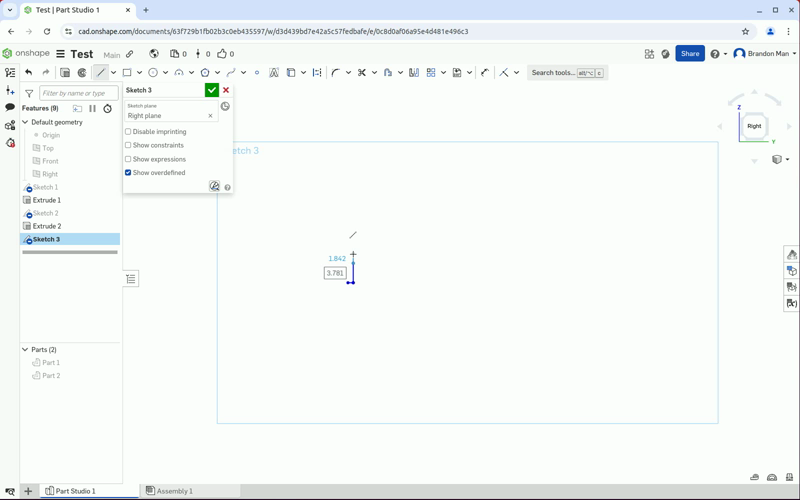
key_up(shift)
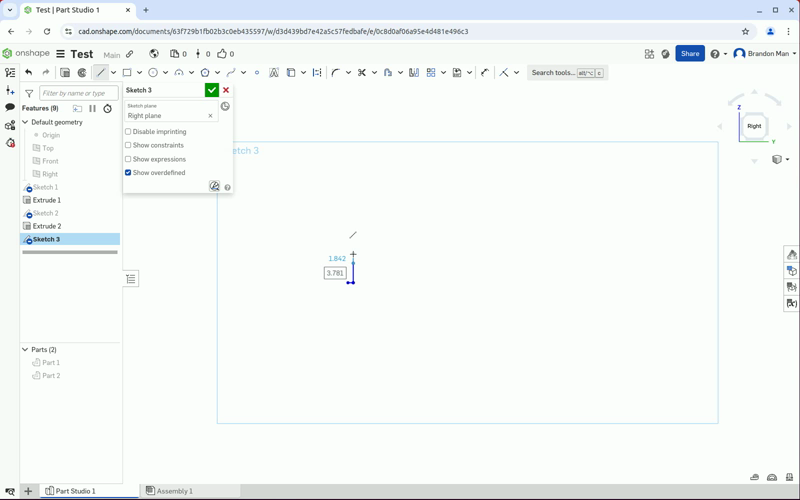
key_down(shift)
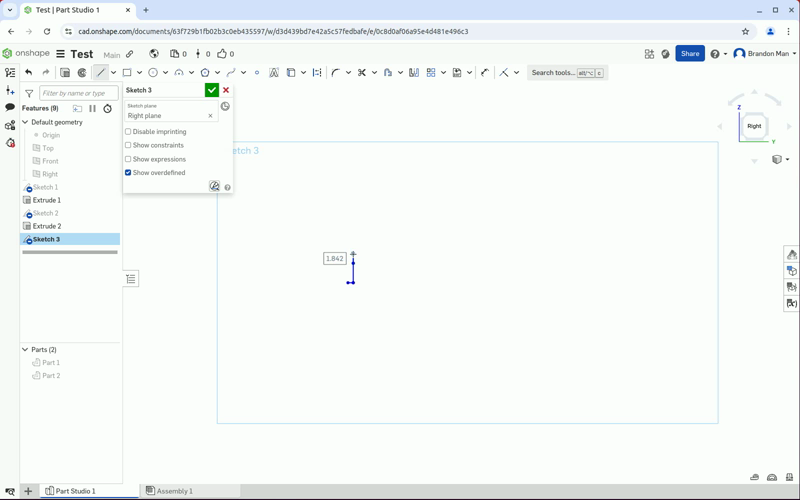
mouse_move(383, 253)
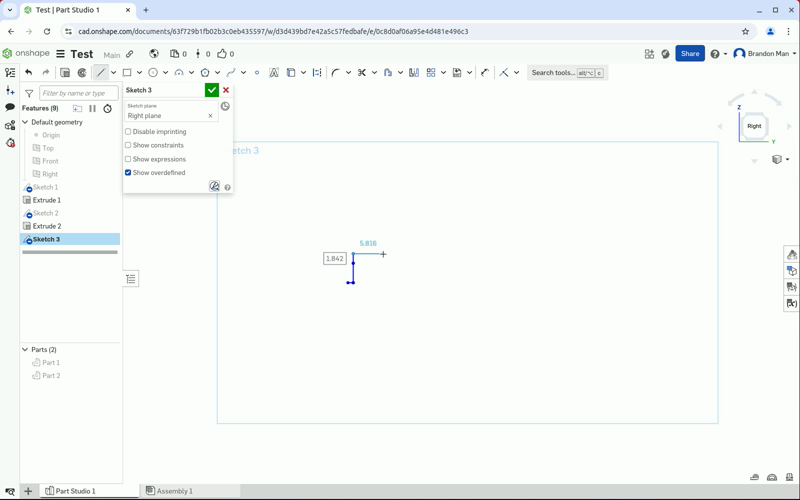
mouse_move(353, 243)
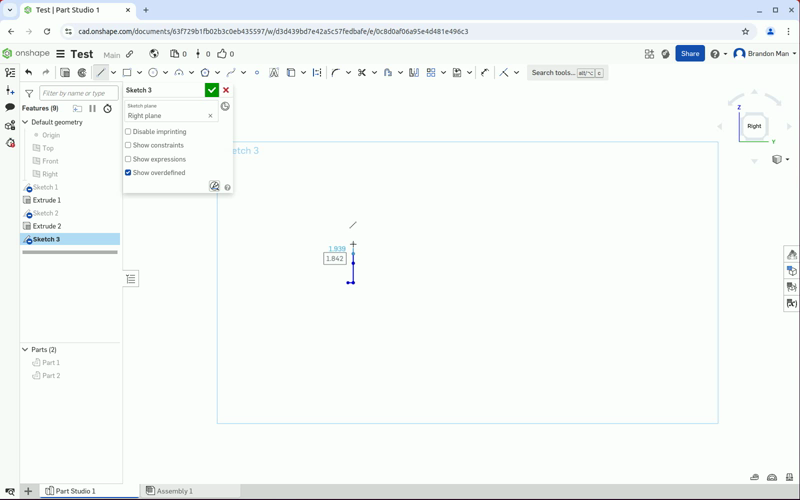
click(353, 243)
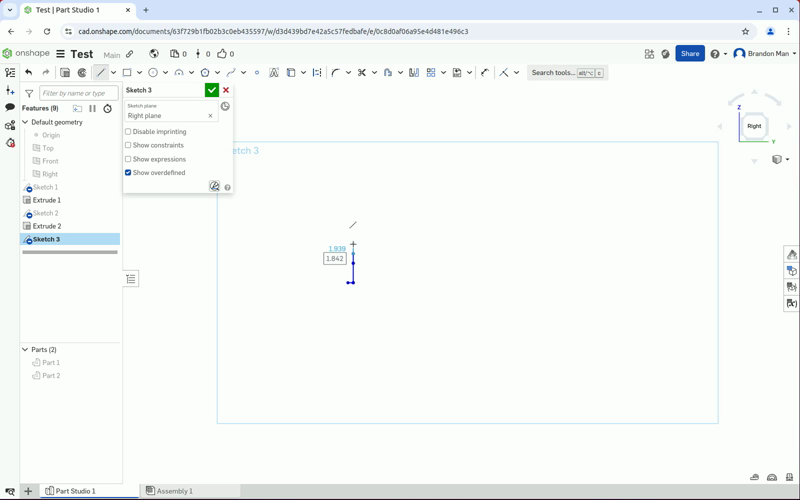
key_up(shift)
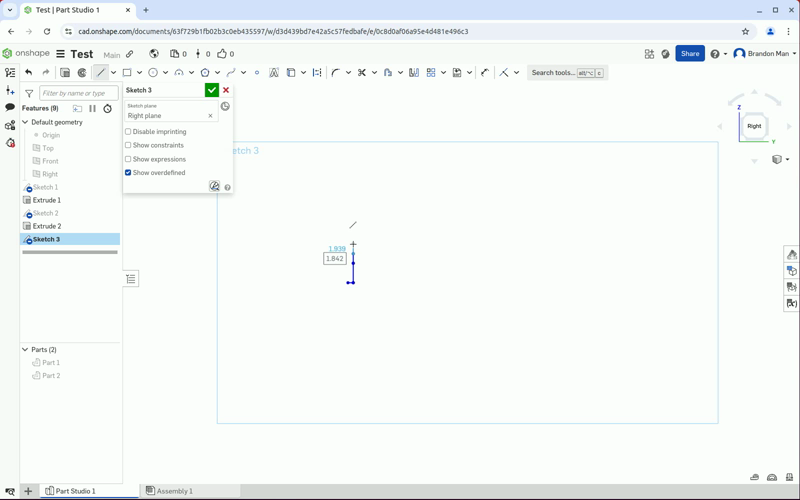
key_down(shift)
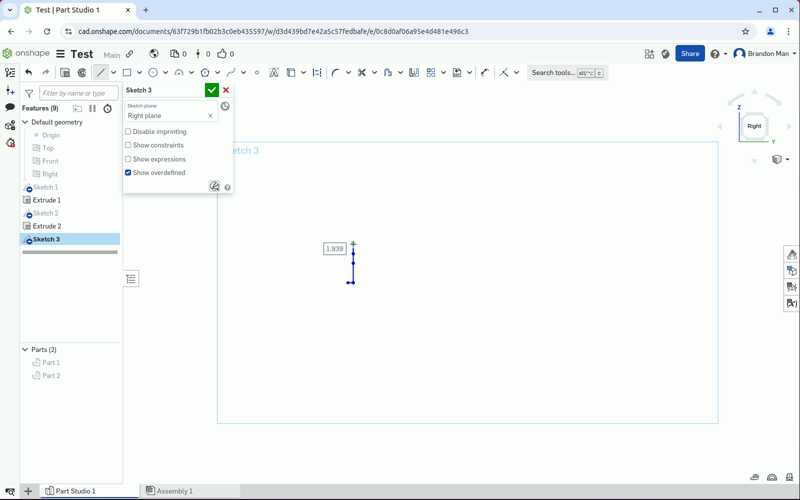
mouse_move(383, 243)
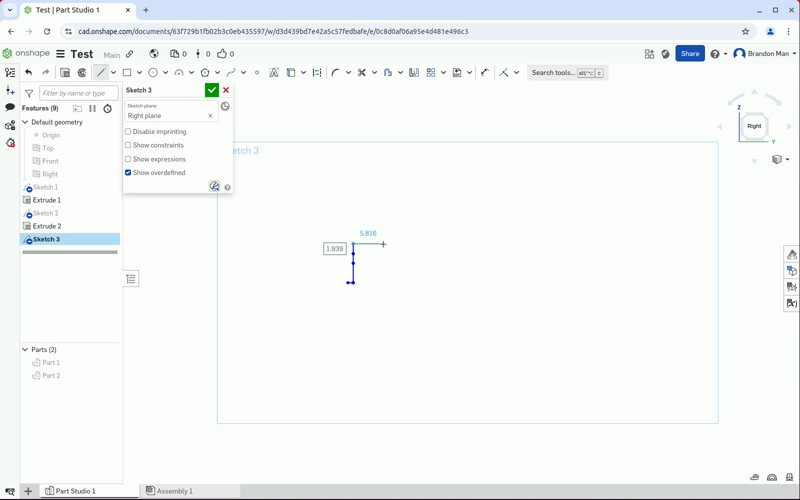
mouse_move(348, 243)
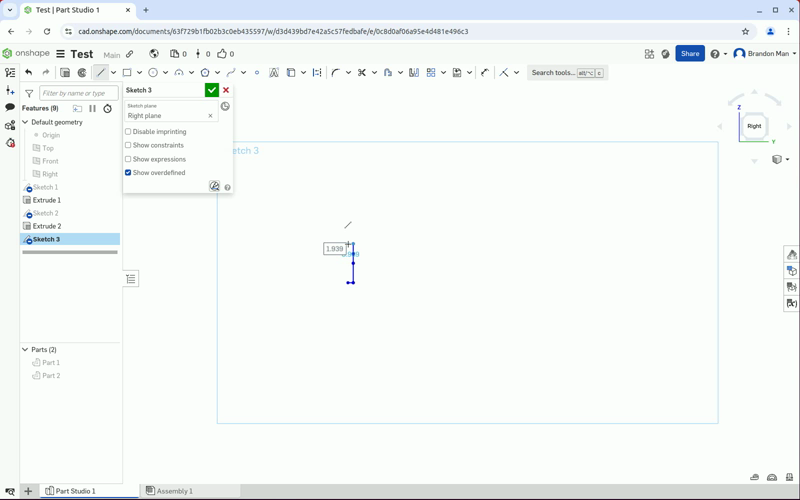
scroll(6)
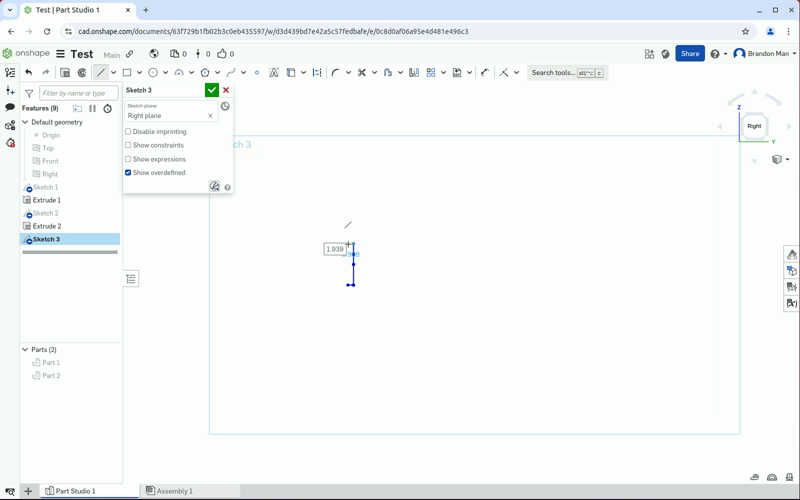
scroll(6)
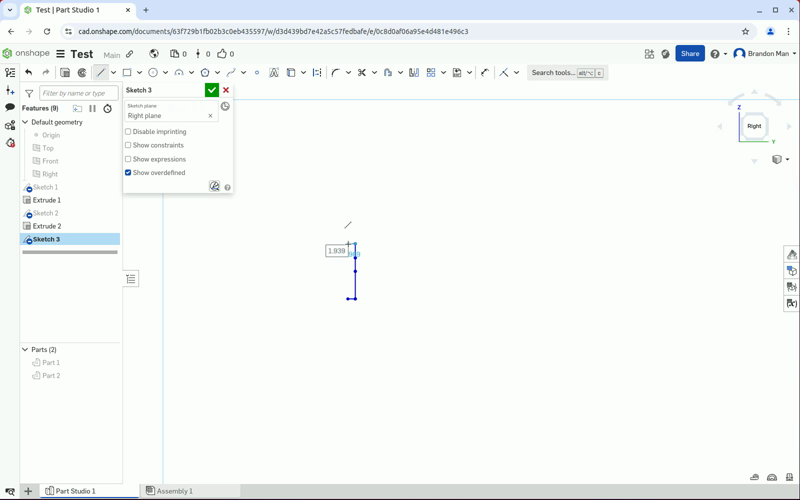
scroll(6)
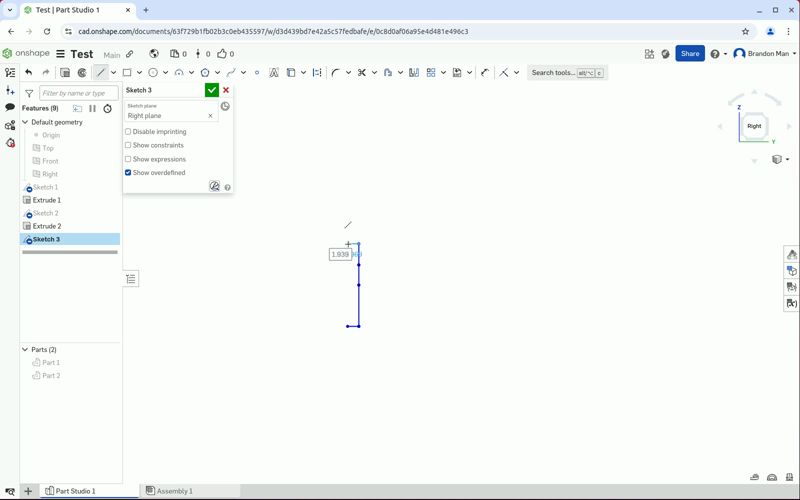
scroll(6)
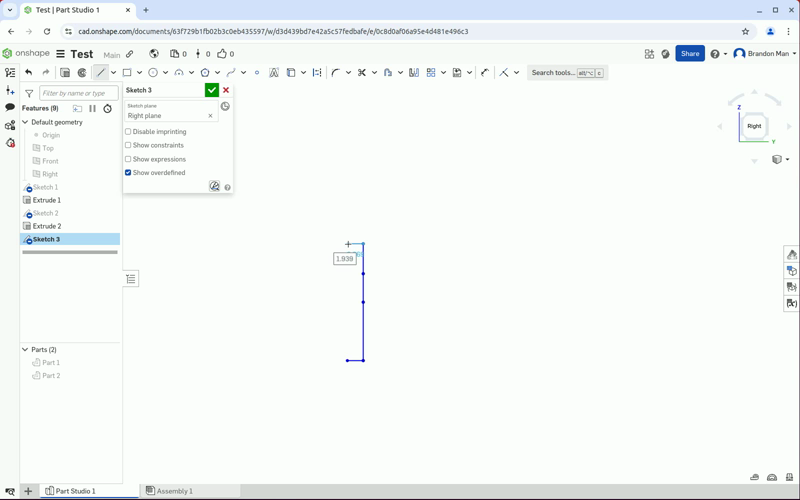
scroll(6)
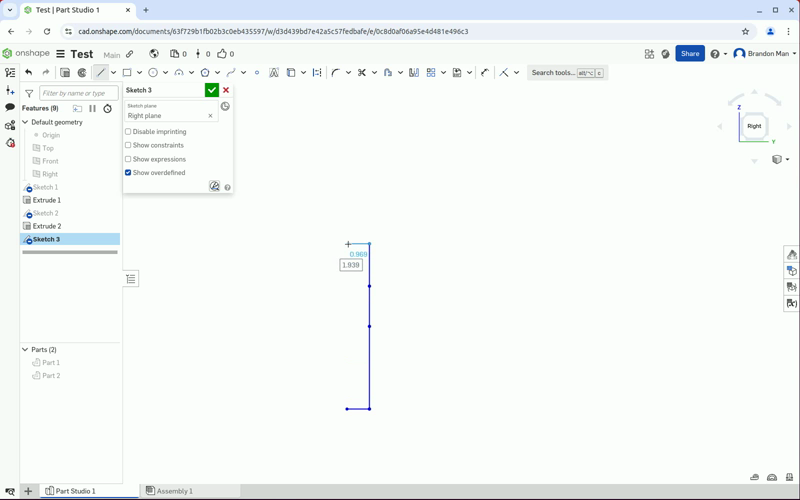
scroll(6)
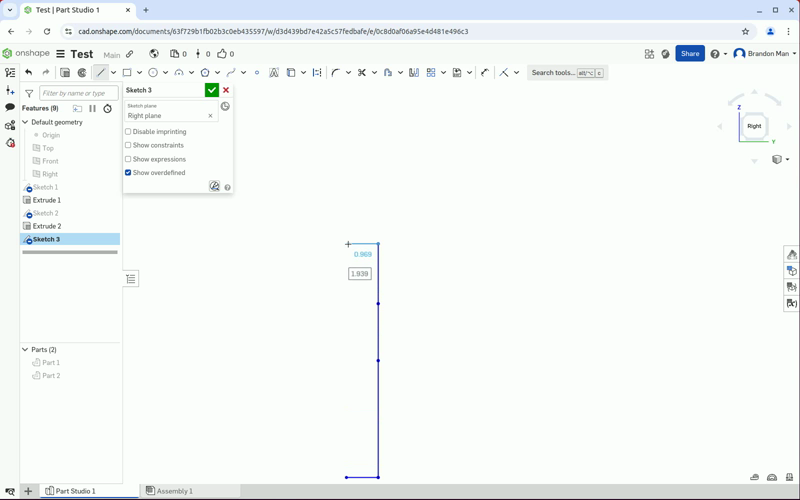
scroll(6)
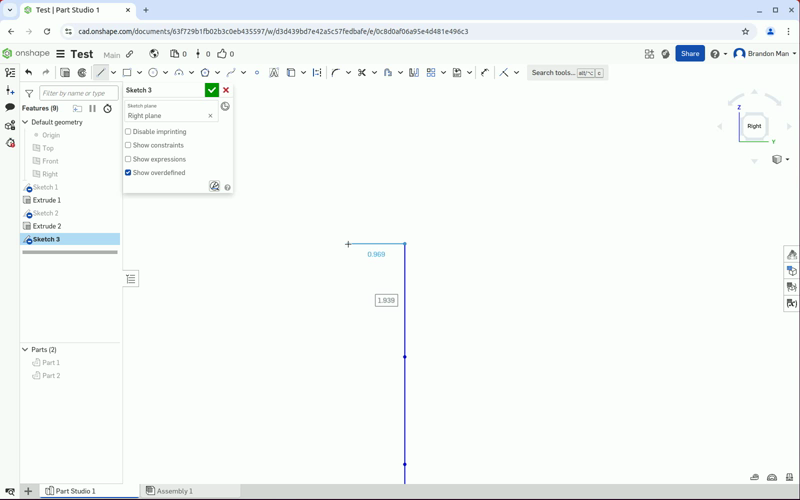
click(348, 243)
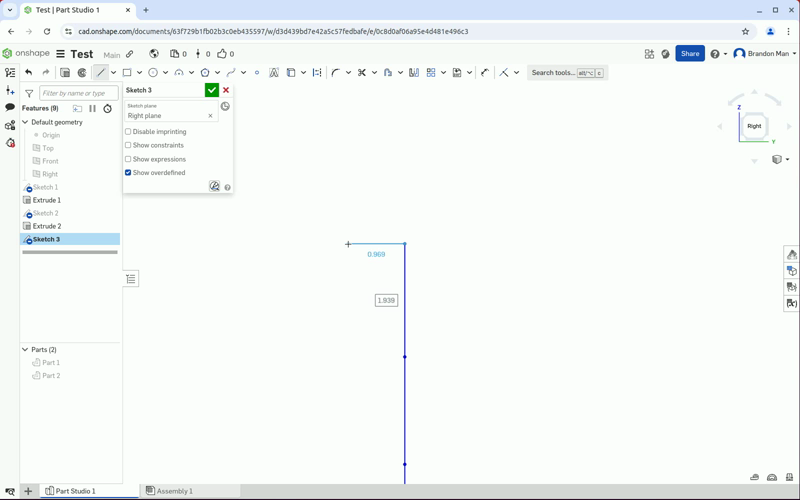
scroll(-6)
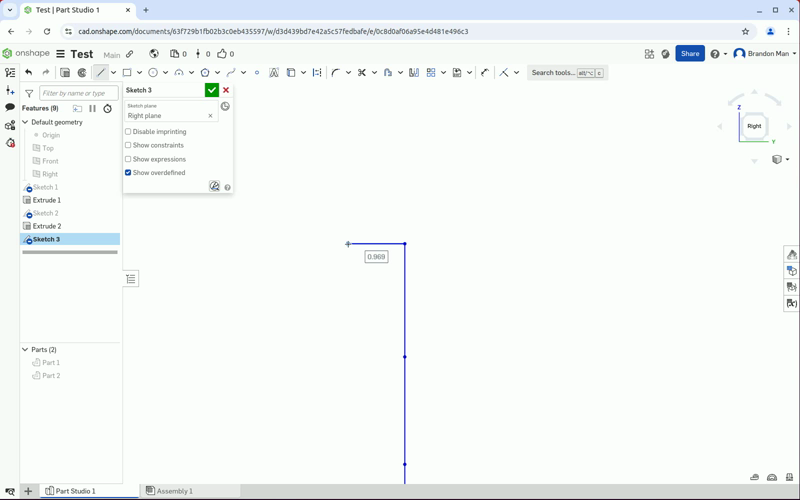
scroll(-6)
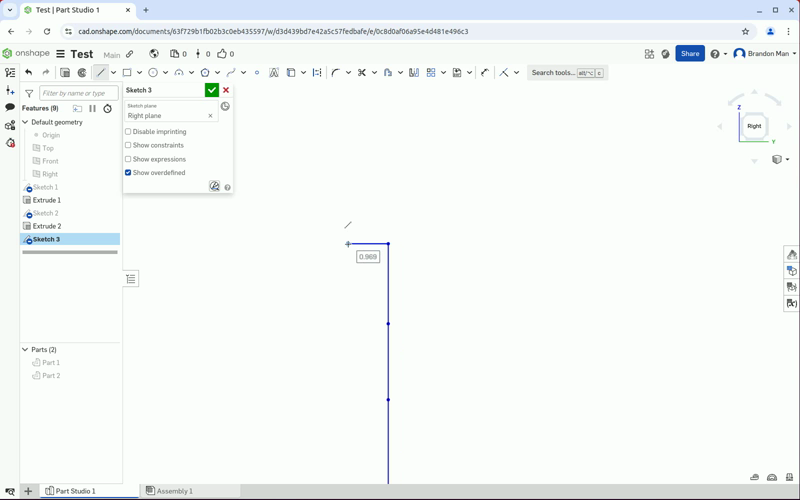
scroll(-6)
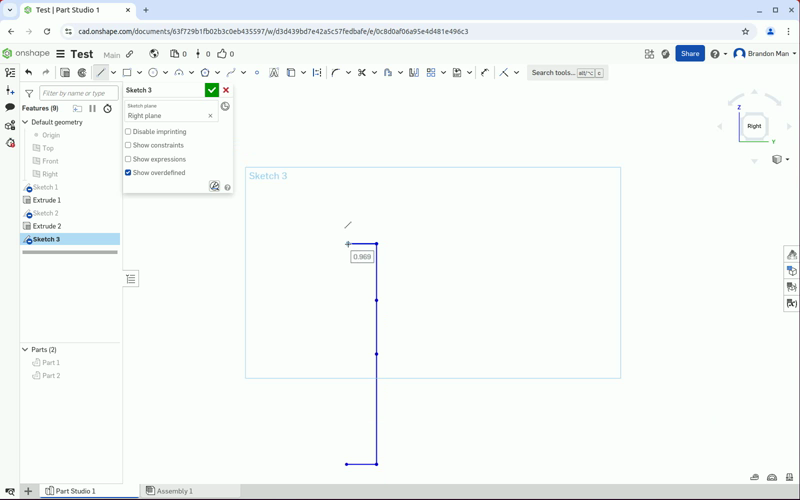
scroll(-6)
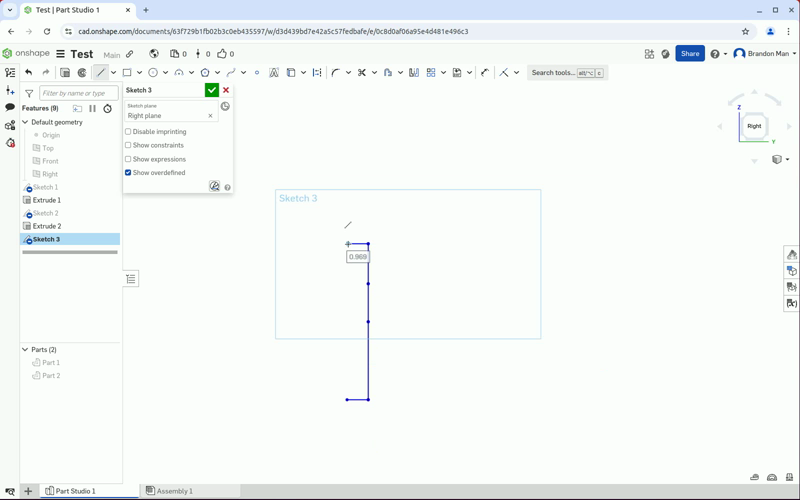
scroll(-6)
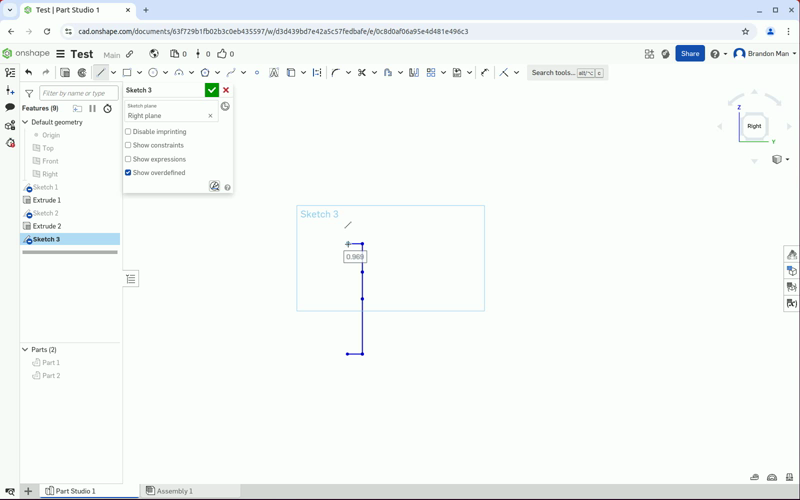
scroll(-6)
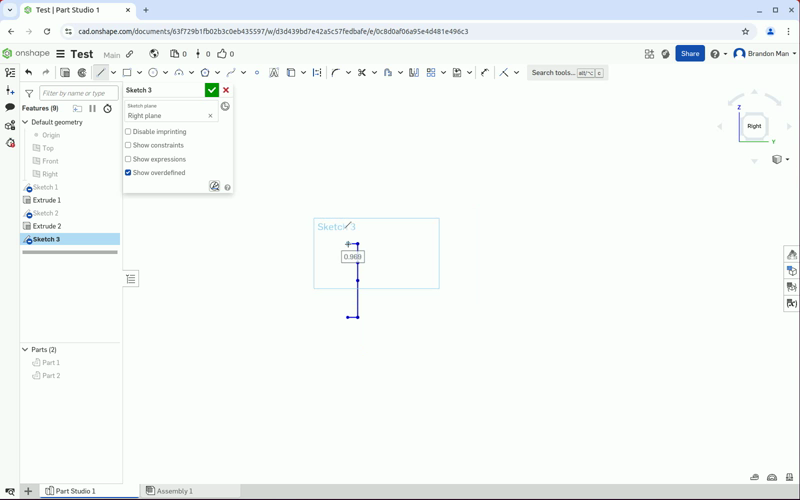
scroll(-6)
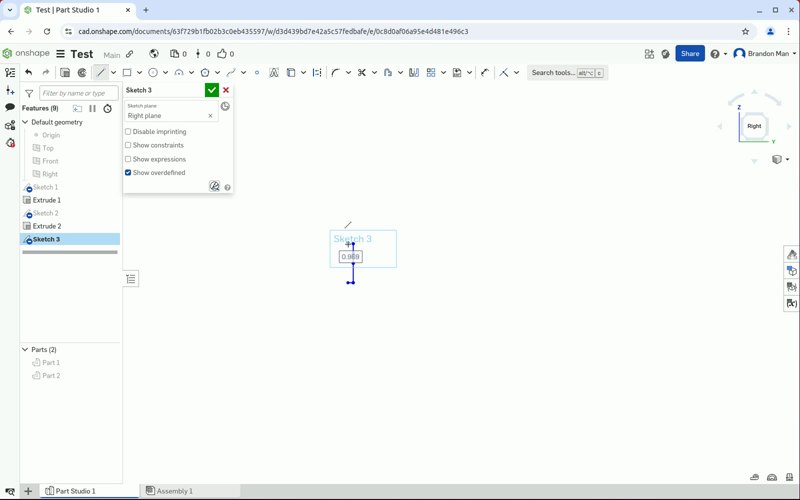
key_up(shift)
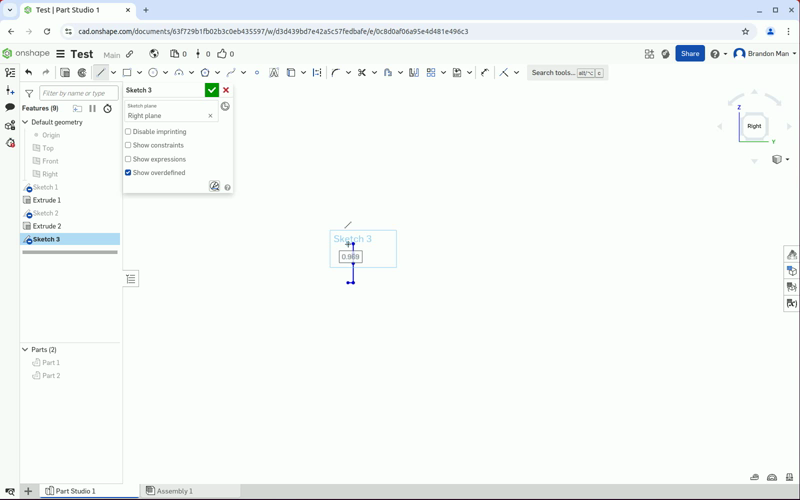
mouse_move(378, 243)
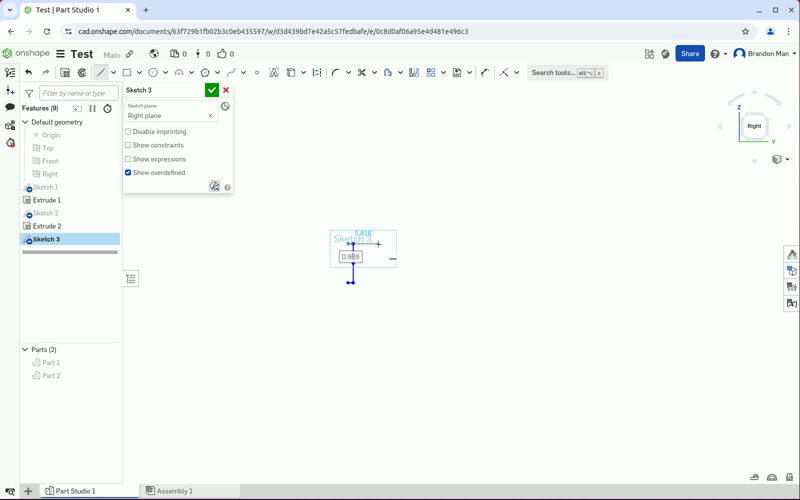
key_down(shift)
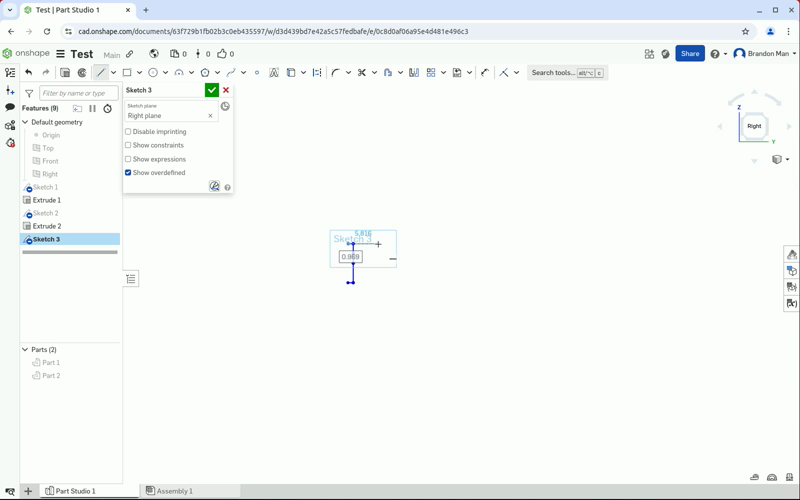
mouse_move(348, 282)
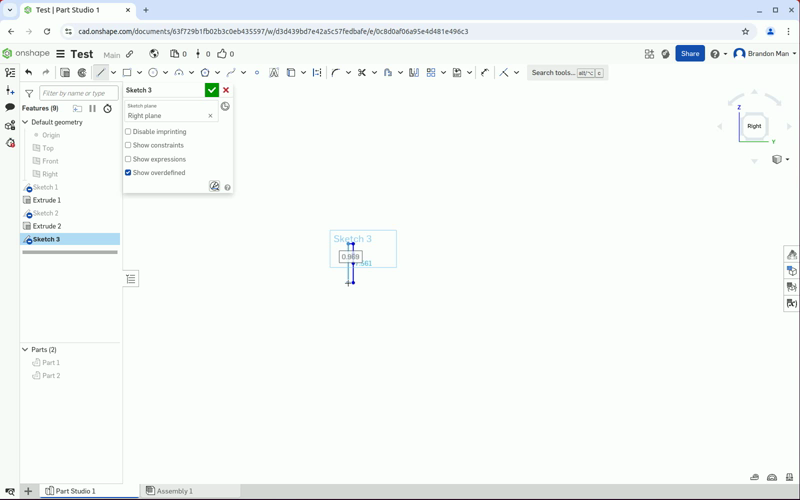
key_up(shift)
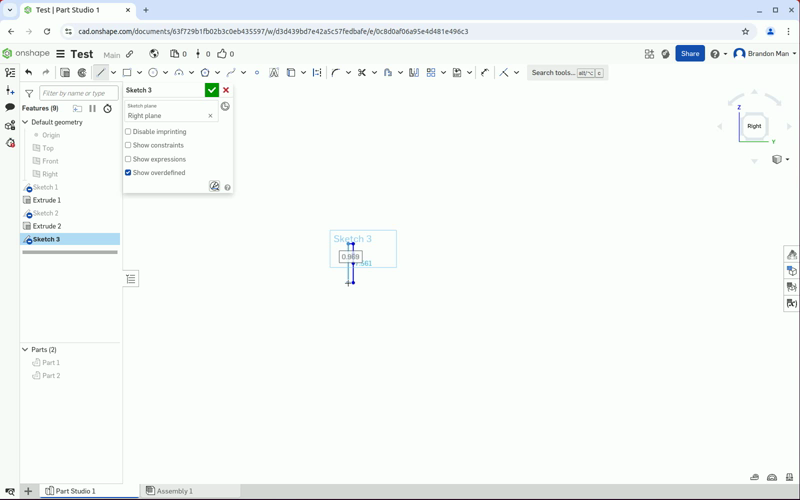
click(348, 282)
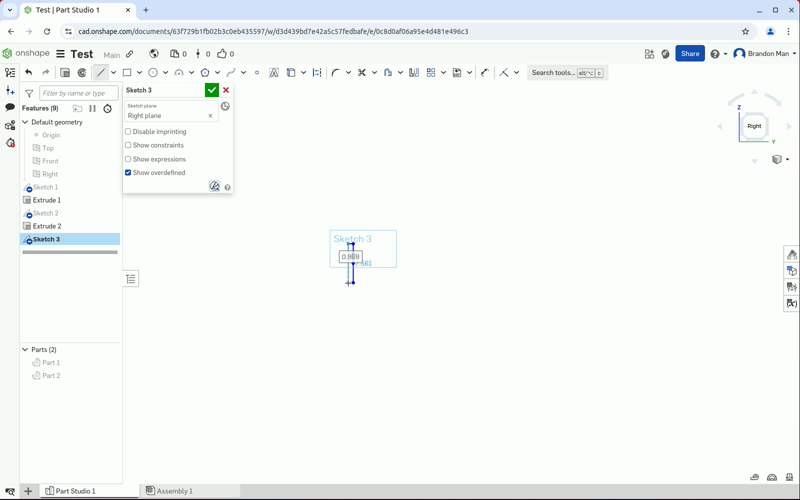
key(esc)
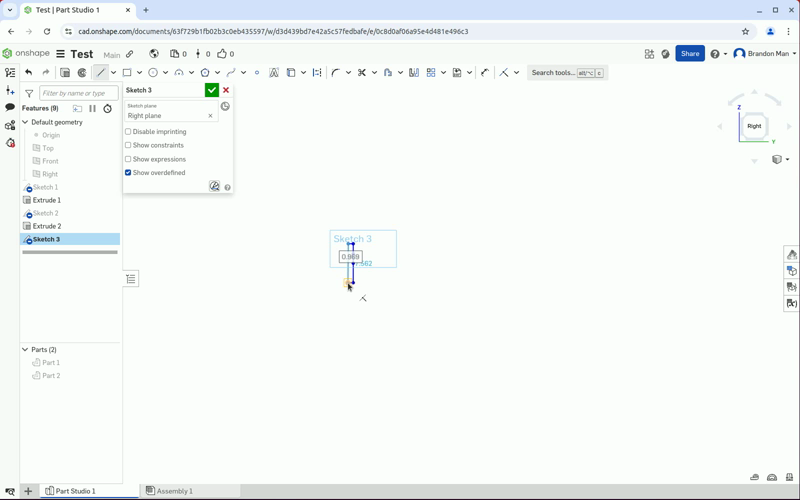
mouse_move(351, 244)
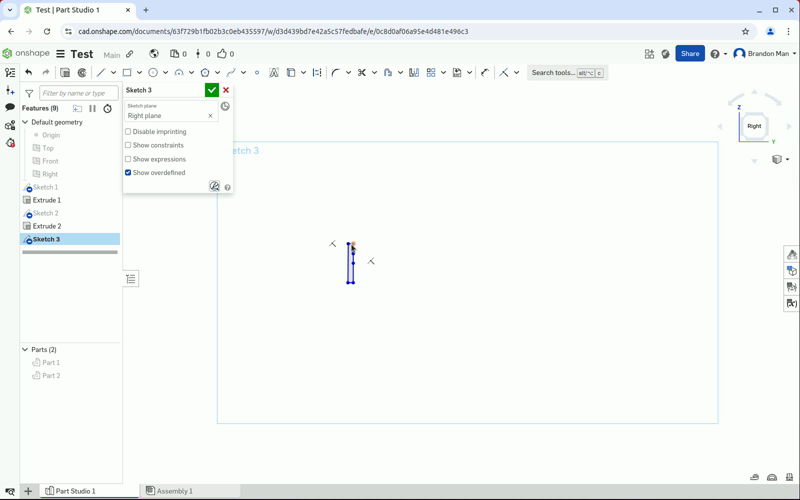
scroll(6)
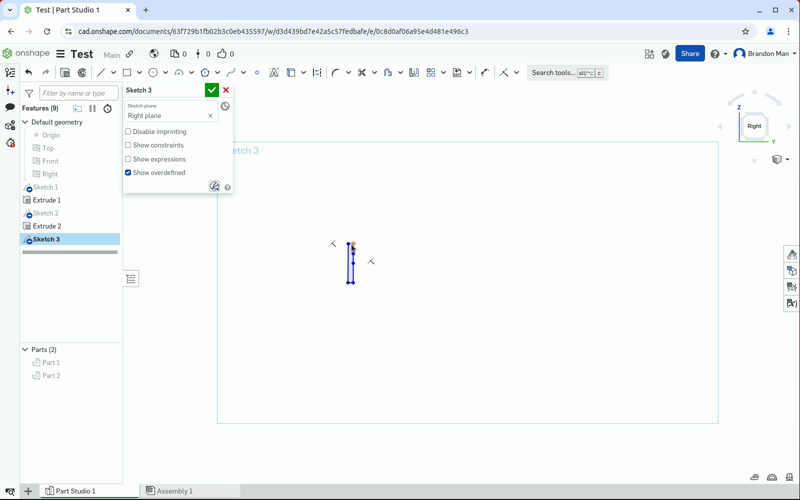
scroll(6)
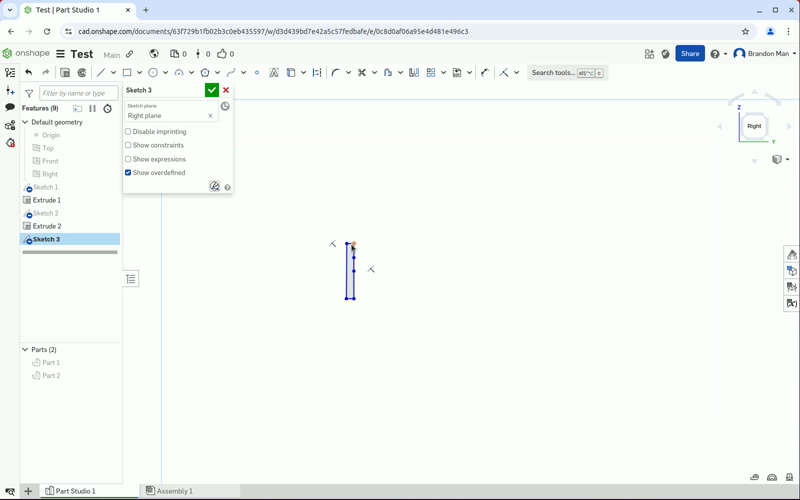
scroll(6)
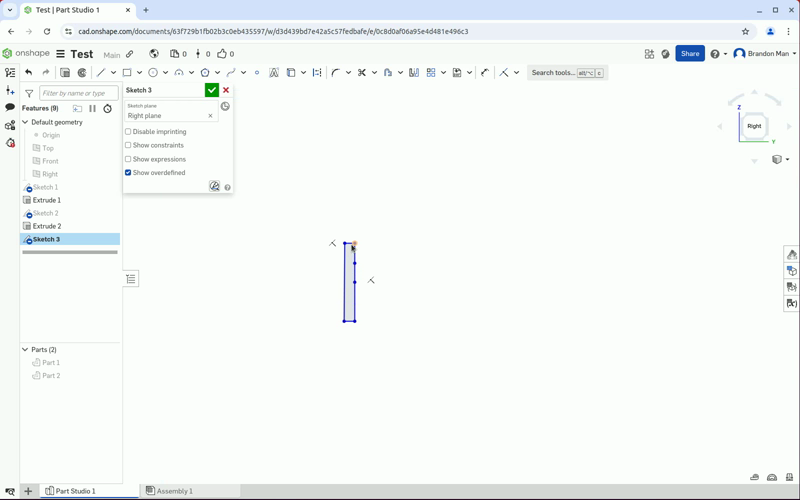
scroll(6)
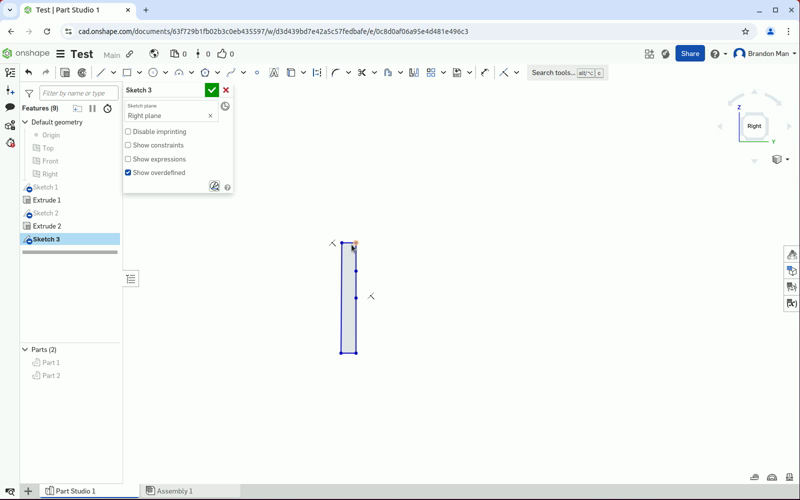
scroll(6)
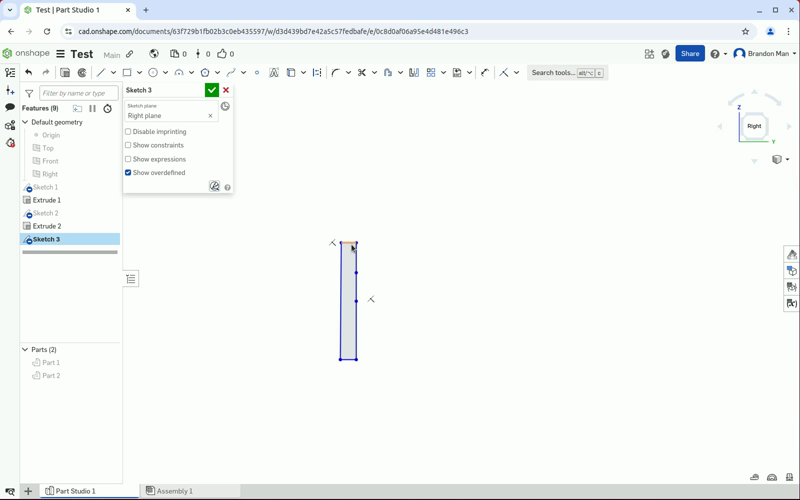
scroll(6)
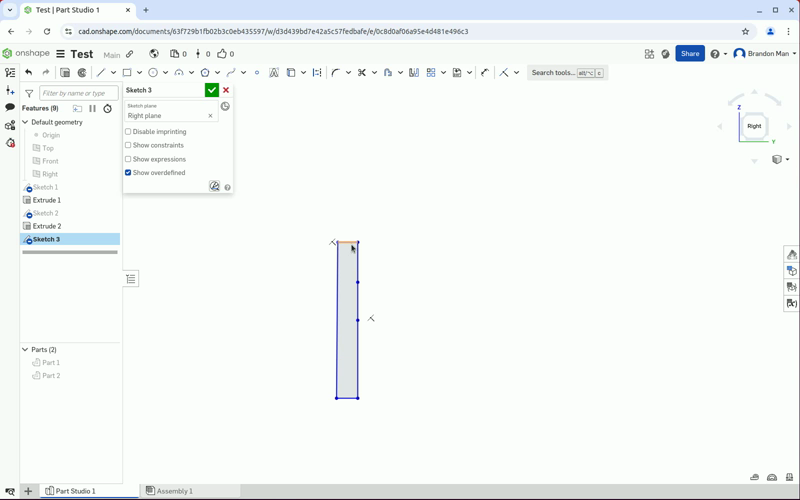
scroll(6)
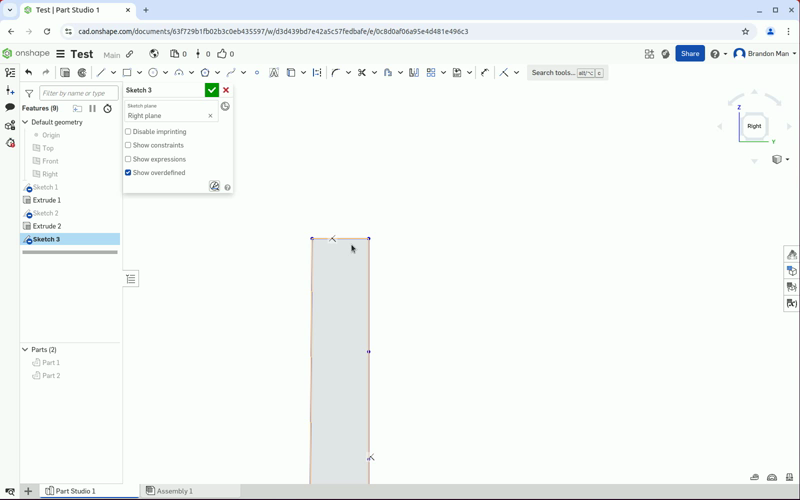
click(351, 244)
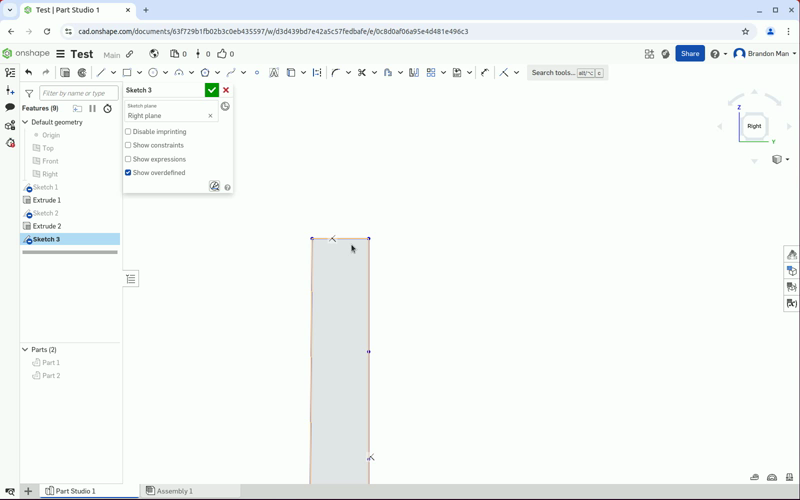
scroll(-6)
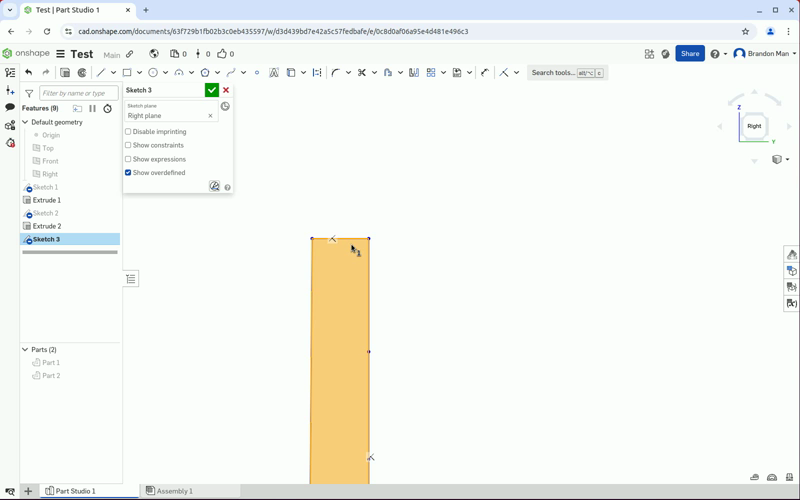
scroll(-6)
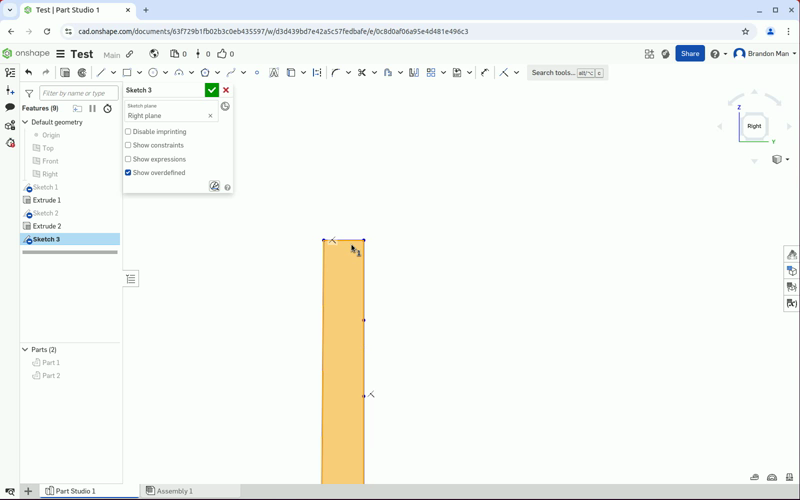
scroll(-6)
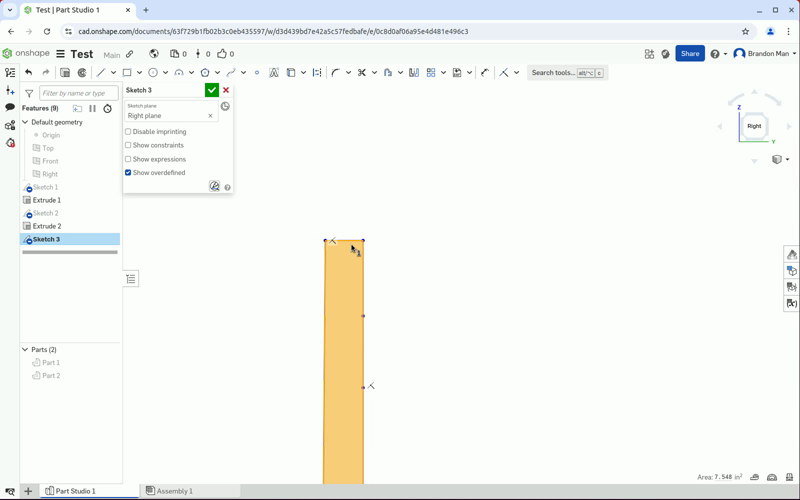
scroll(-6)
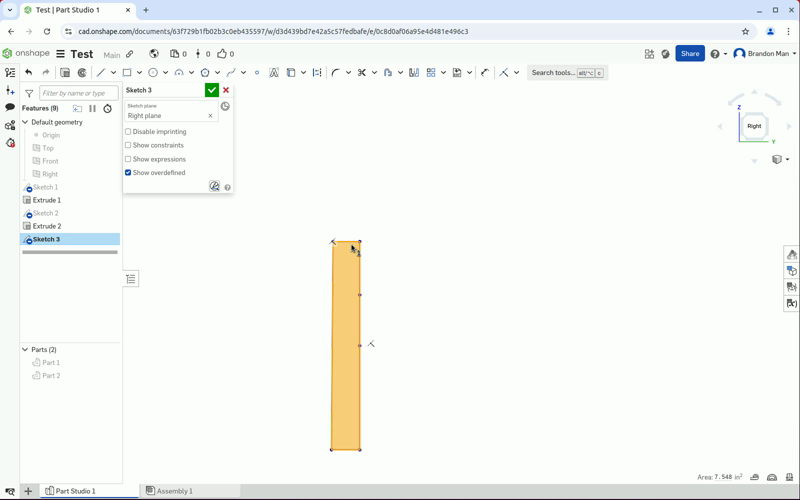
scroll(-6)
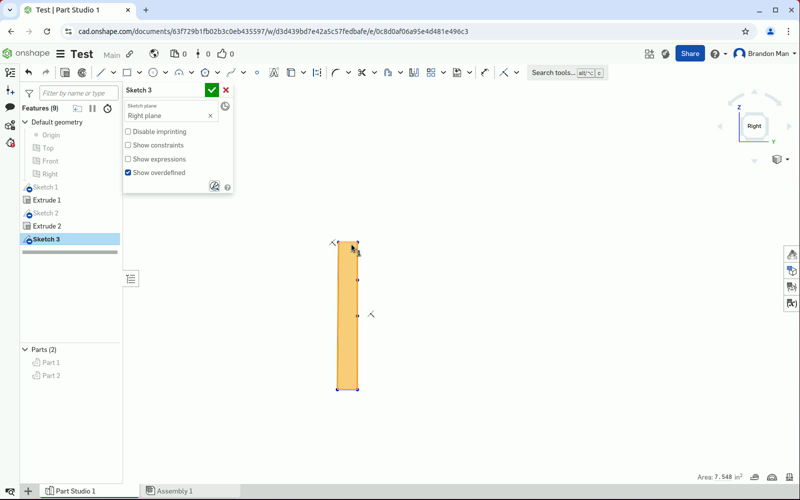
scroll(-6)
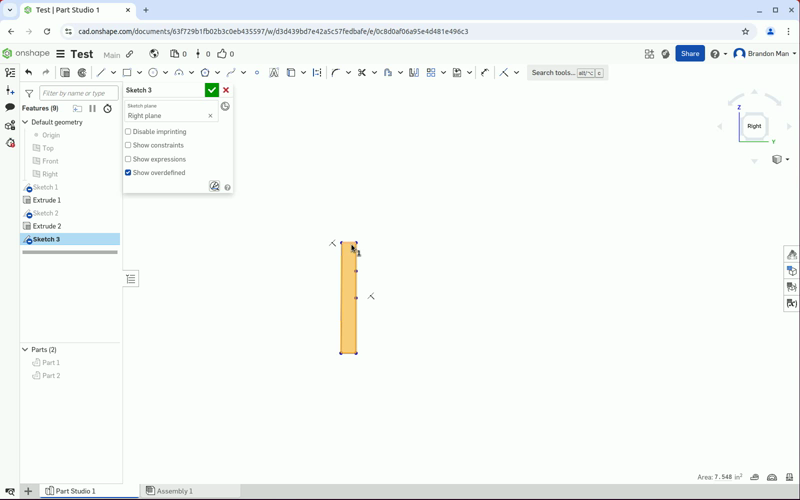
scroll(-6)
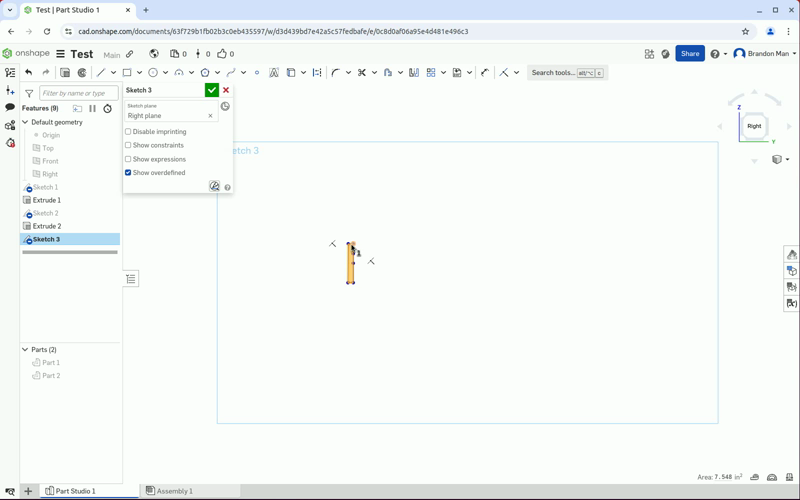
mouse_move(73, 352)
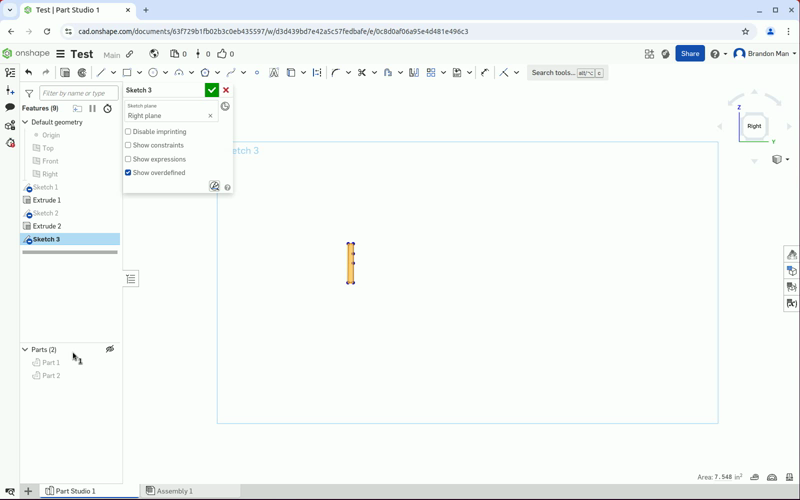
key(shift+y)
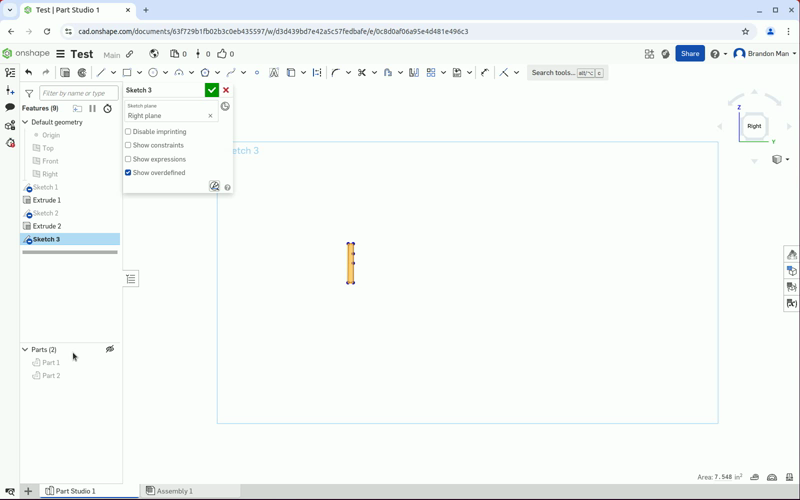
key(shift+e)
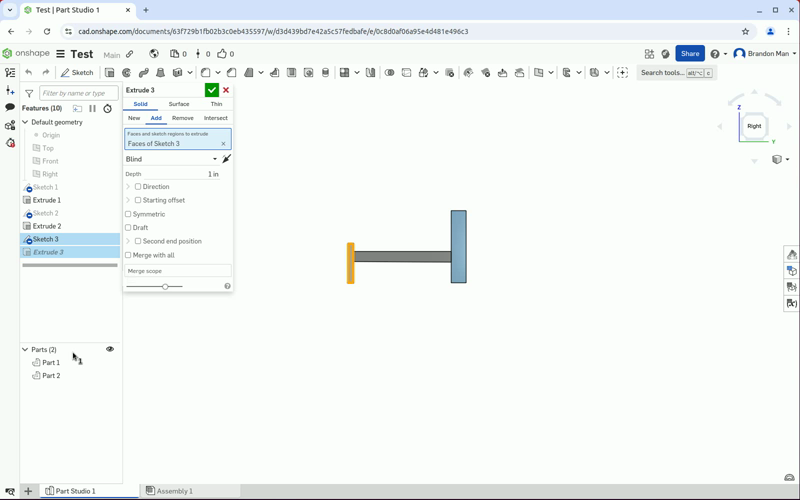
mouse_move(143, 106)
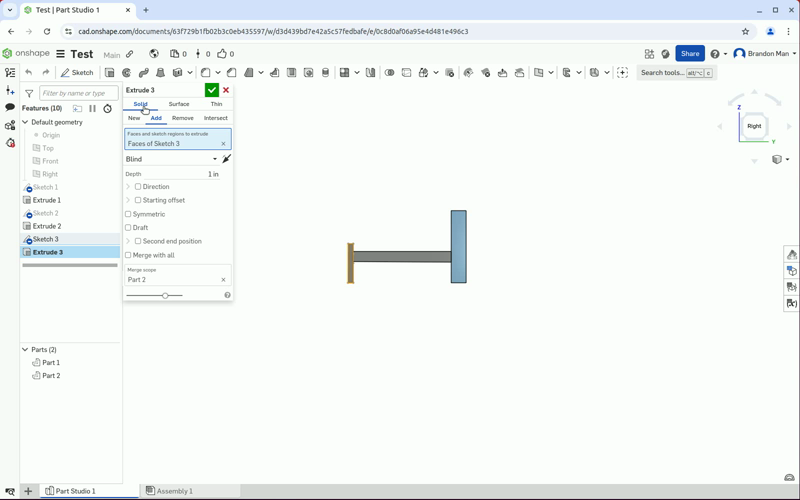
click(143, 106)
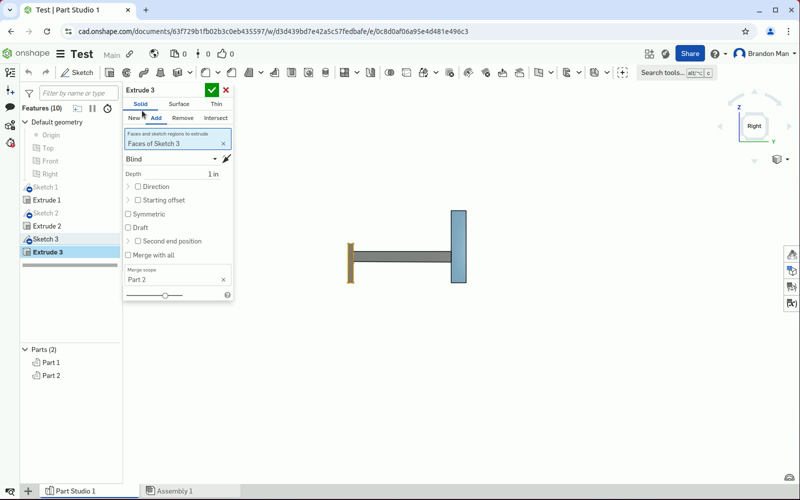
mouse_move(137, 120)
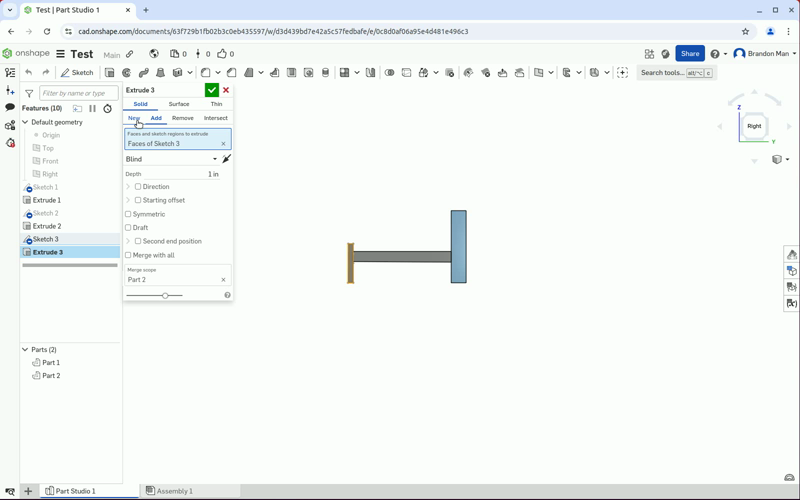
click(137, 120)
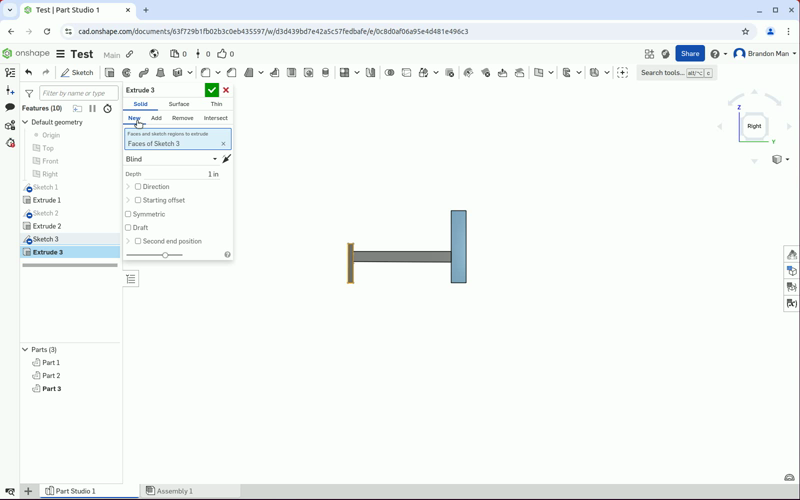
key(tab, 4)
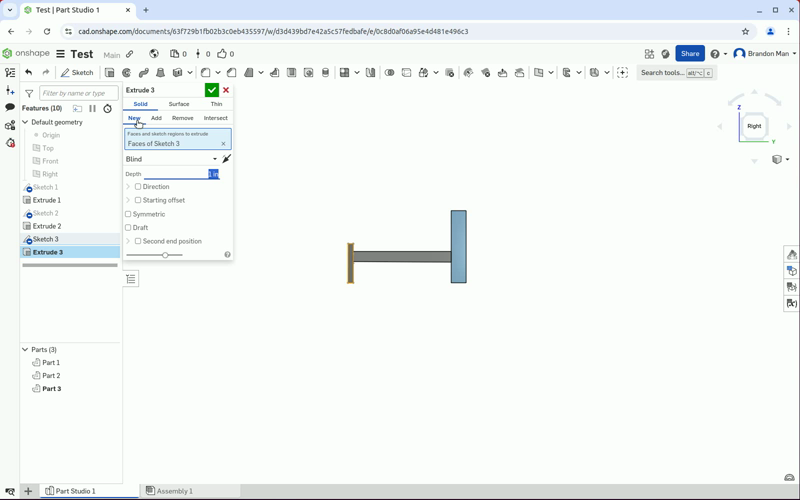
text(11.072)
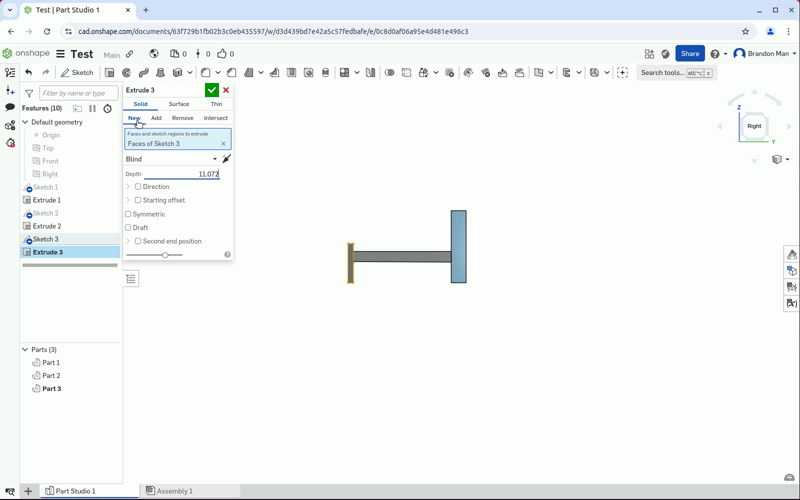
key(tab, 3)
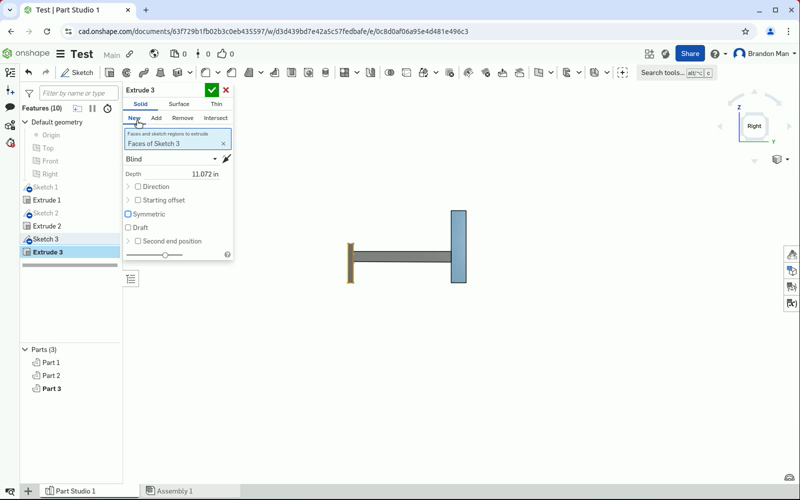
key(space)
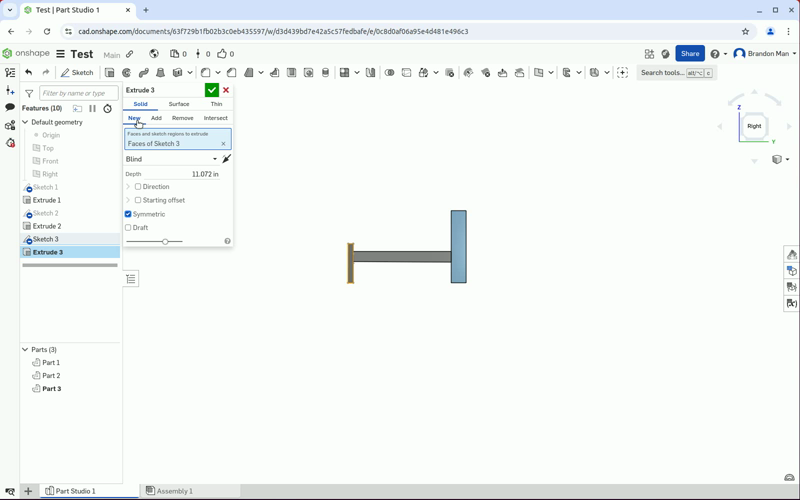
key(enter)
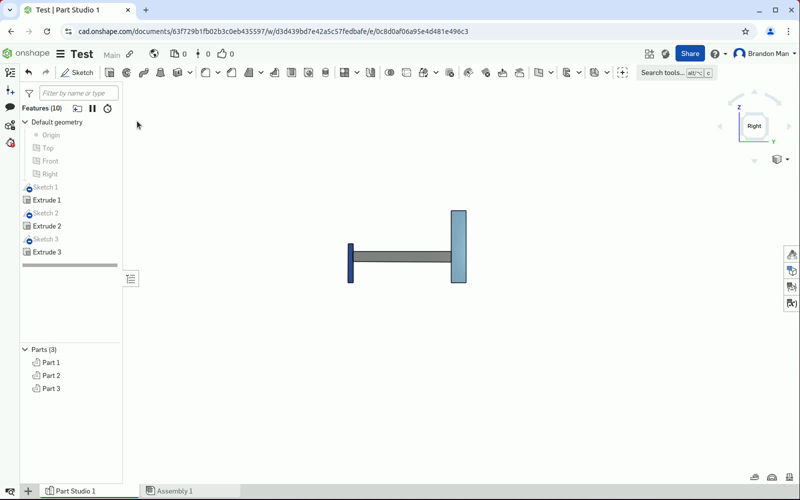
key(shift+h)
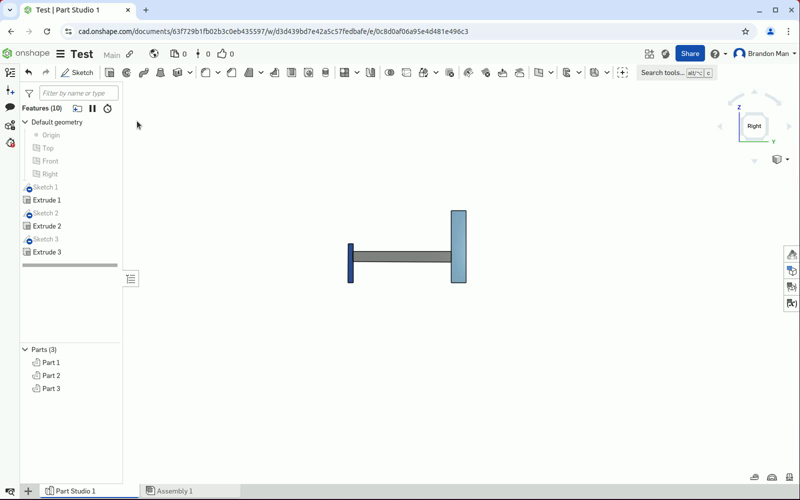
key(shift+h)
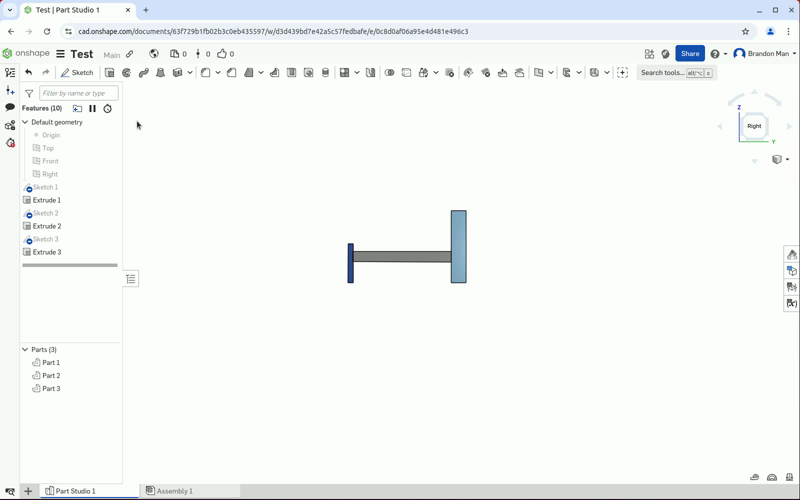
key(shift+7)
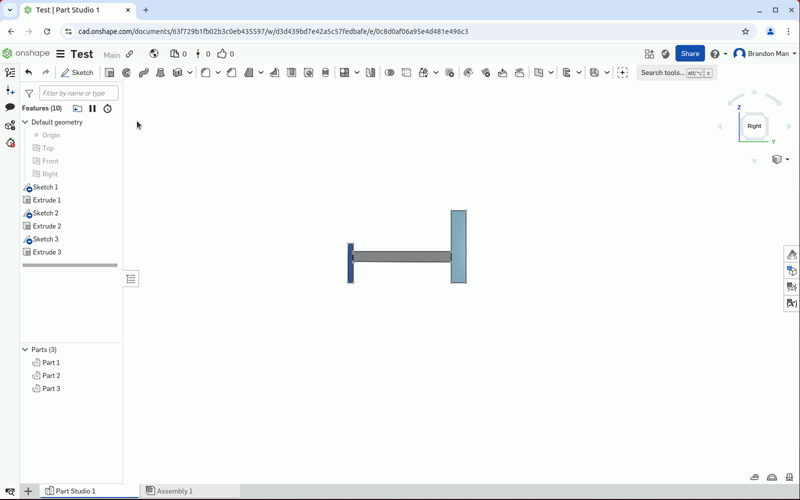
key(right, 2)
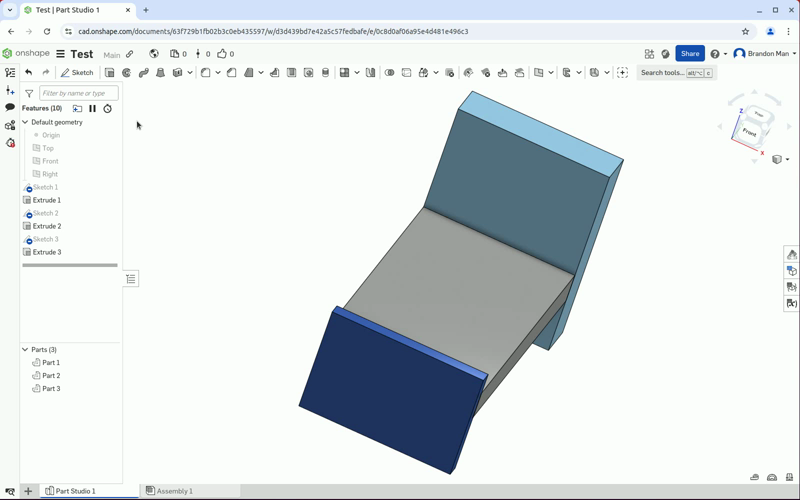
key(down, 2)
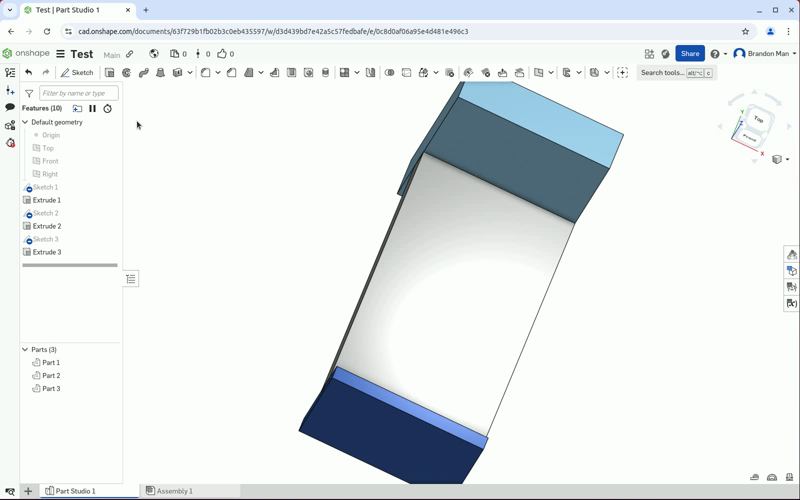
key(up, 2)
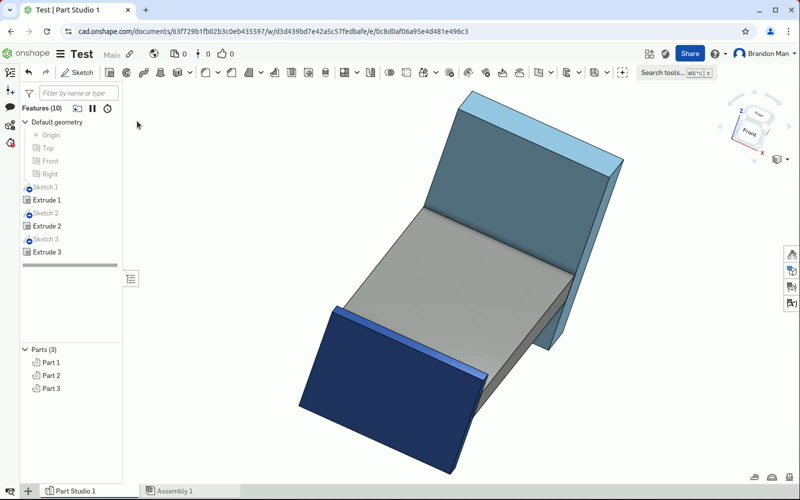
key(left, 2)
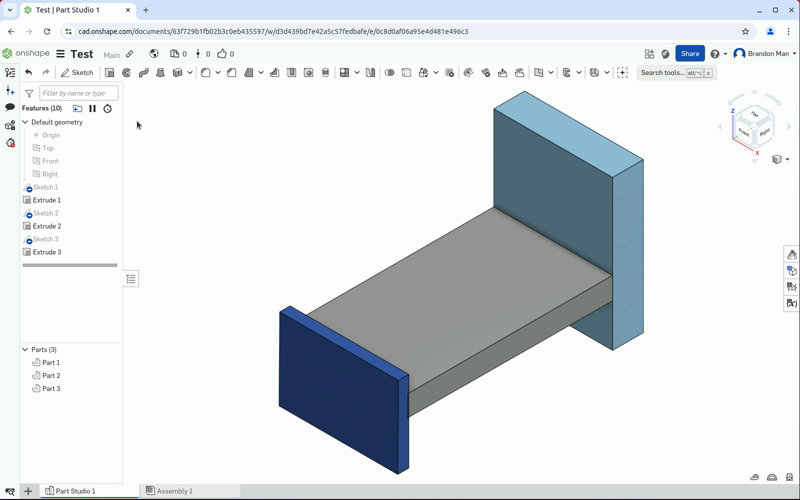
mouse_move(73, 189)
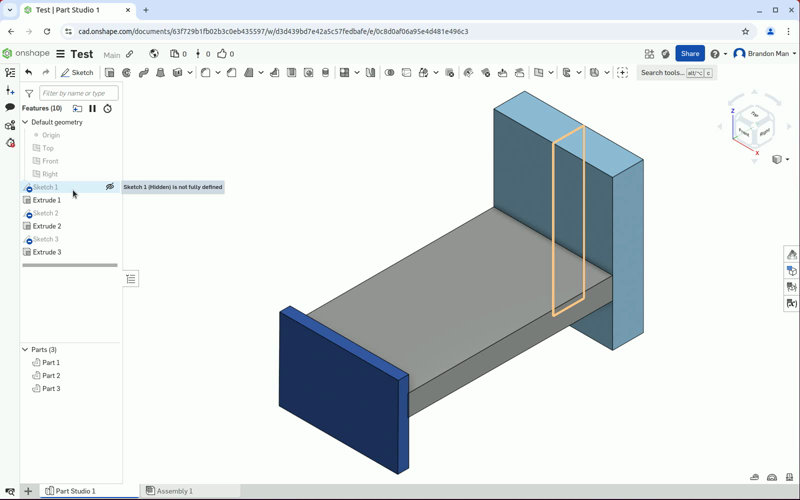
click(73, 189)